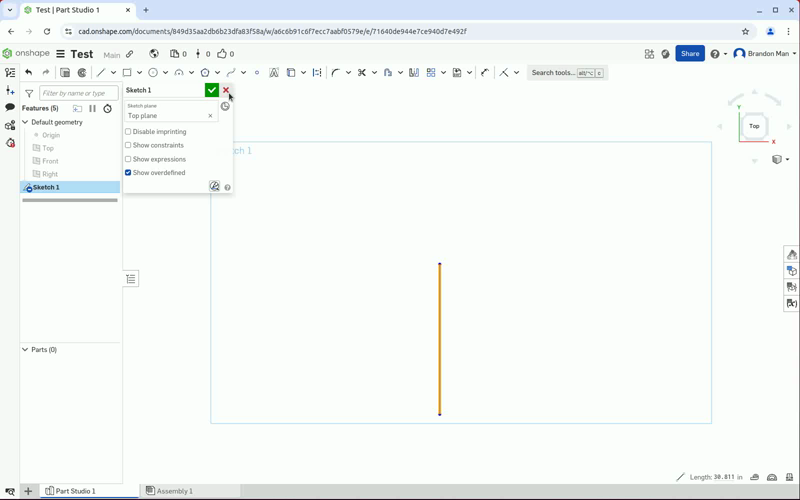
key(shift+h)
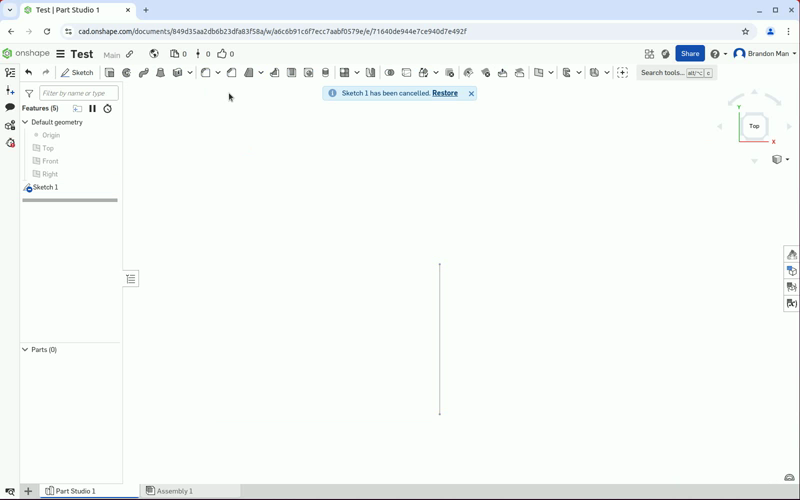
key(shift+s)
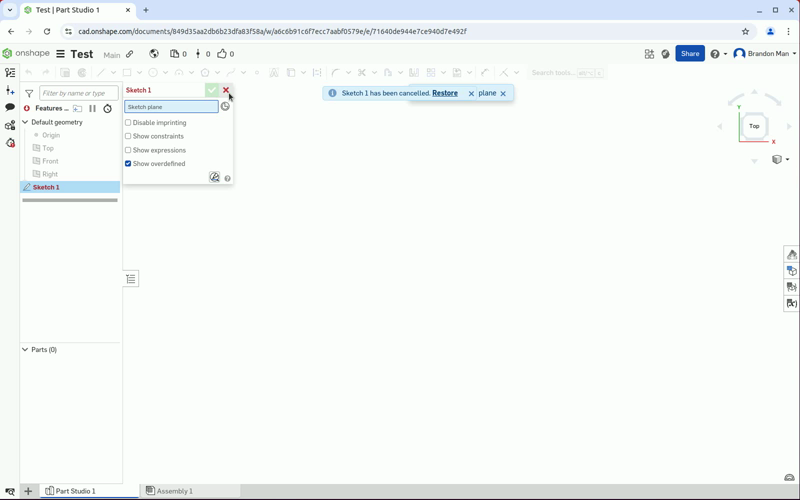
mouse_move(73, 150)
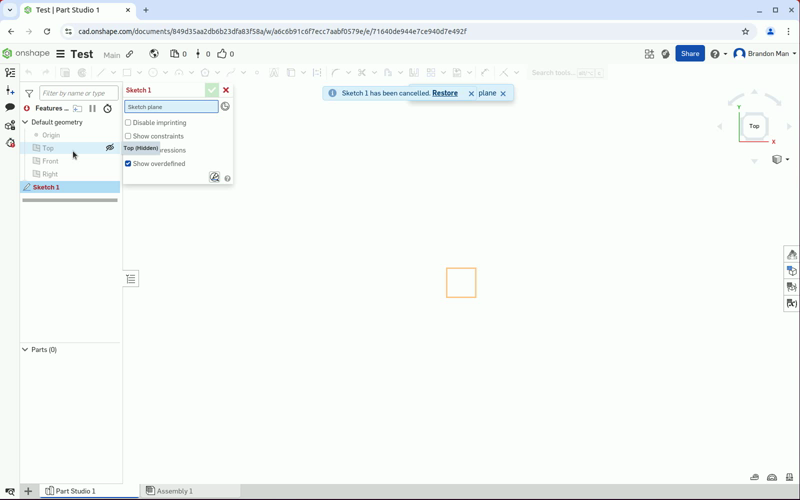
click(73, 150)
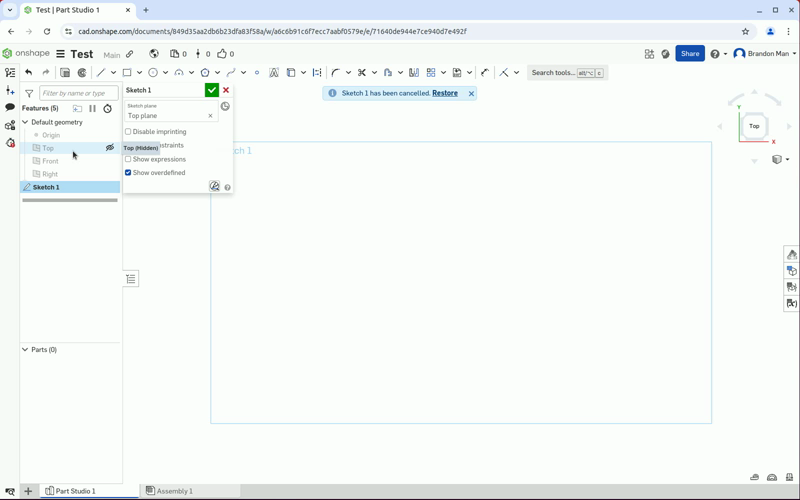
mouse_move(73, 352)
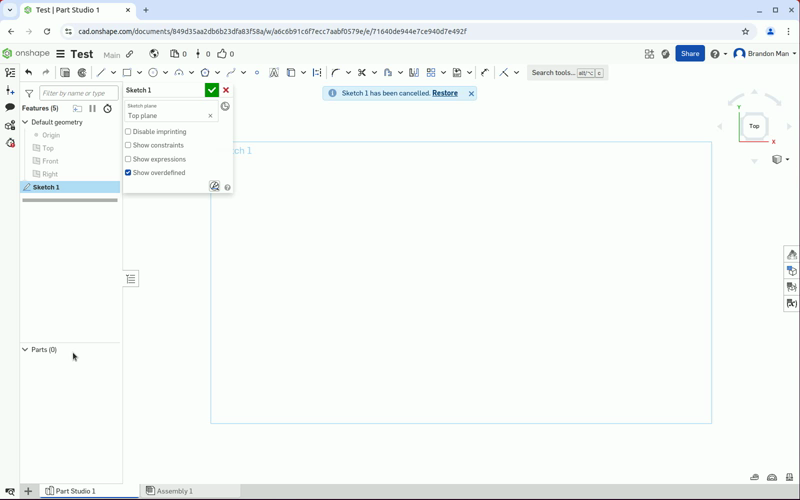
key(y)
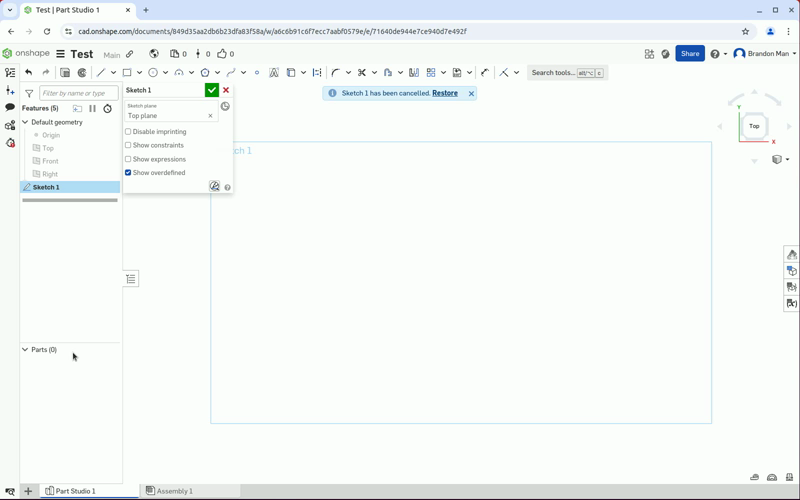
key(c)
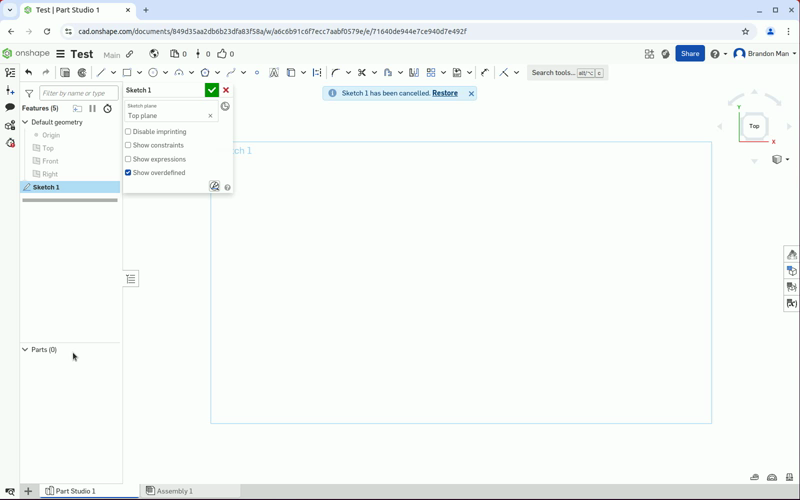
key_down(shift)
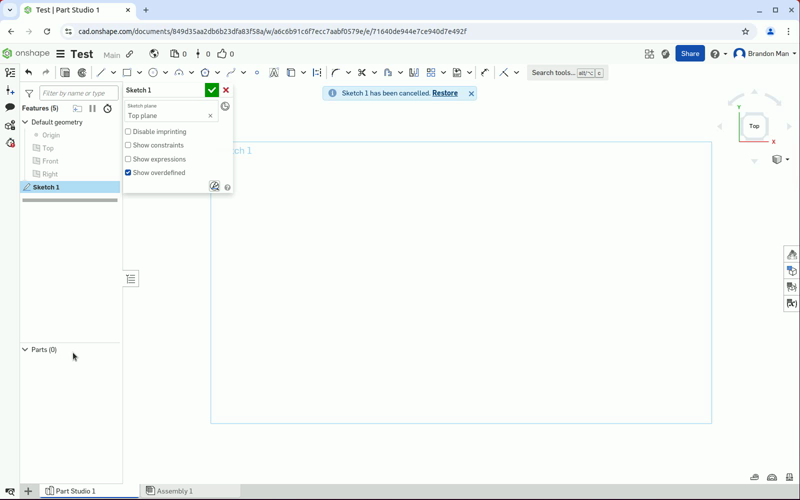
mouse_move(461, 286)
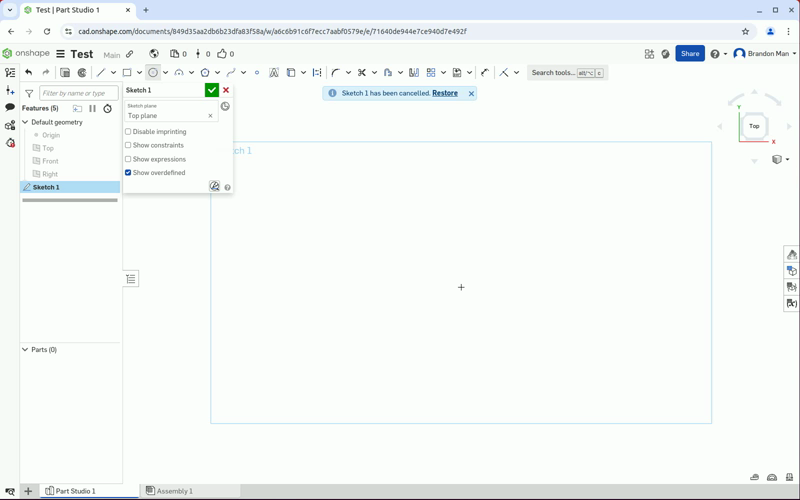
click(461, 286)
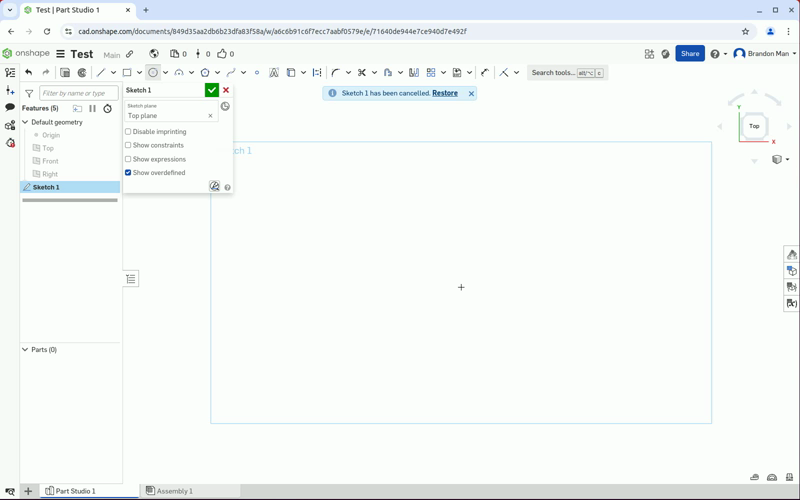
key_up(shift)
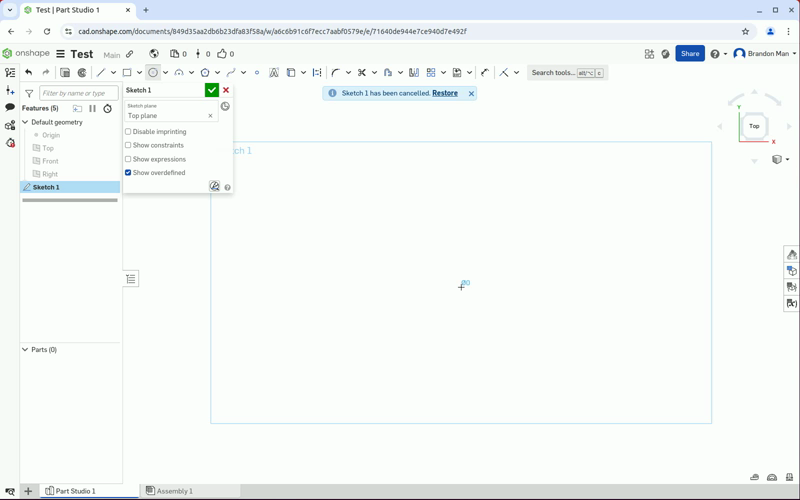
mouse_move(570, 286)
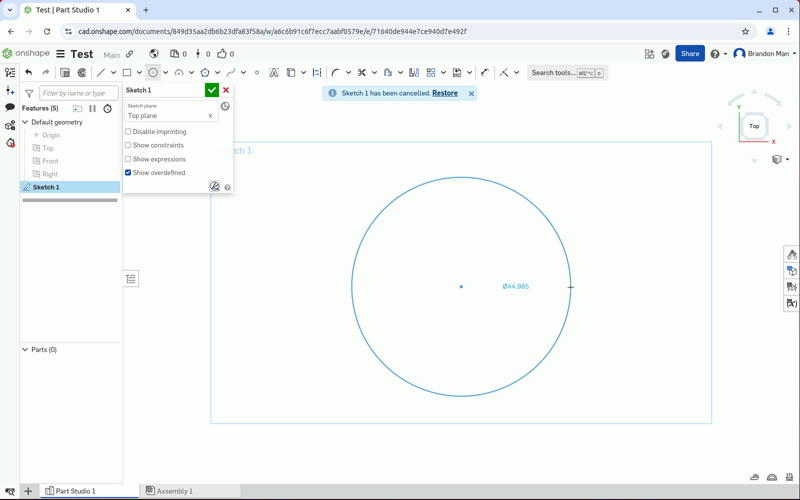
click(570, 286)
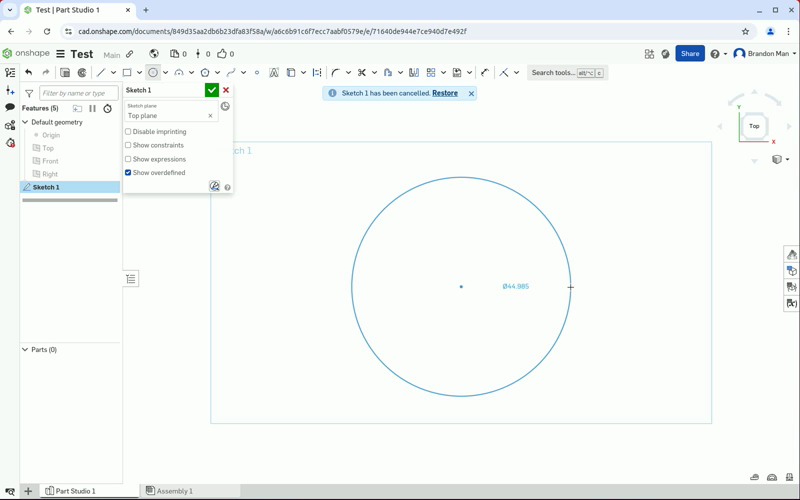
key(esc)
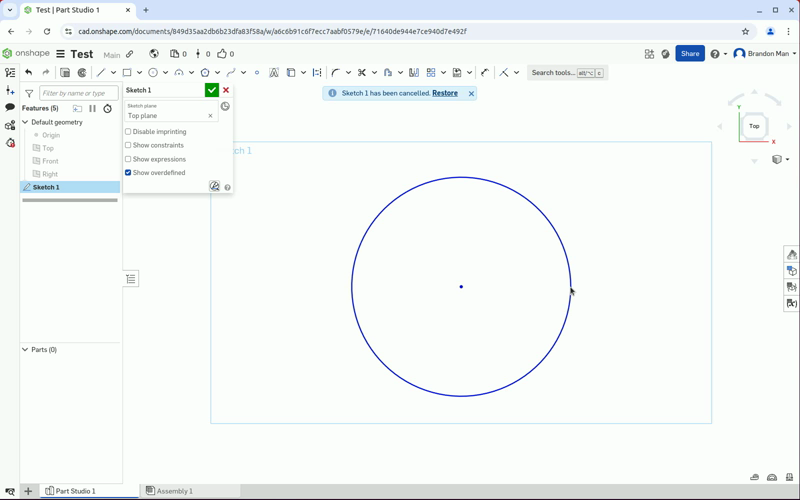
key(c)
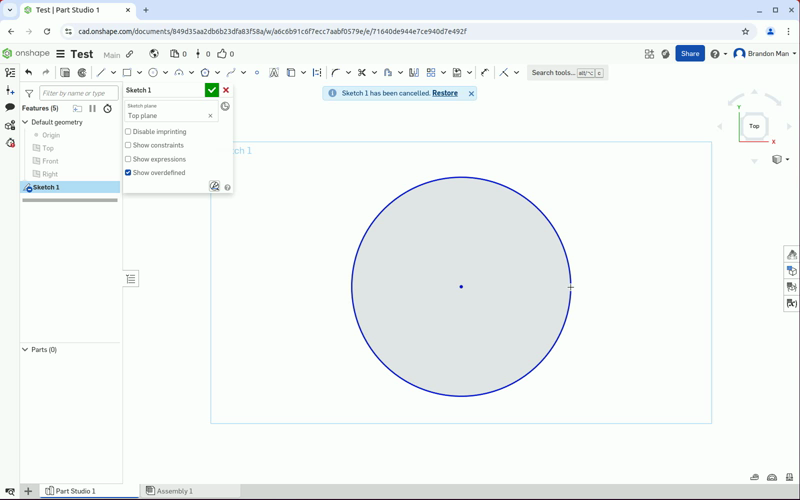
key_down(shift)
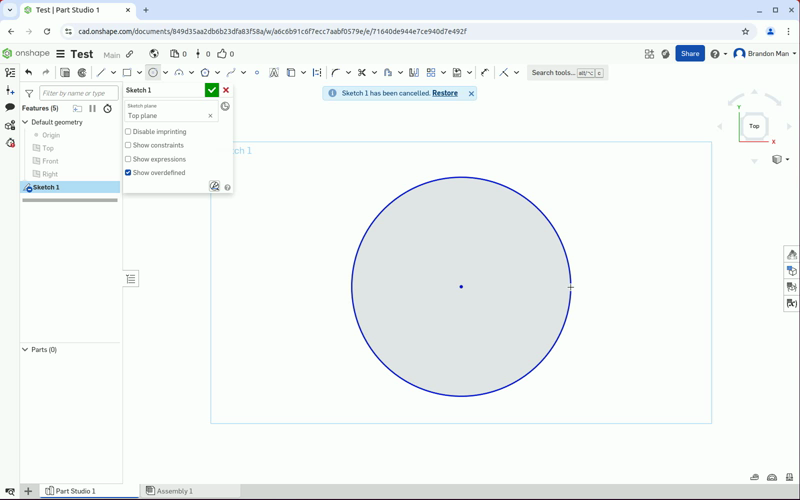
mouse_move(461, 284)
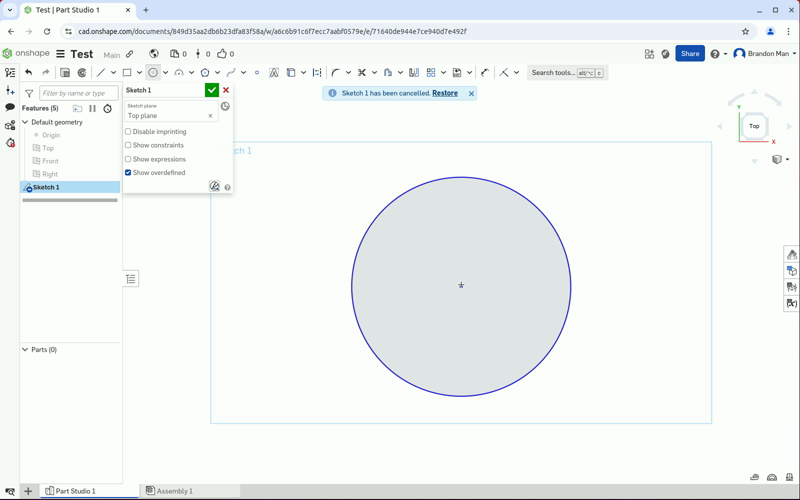
scroll(6)
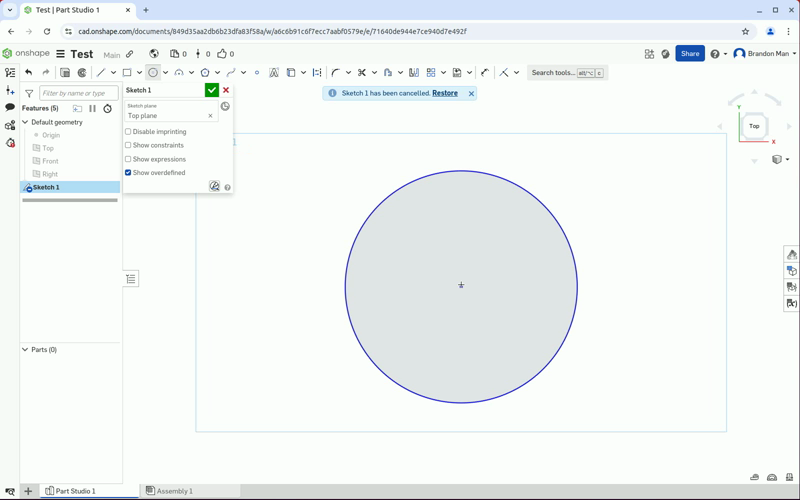
scroll(6)
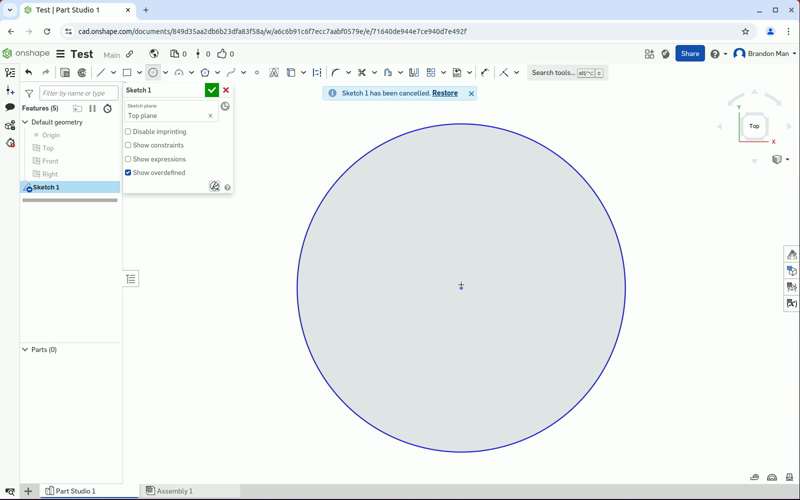
scroll(6)
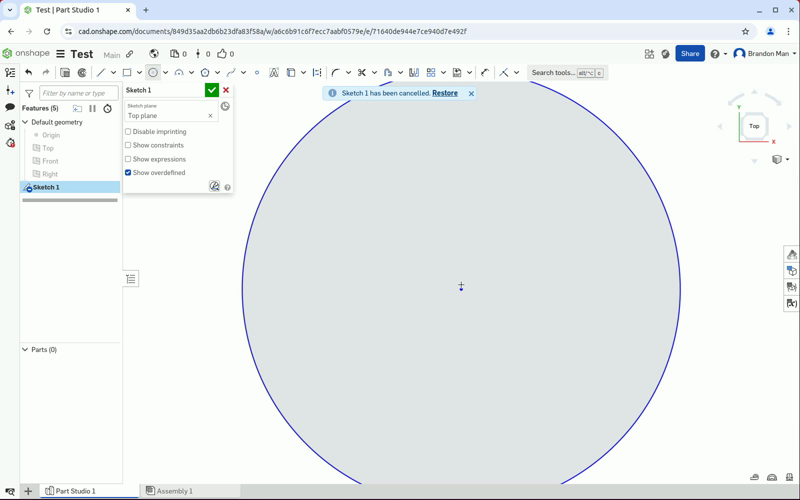
scroll(6)
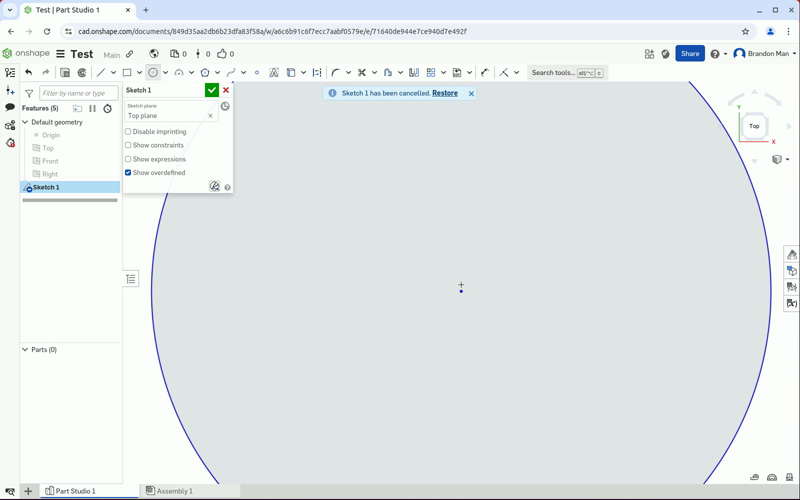
scroll(6)
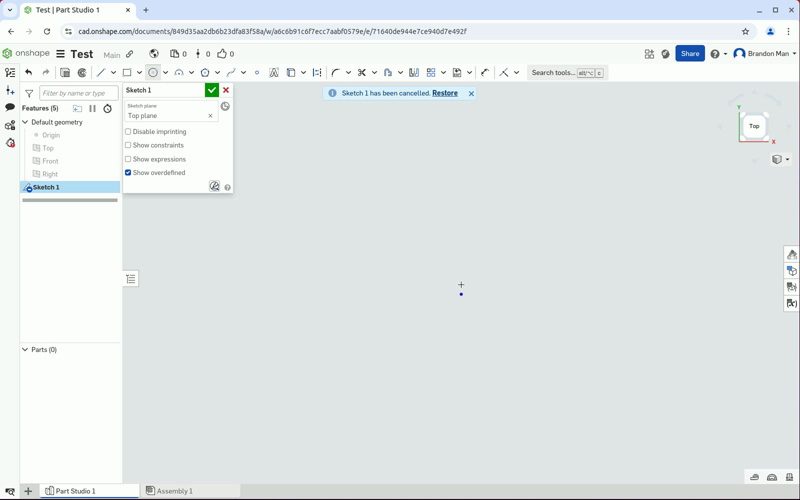
scroll(6)
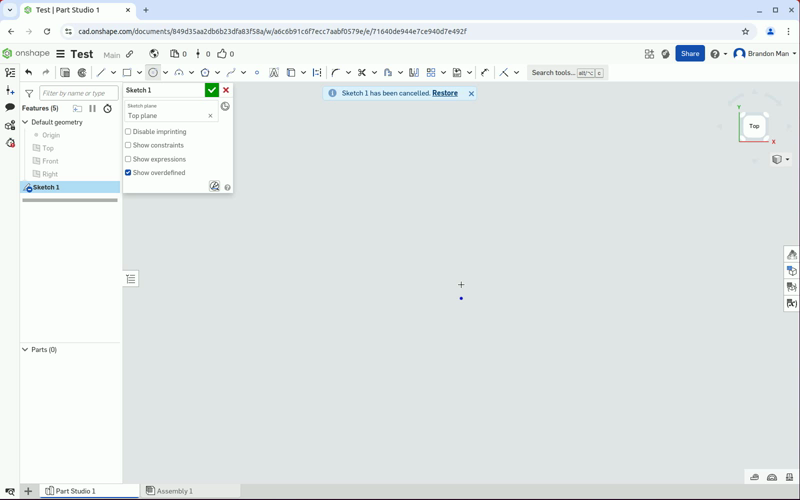
scroll(6)
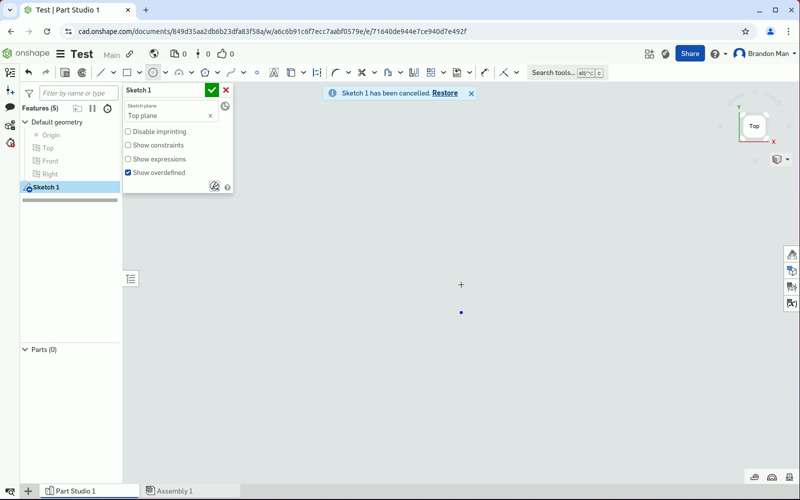
click(461, 284)
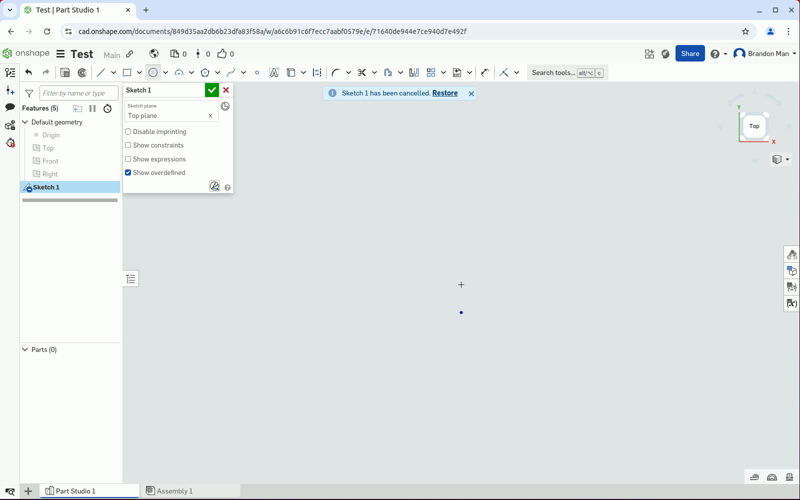
scroll(-6)
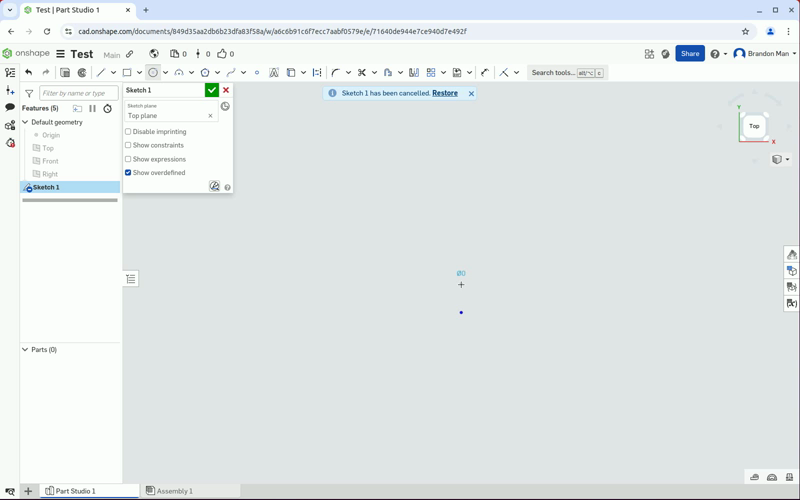
scroll(-6)
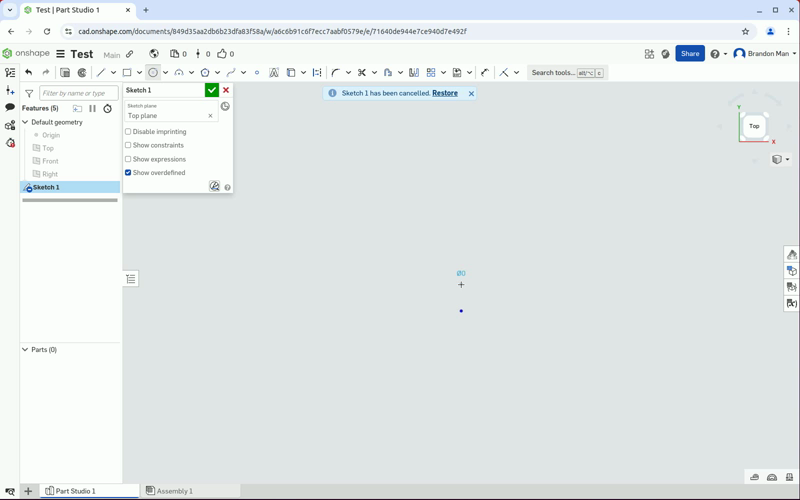
scroll(-6)
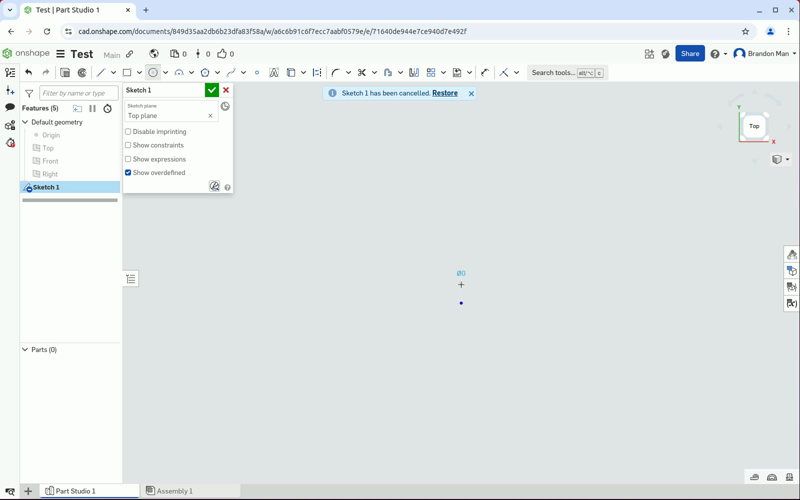
scroll(-6)
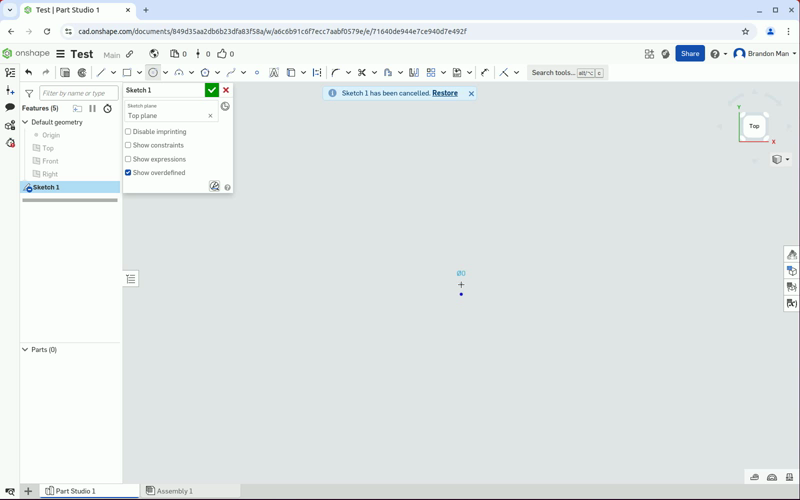
scroll(-6)
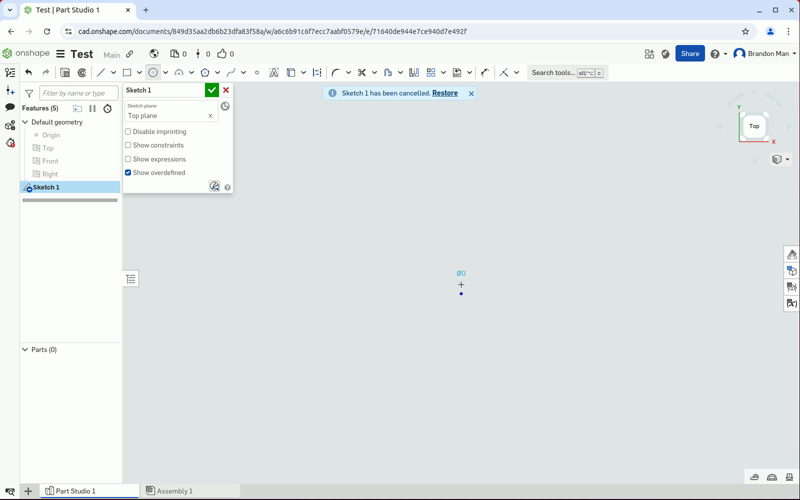
scroll(-6)
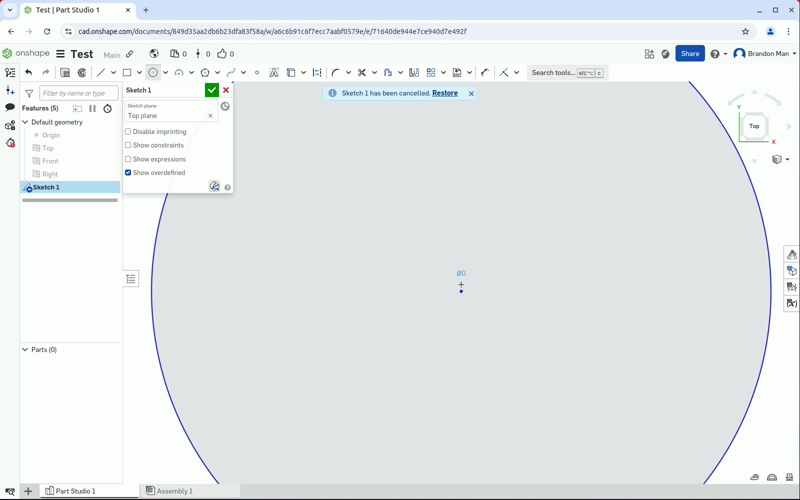
scroll(-6)
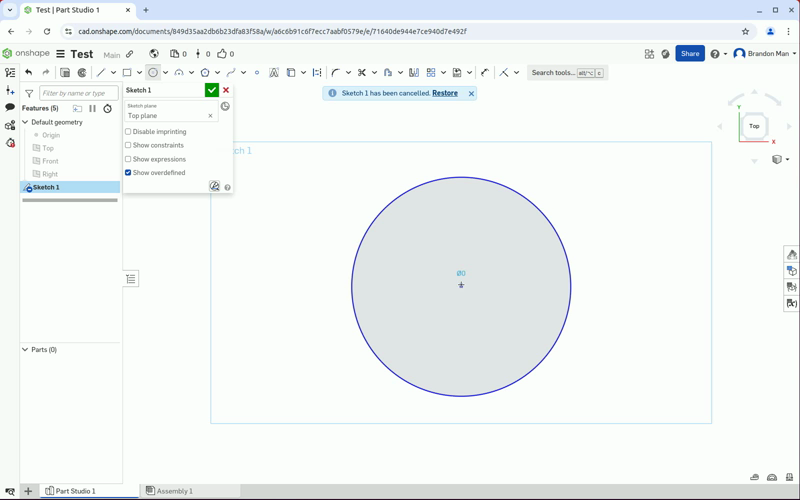
key_up(shift)
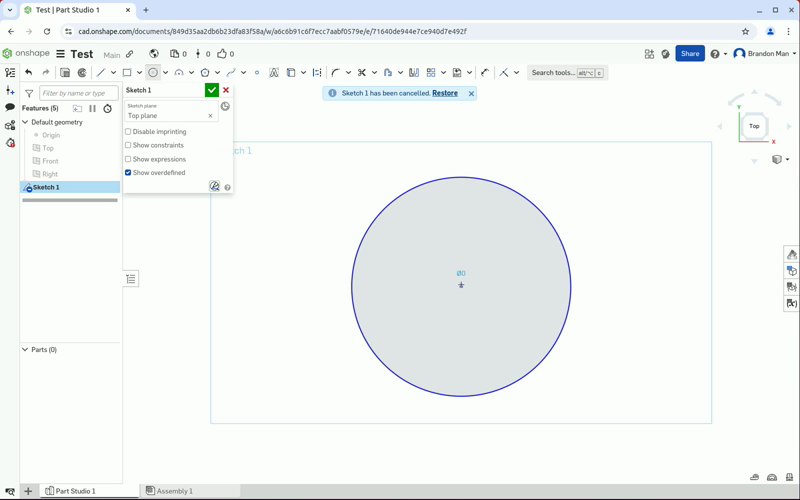
mouse_move(555, 284)
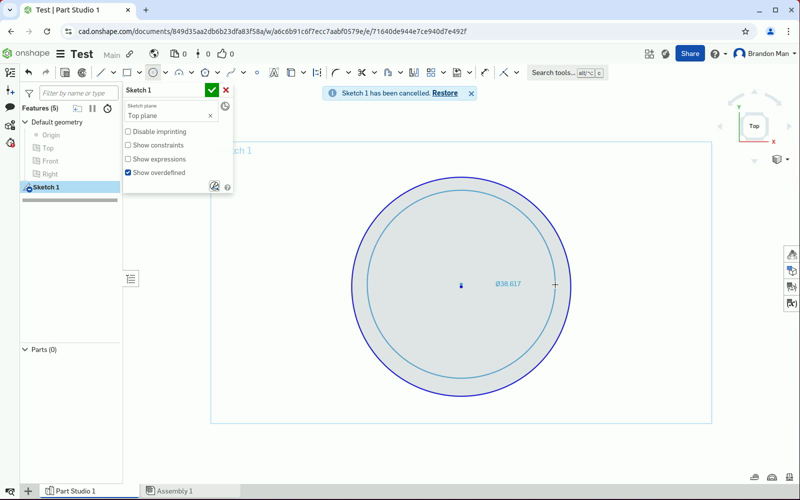
click(555, 284)
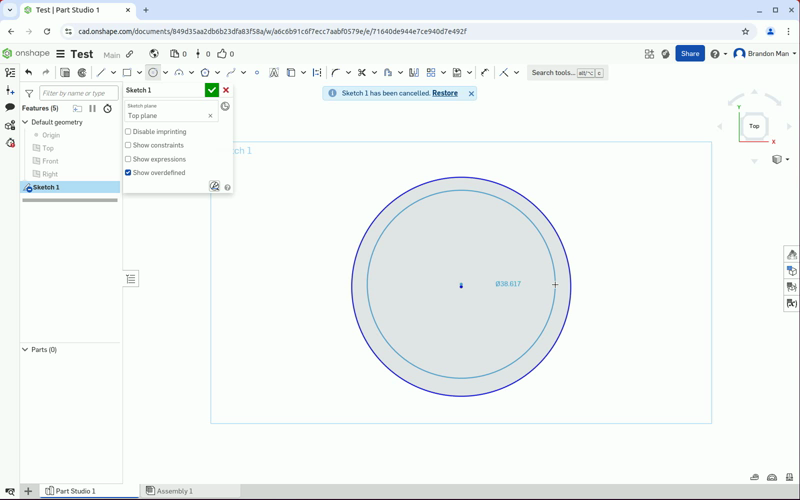
key(esc)
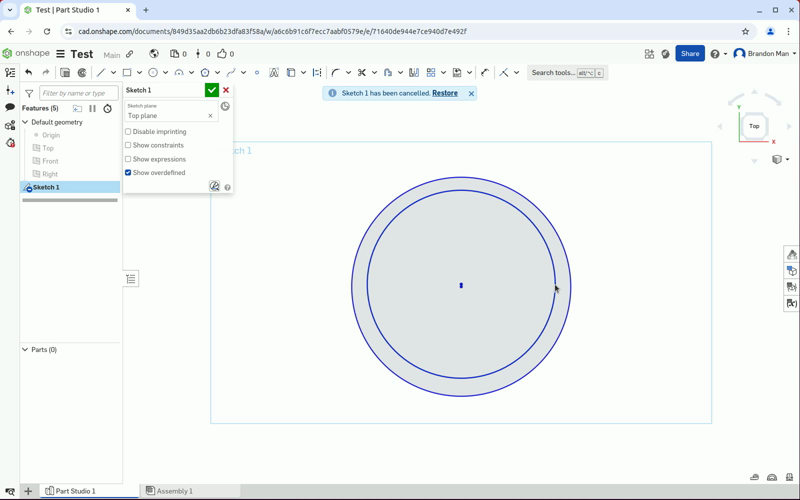
mouse_move(368, 324)
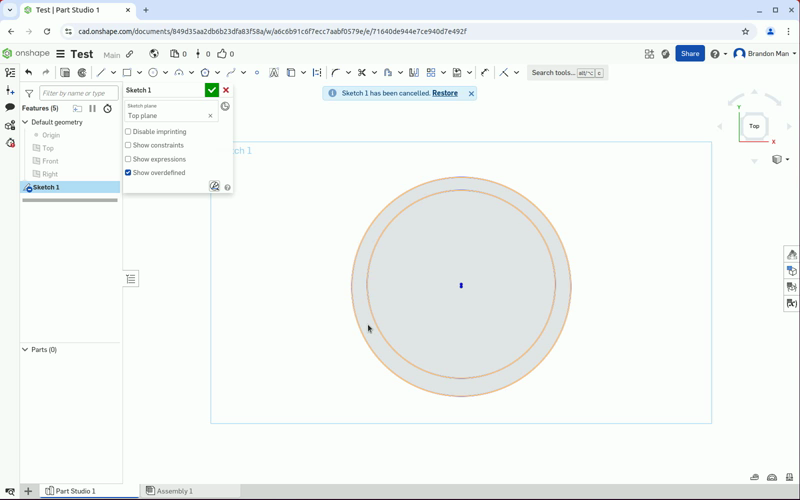
click(368, 324)
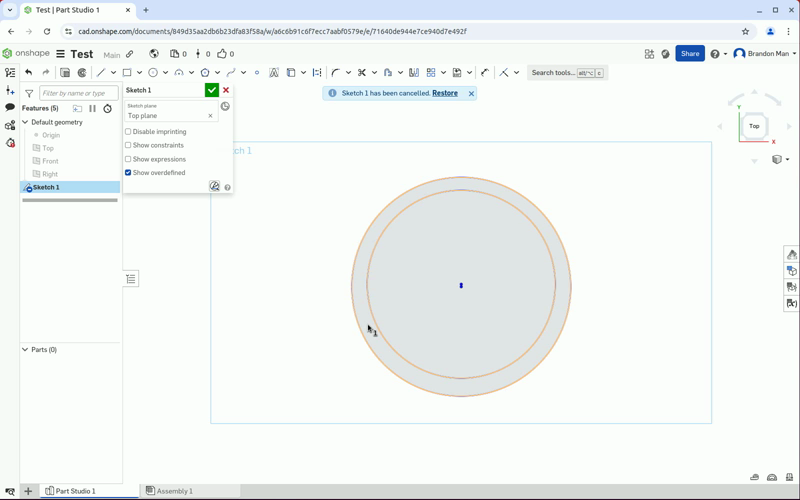
mouse_move(73, 352)
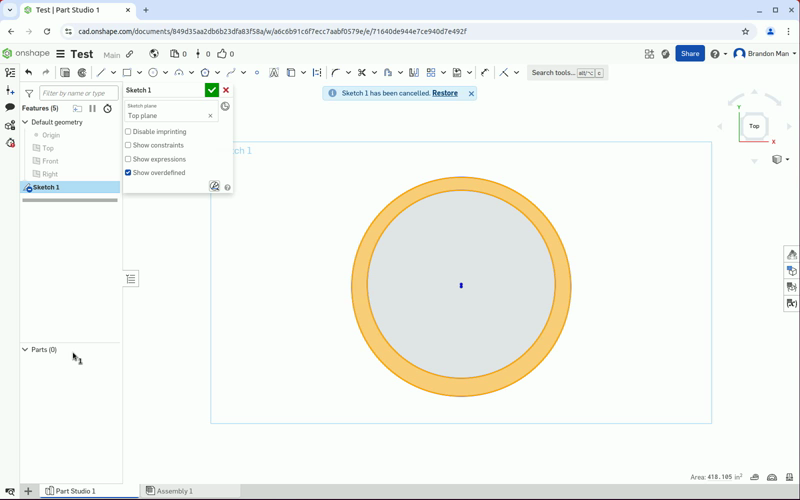
key(shift+y)
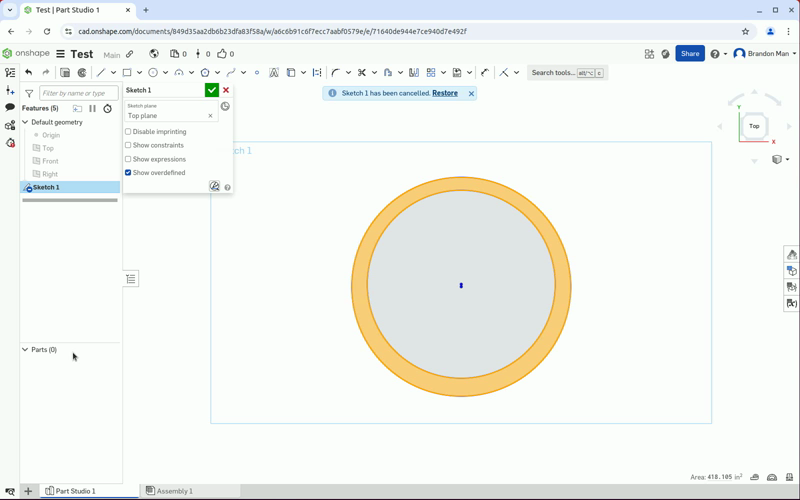
key(shift+e)
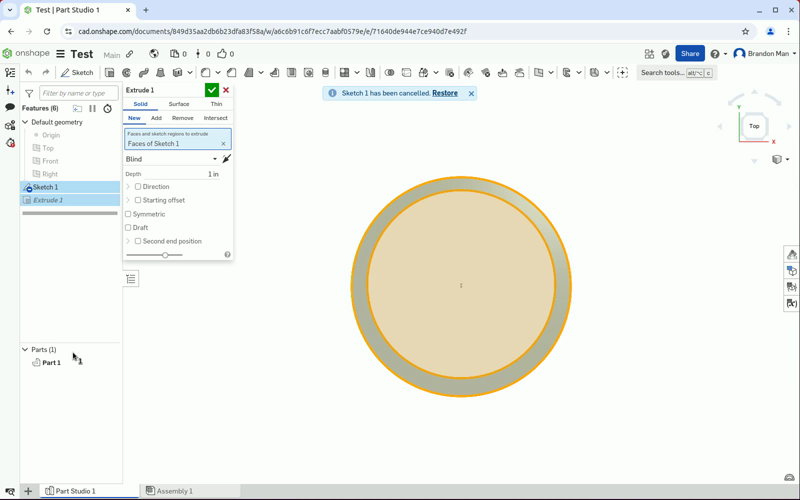
mouse_move(143, 106)
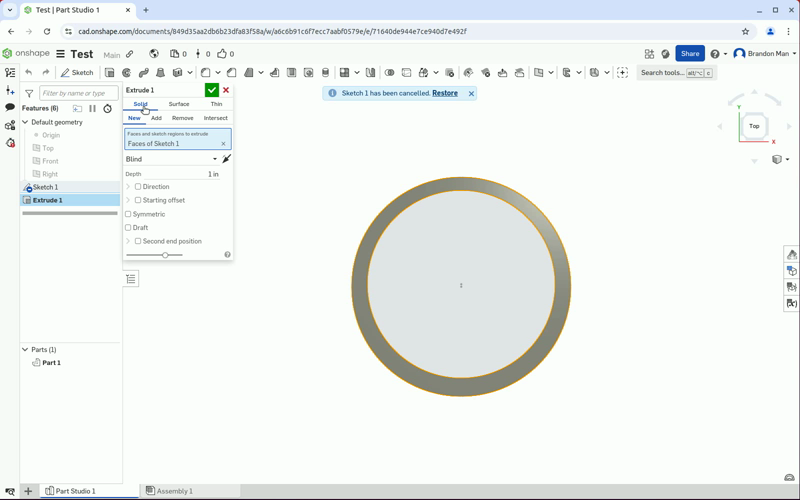
click(143, 106)
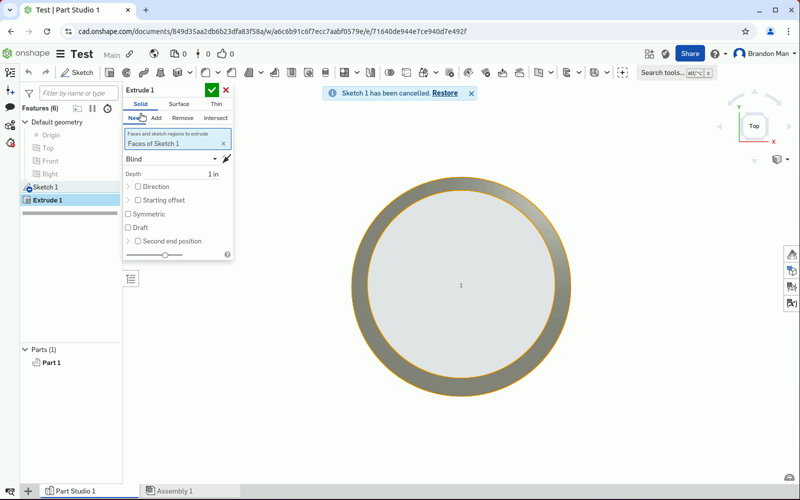
mouse_move(137, 120)
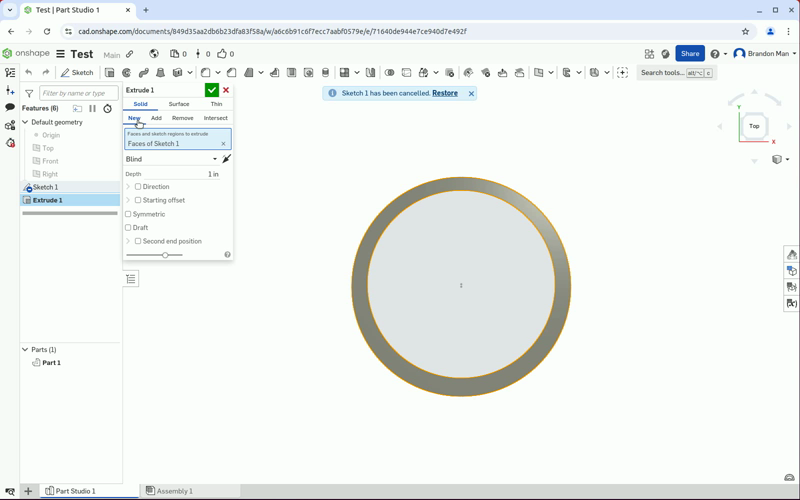
click(137, 120)
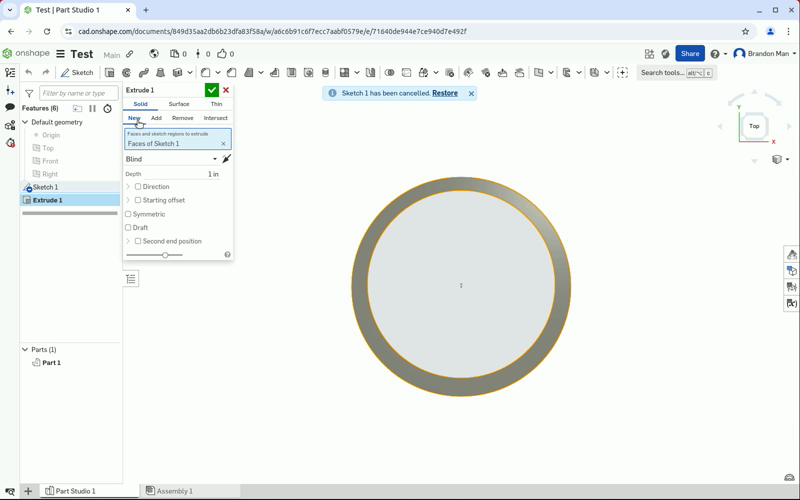
key(tab, 4)
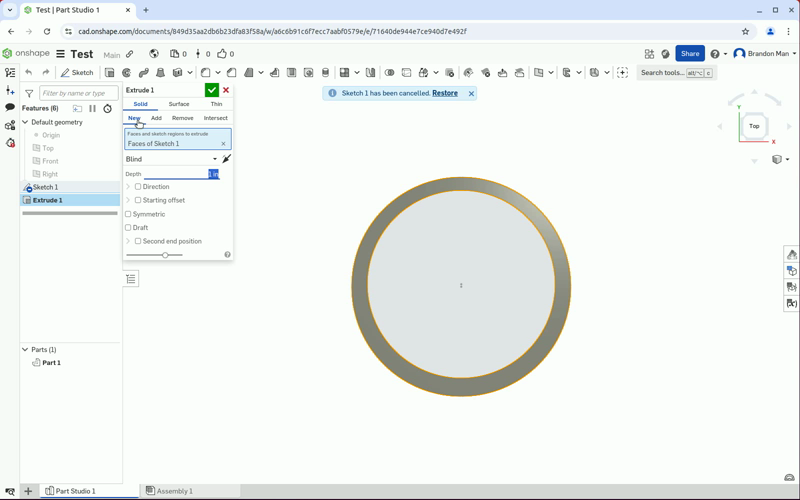
text(4.574)
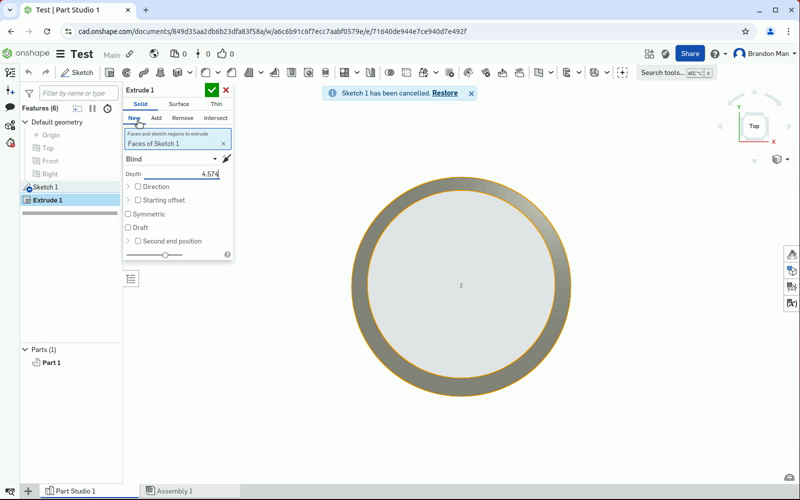
key(enter)
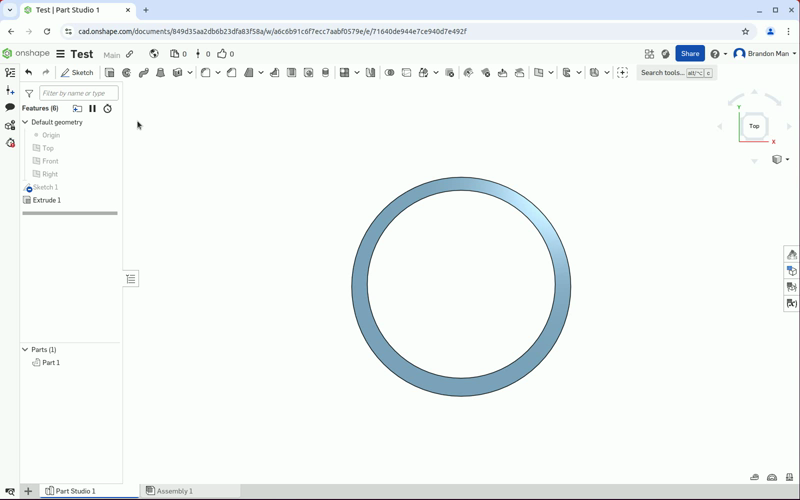
key(shift+h)
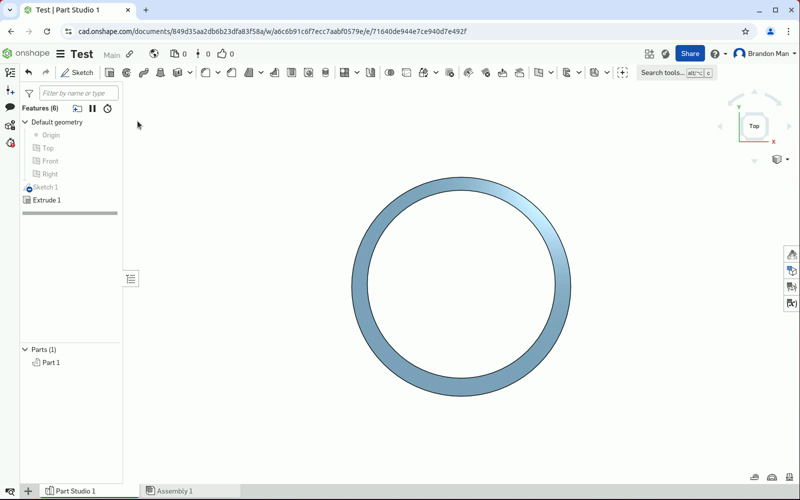
key(shift+h)
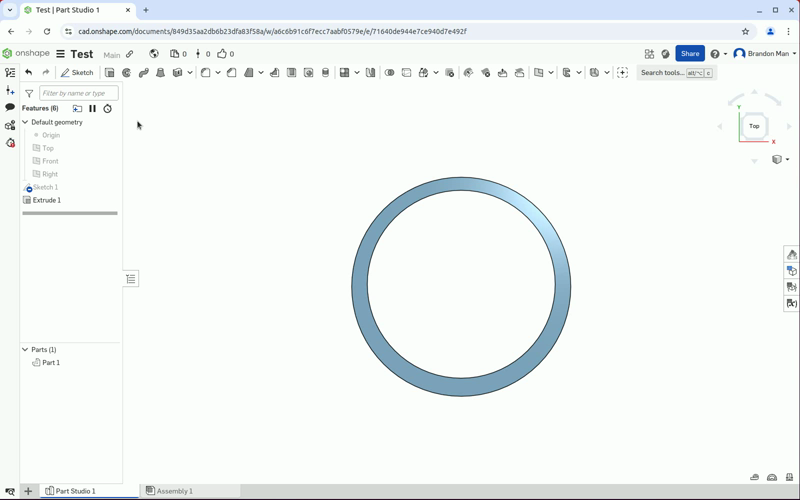
mouse_move(73, 189)
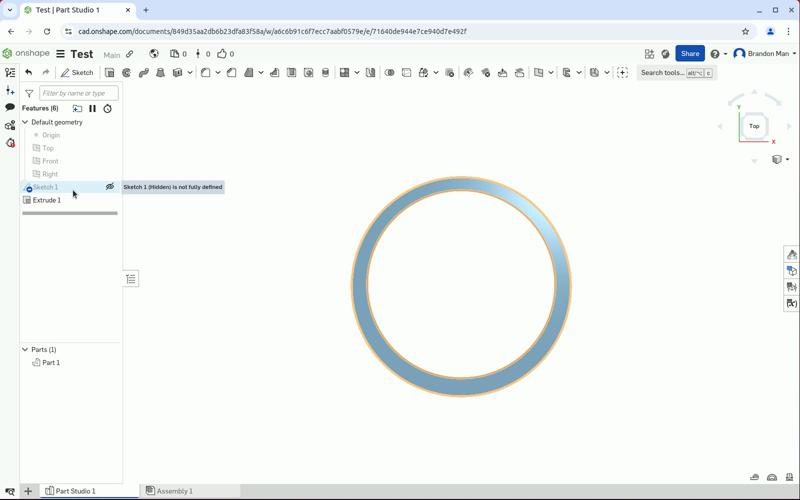
click(73, 189)
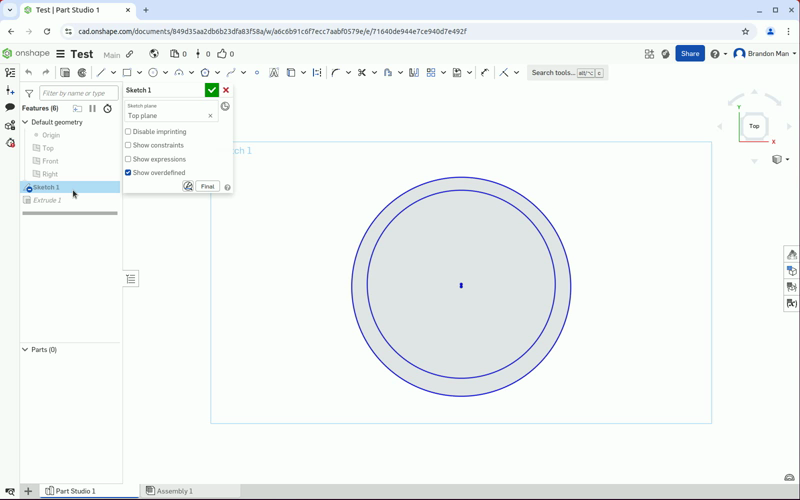
mouse_move(229, 92)
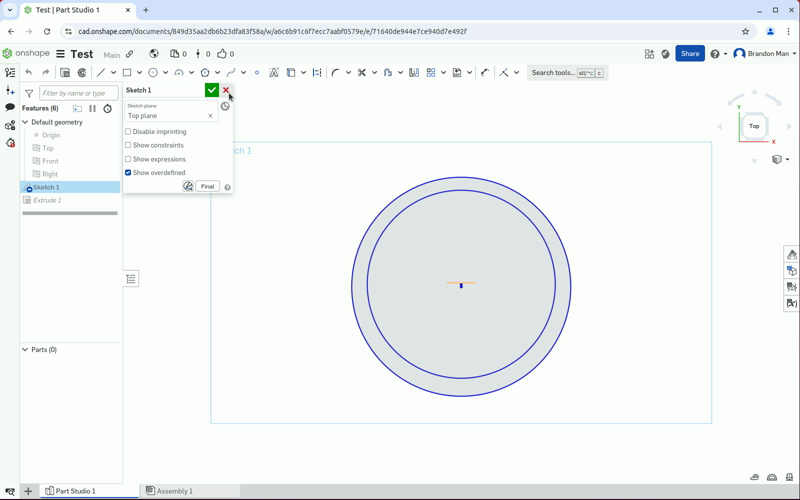
click(229, 92)
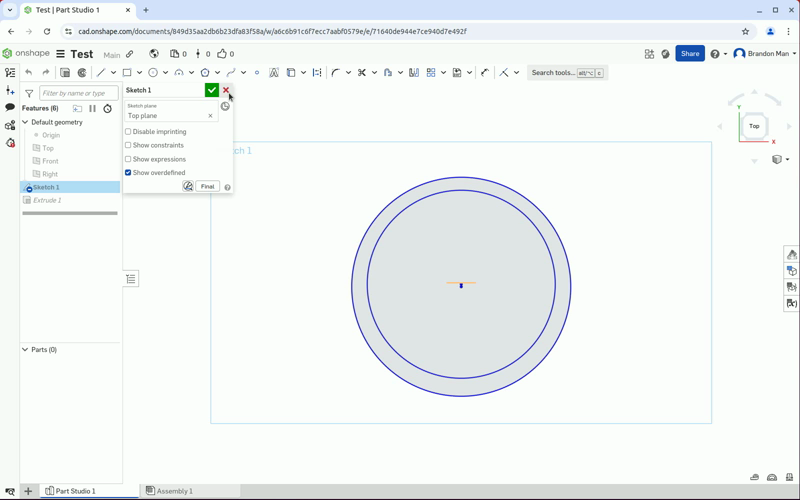
key(shift+s)
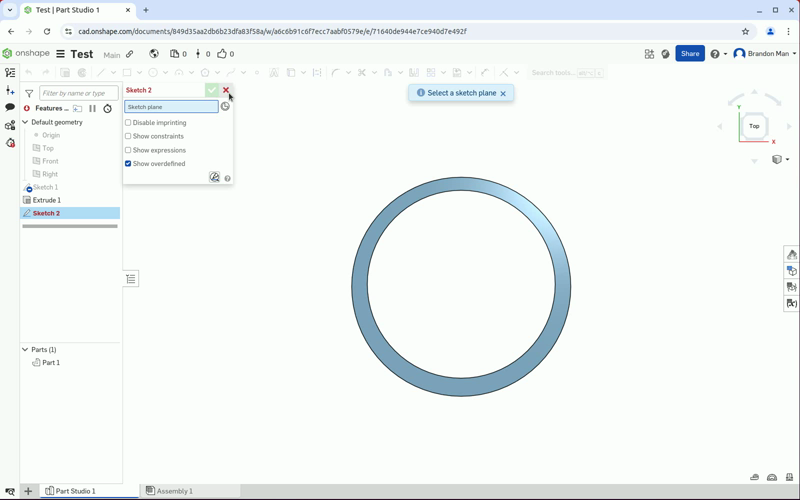
mouse_move(73, 150)
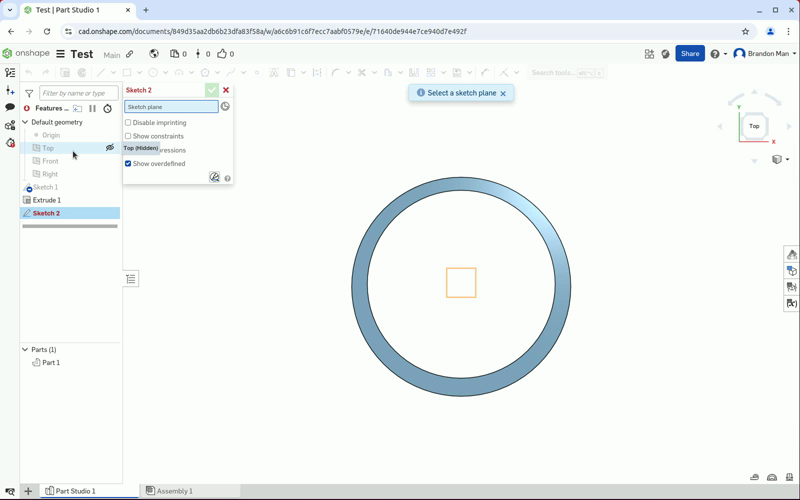
click(73, 150)
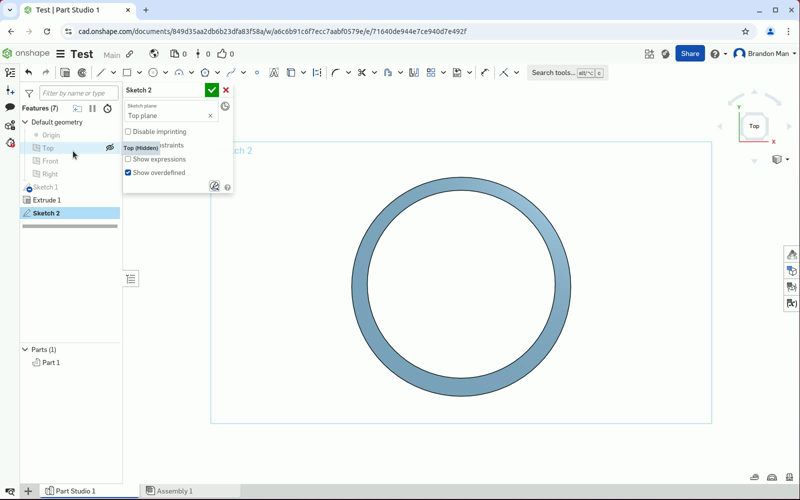
mouse_move(73, 352)
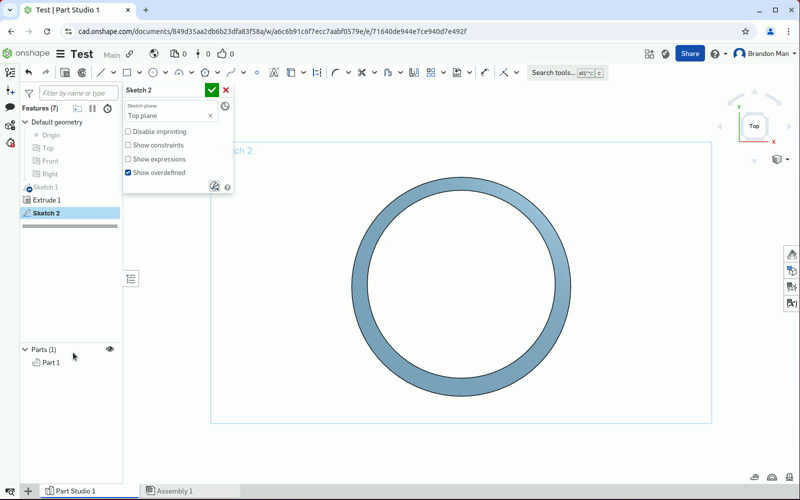
key(y)
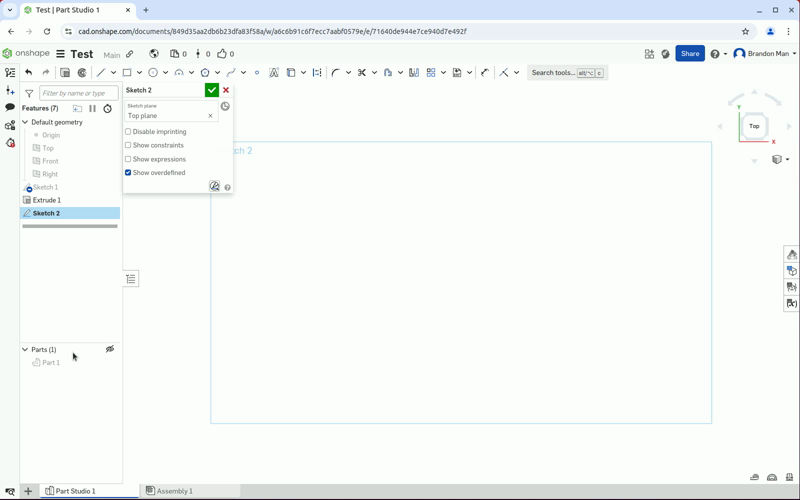
key(c)
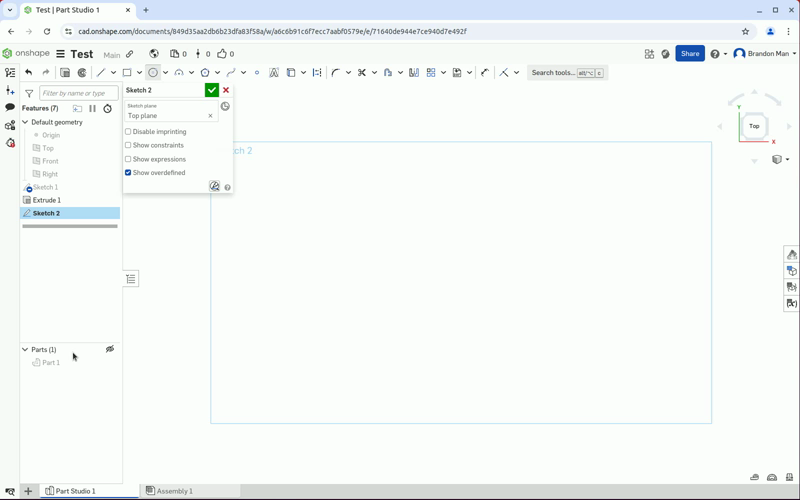
key_down(shift)
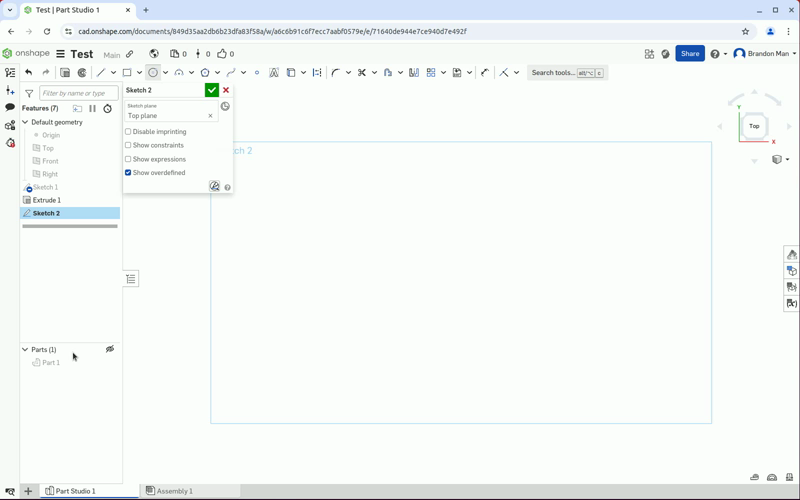
mouse_move(461, 282)
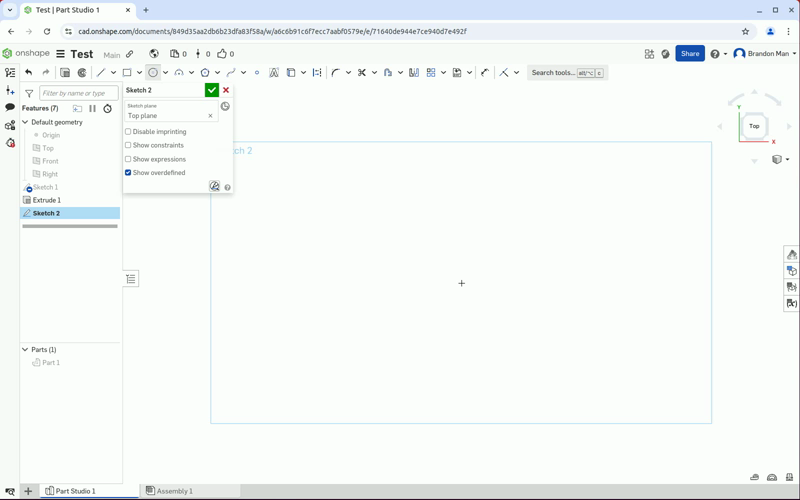
click(461, 282)
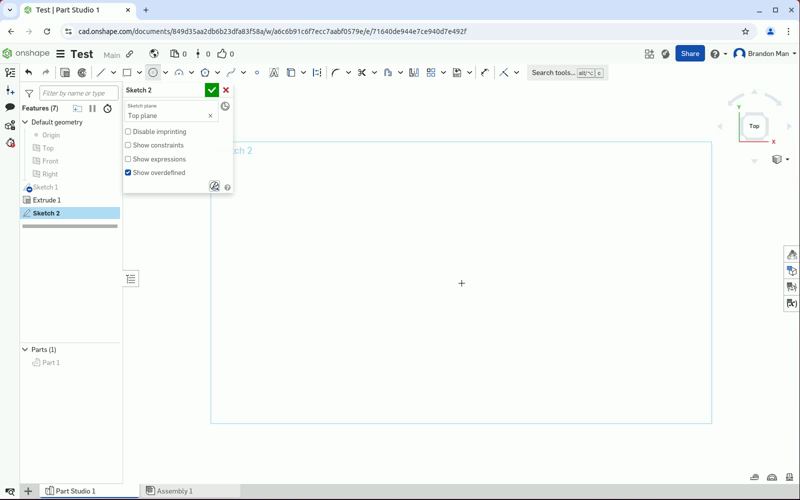
key_up(shift)
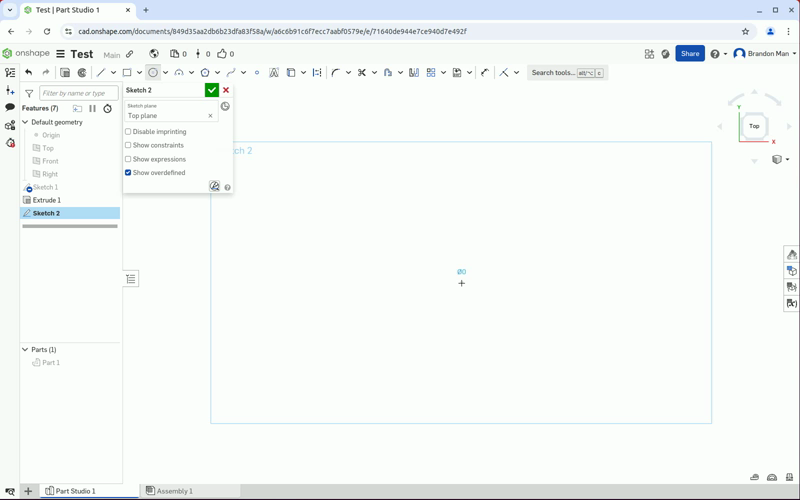
mouse_move(486, 282)
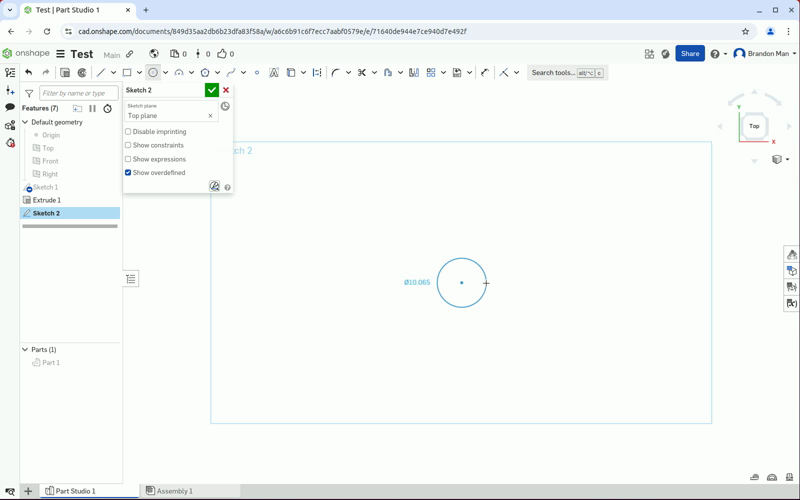
click(486, 282)
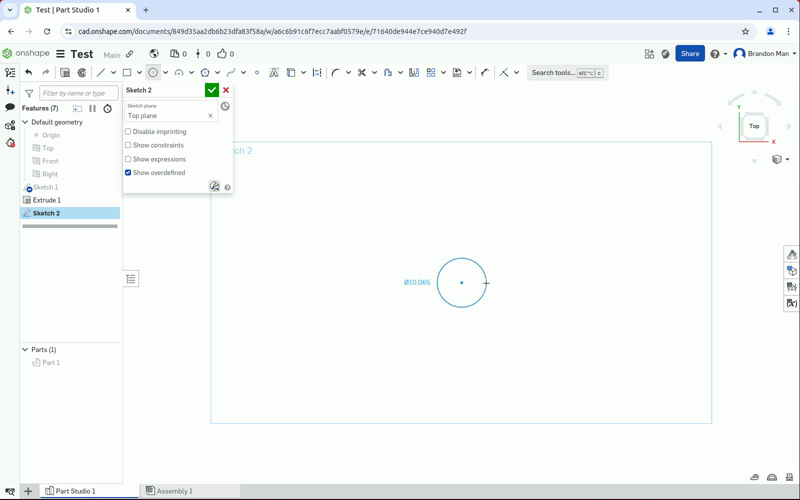
key(esc)
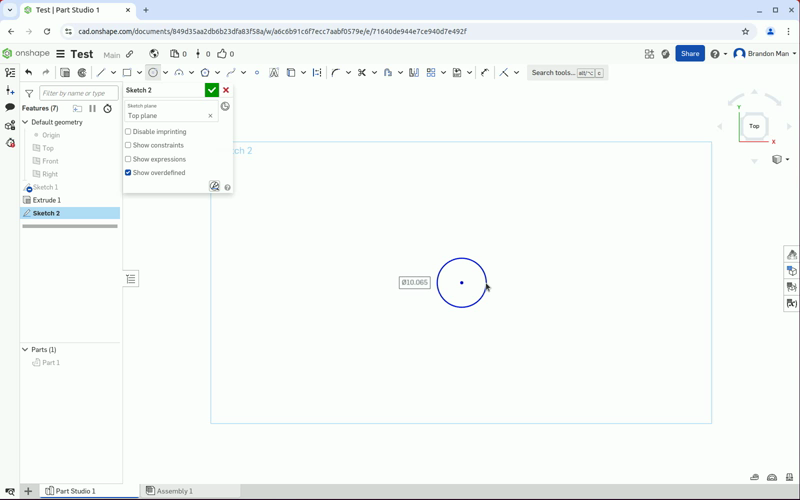
key(c)
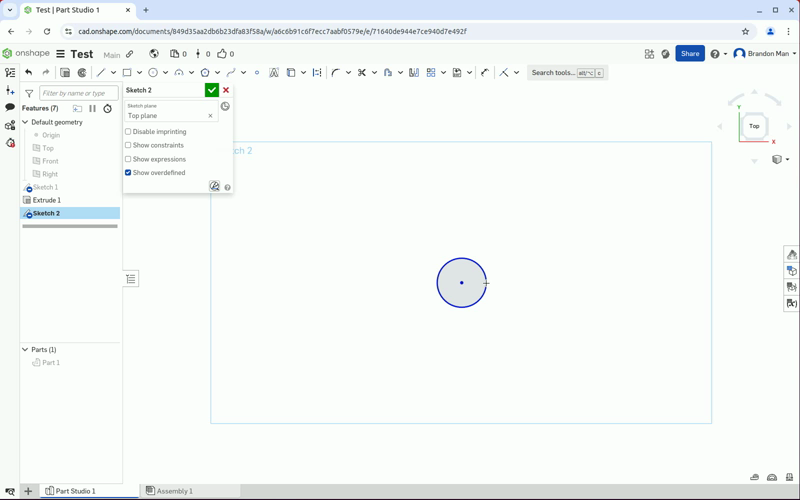
key_down(shift)
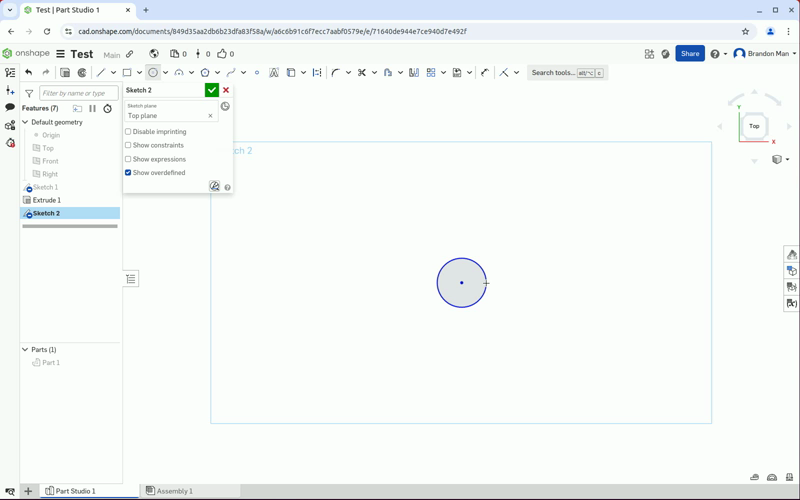
mouse_move(461, 282)
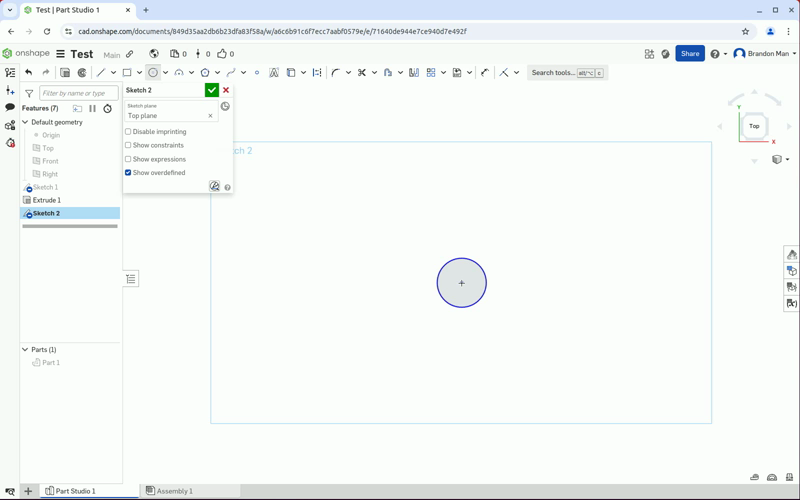
click(461, 282)
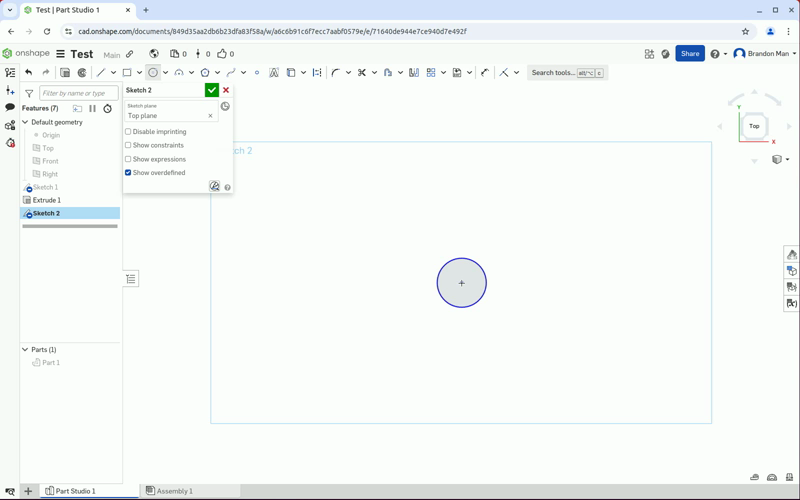
key_up(shift)
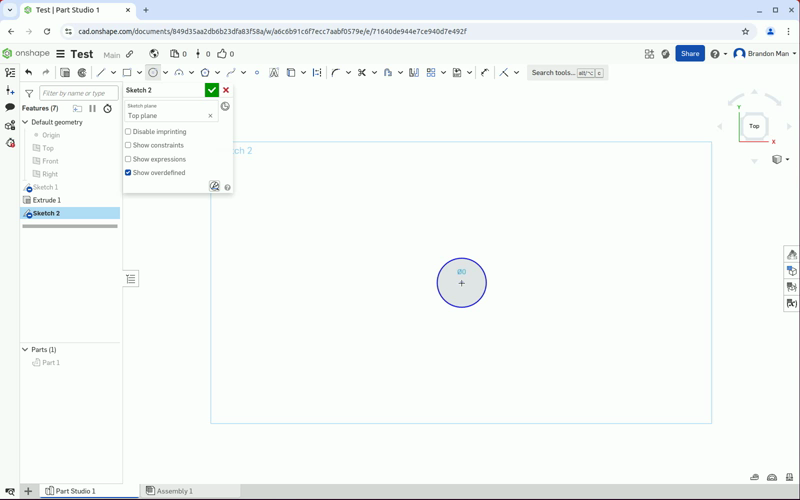
mouse_move(476, 282)
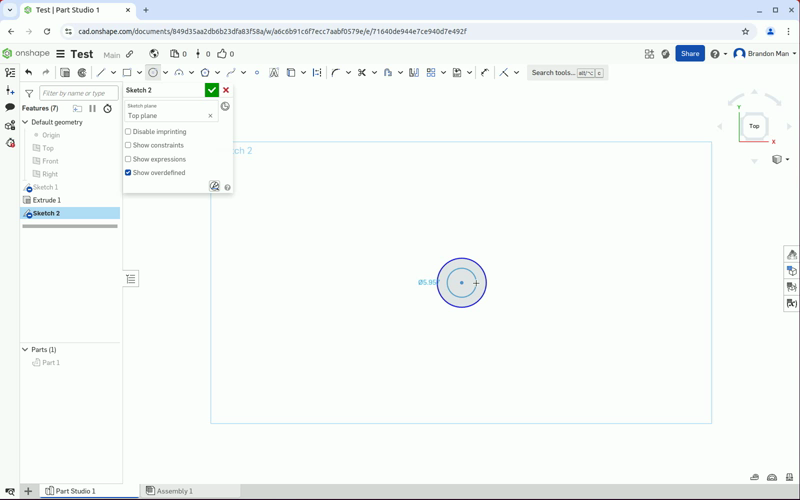
click(476, 282)
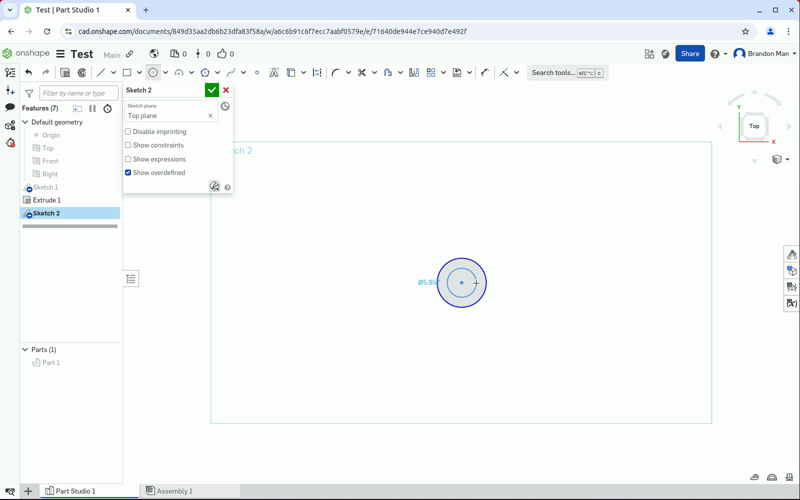
key(esc)
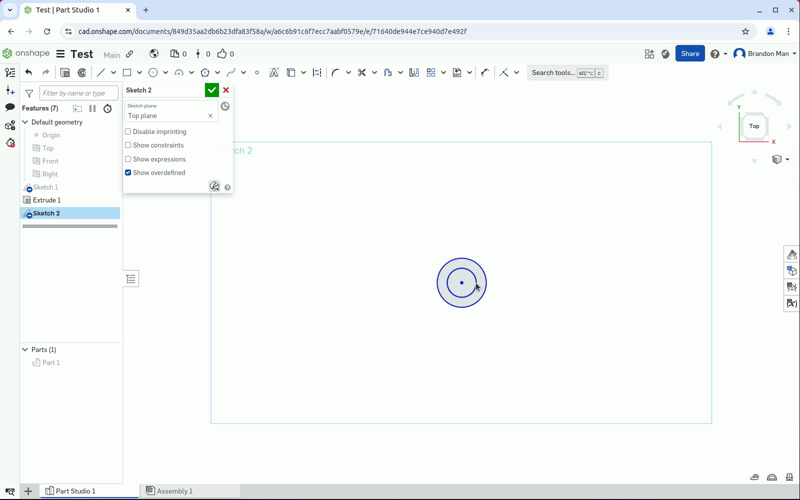
mouse_move(467, 304)
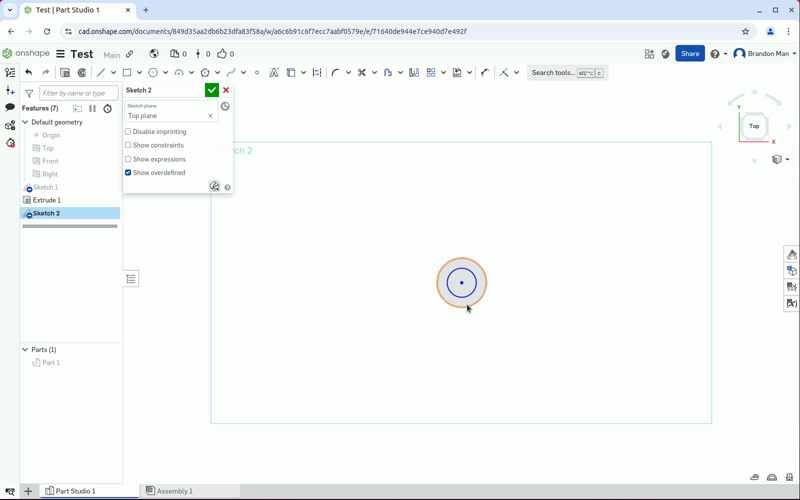
scroll(6)
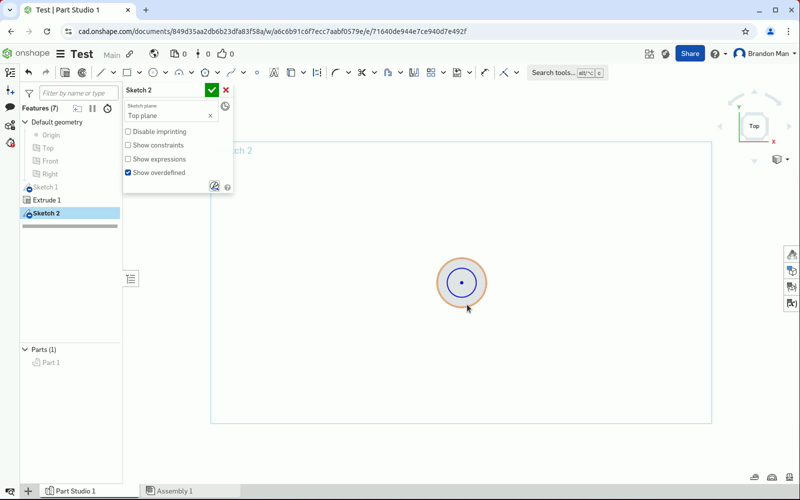
scroll(6)
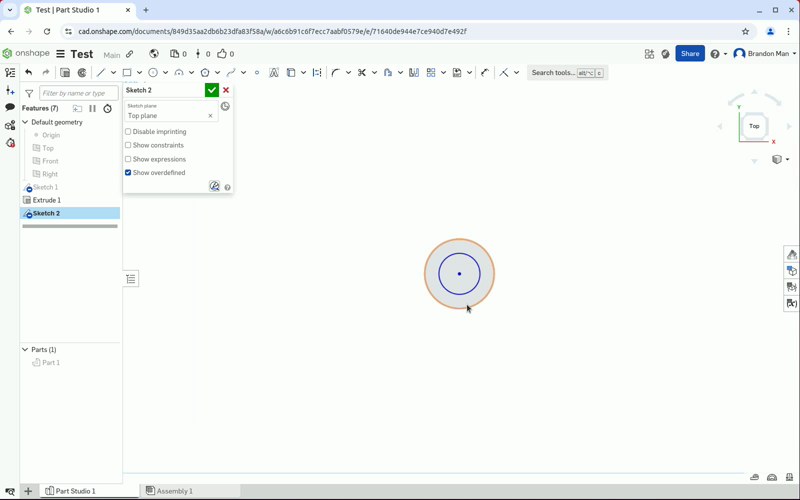
scroll(6)
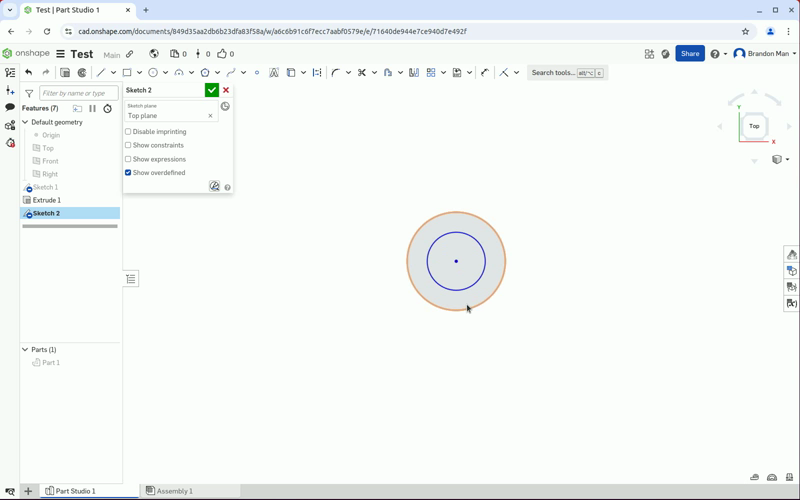
scroll(6)
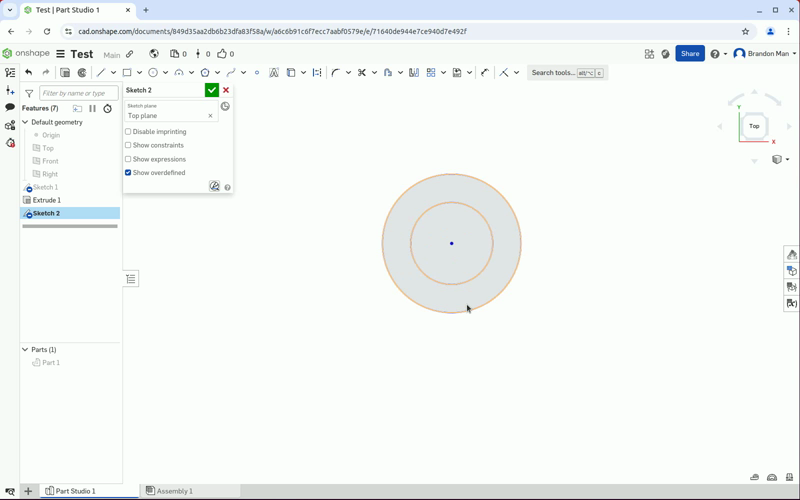
scroll(6)
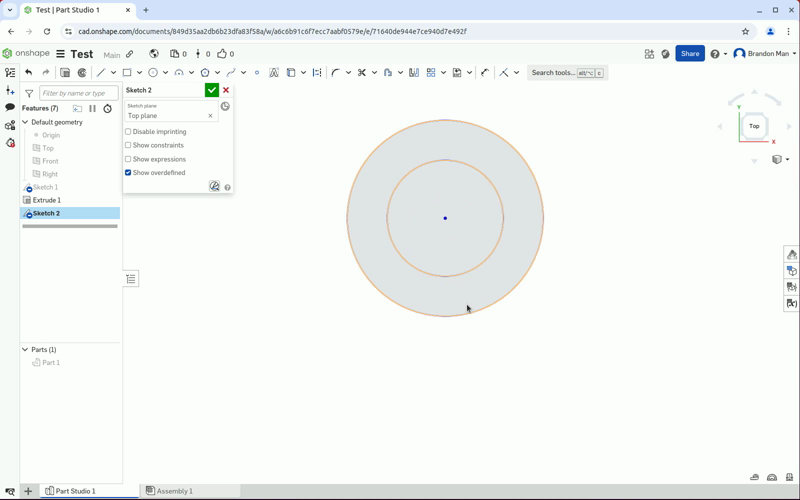
scroll(6)
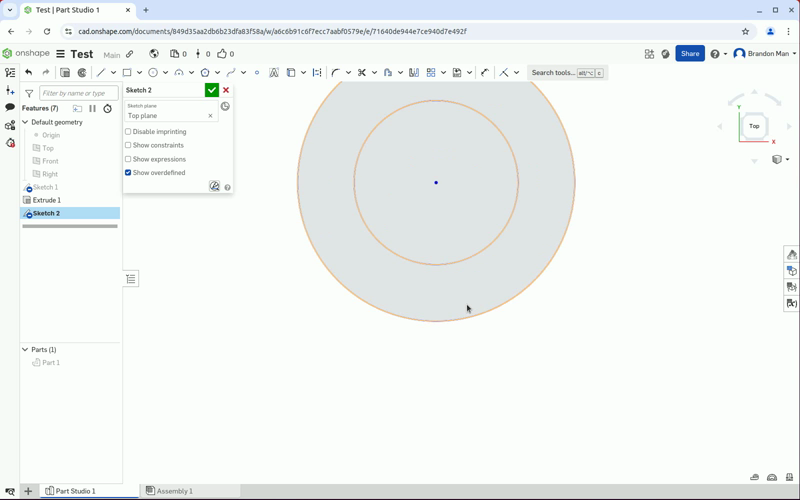
scroll(6)
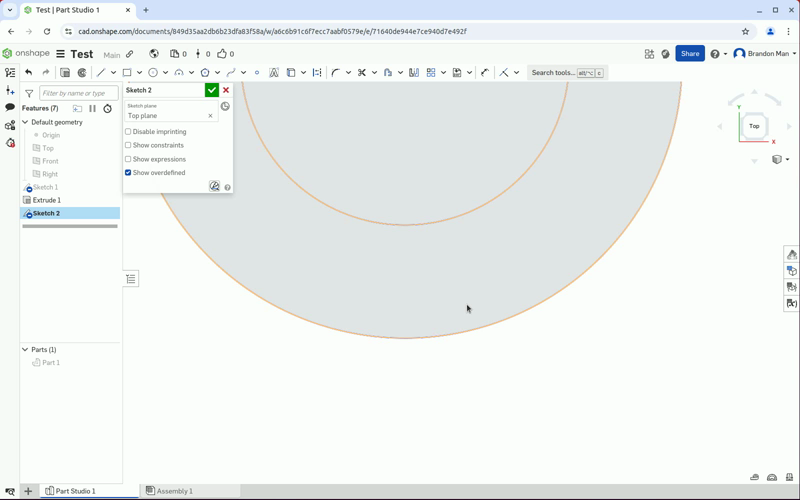
click(467, 304)
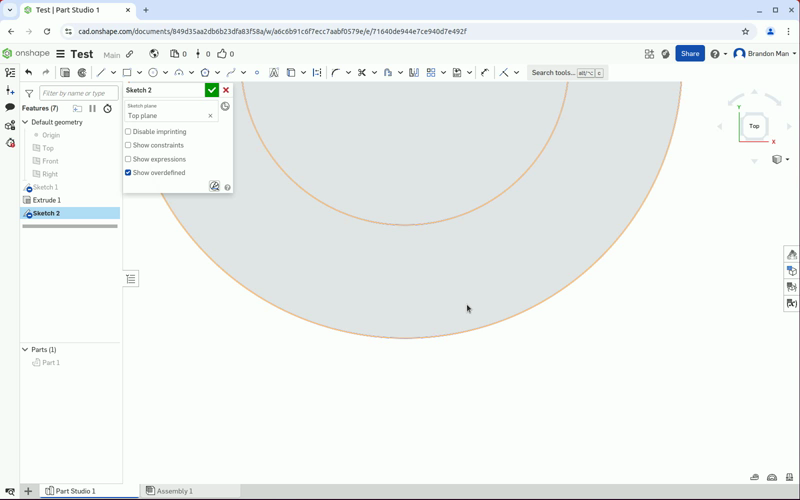
scroll(-6)
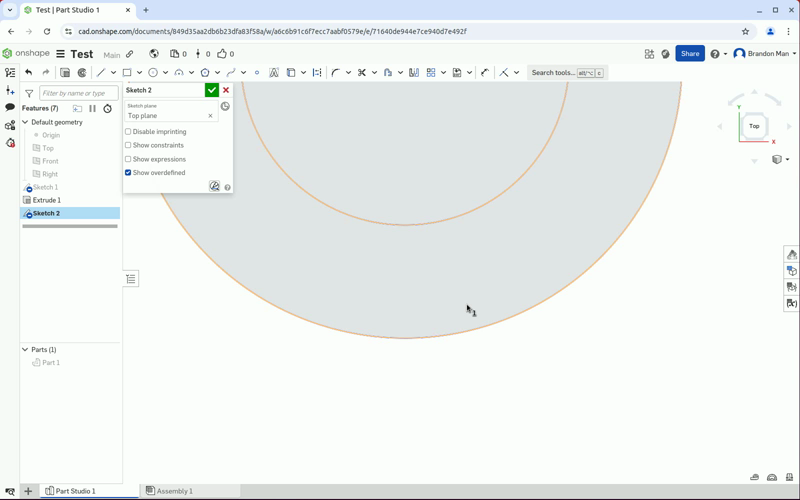
scroll(-6)
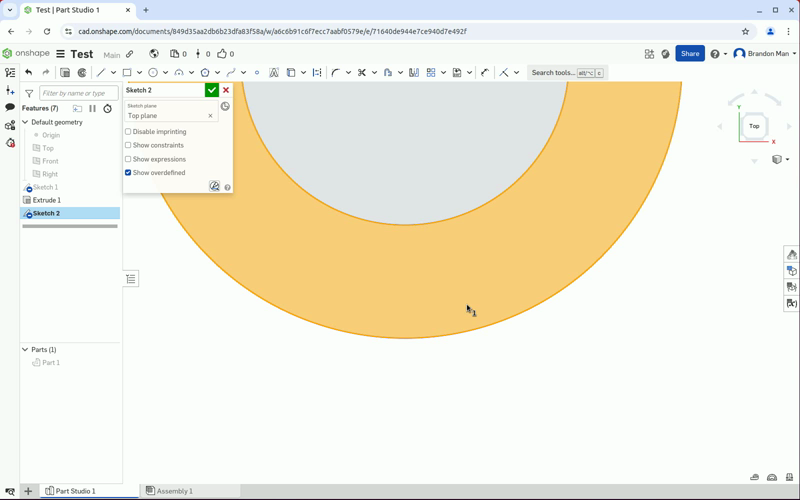
scroll(-6)
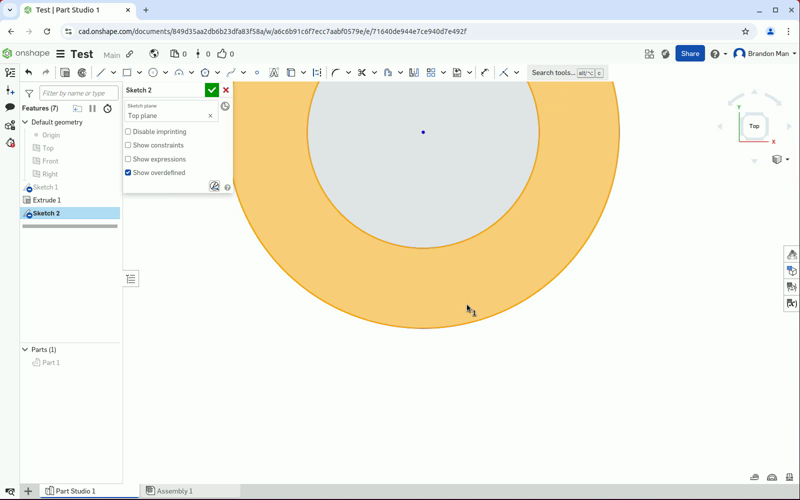
scroll(-6)
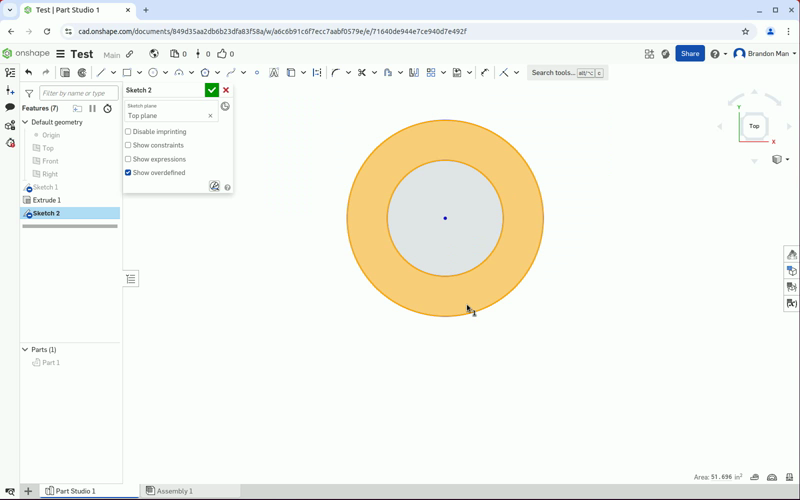
scroll(-6)
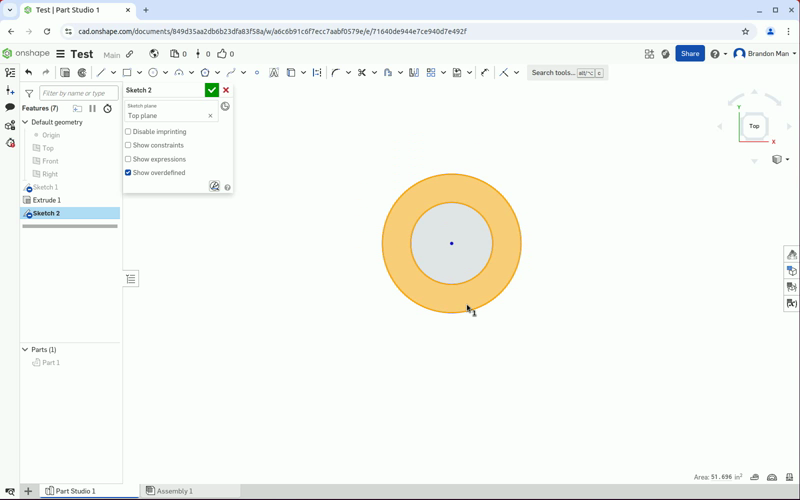
scroll(-6)
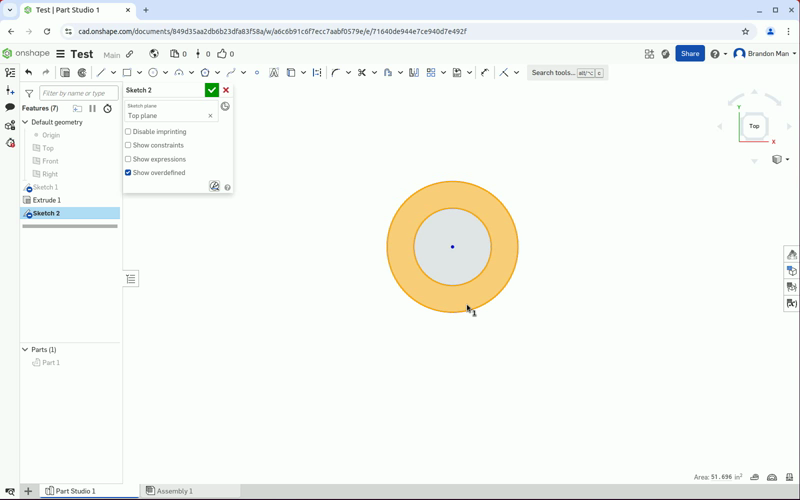
scroll(-6)
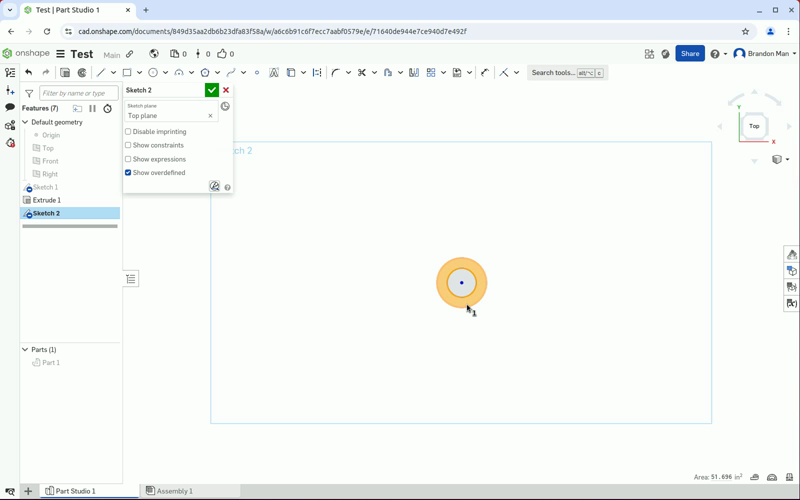
mouse_move(73, 352)
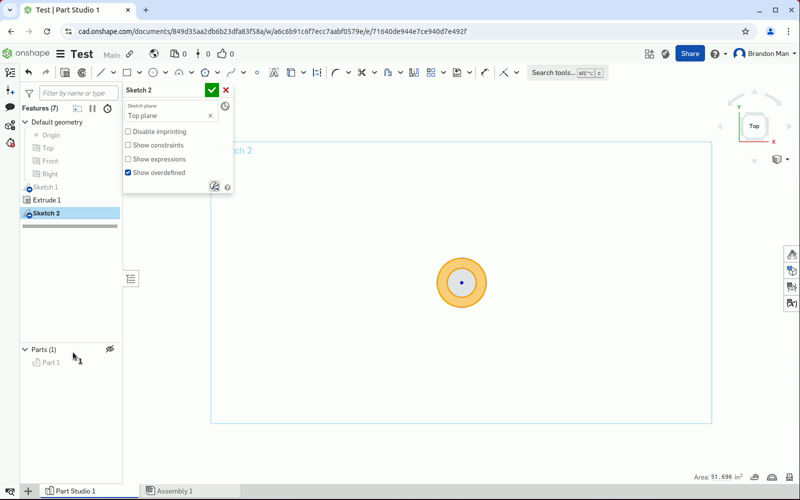
key(shift+y)
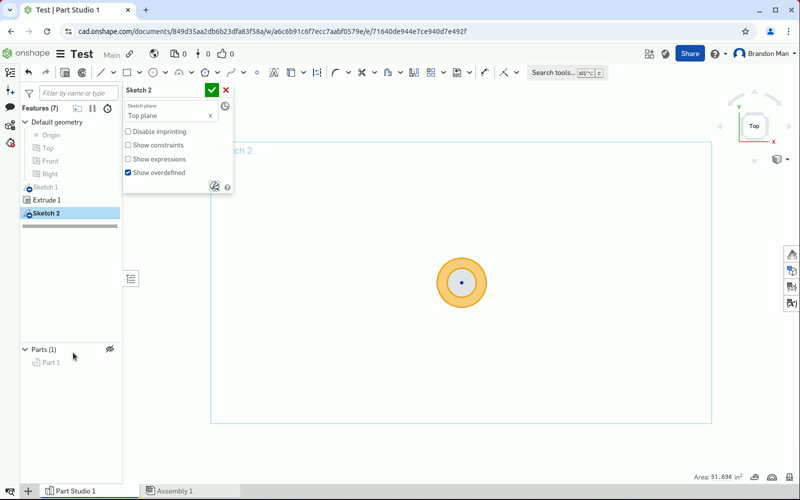
key(shift+e)
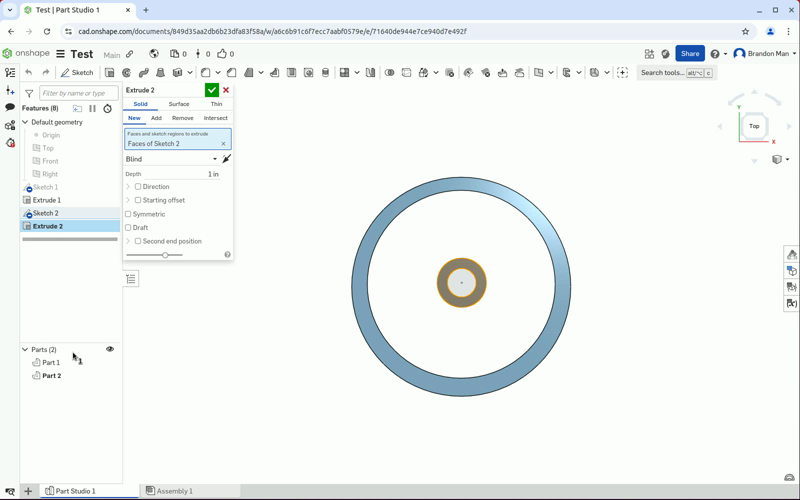
mouse_move(143, 106)
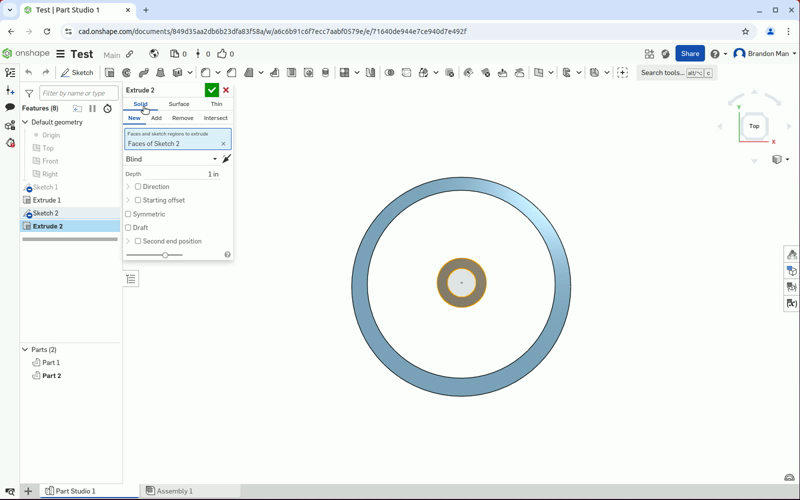
click(143, 106)
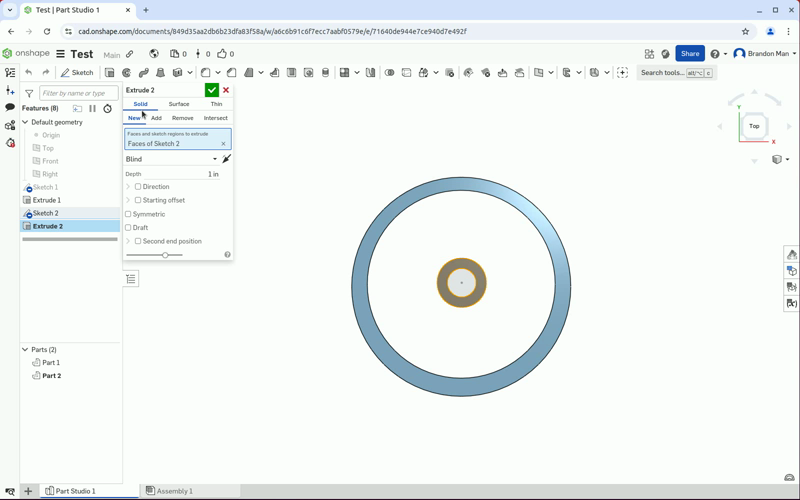
mouse_move(137, 120)
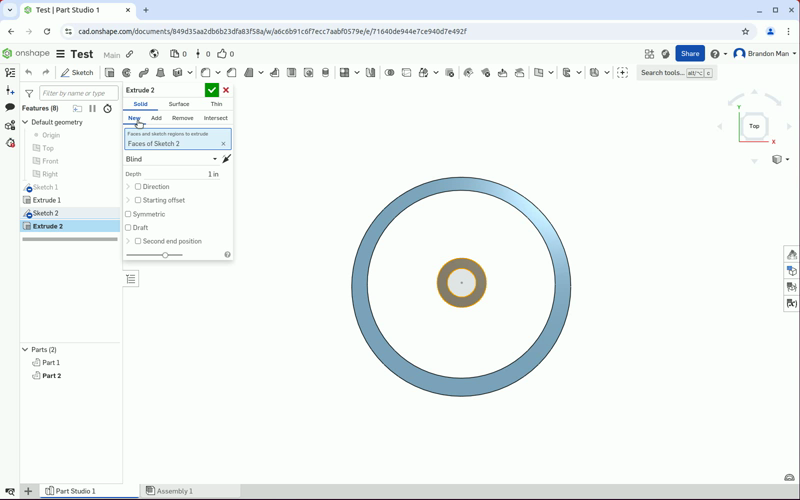
click(137, 120)
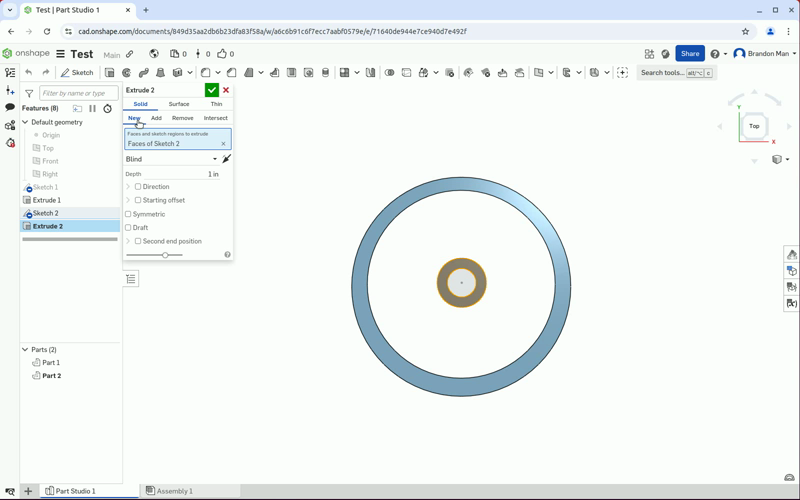
key(tab, 4)
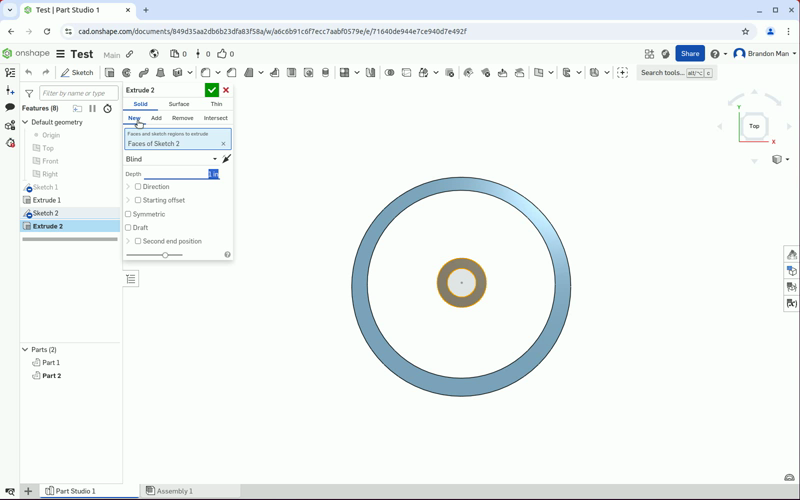
text(4.574)
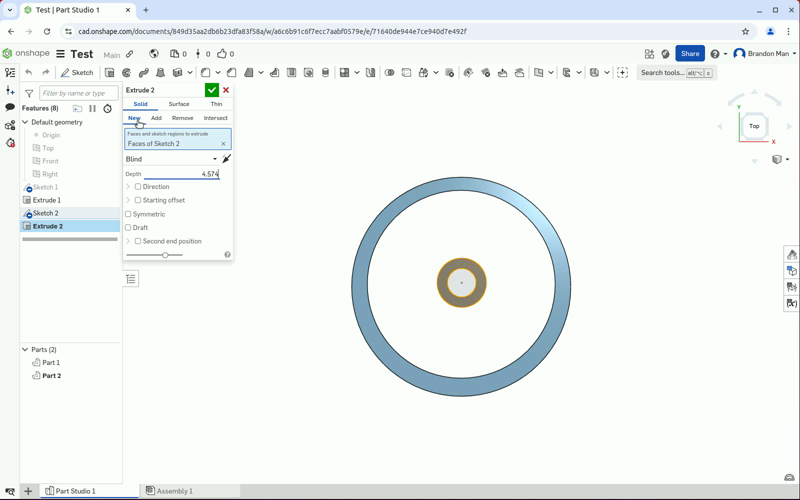
key(enter)
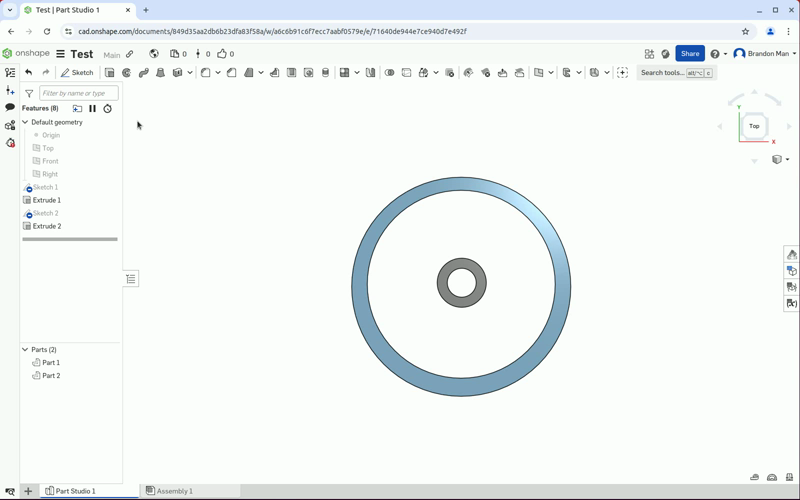
key(shift+h)
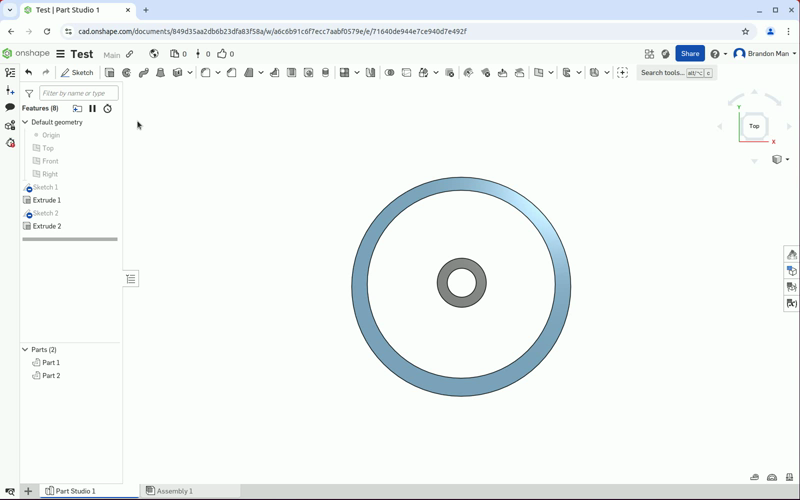
key(shift+h)
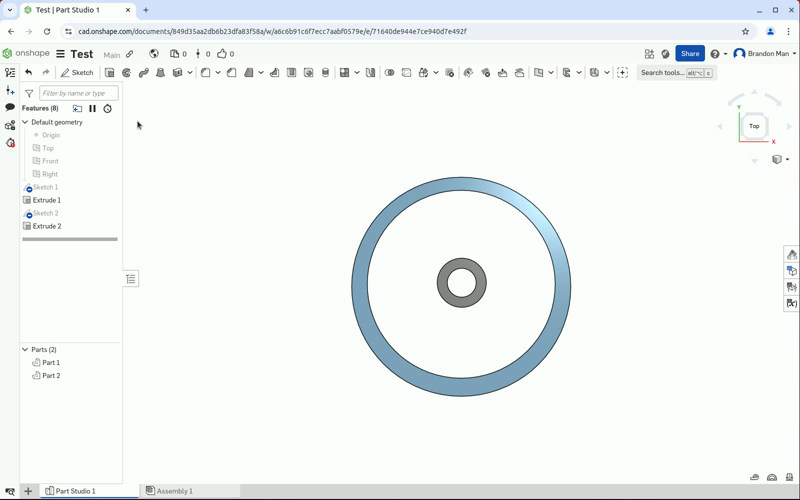
mouse_move(73, 189)
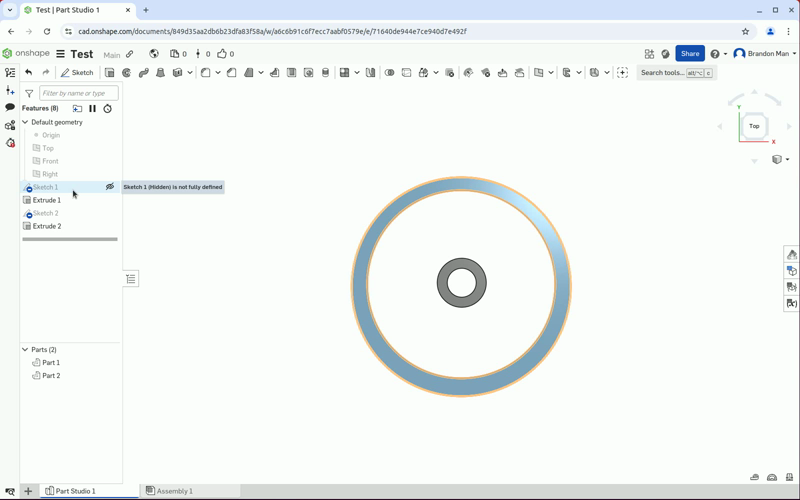
click(73, 189)
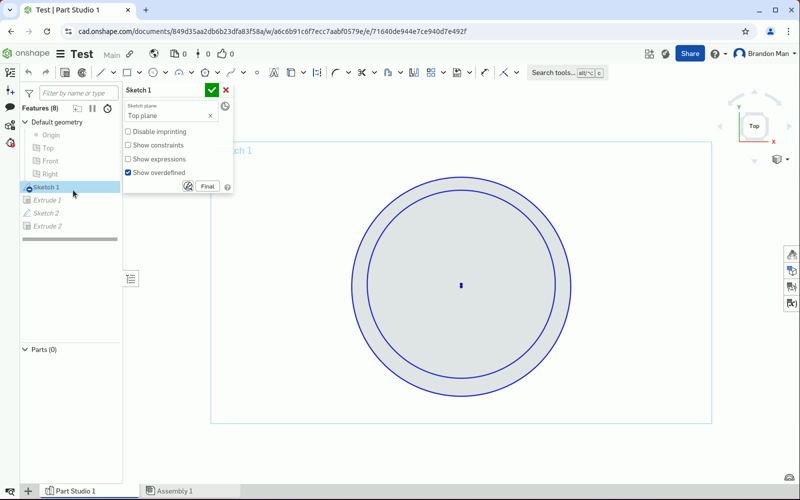
mouse_move(229, 92)
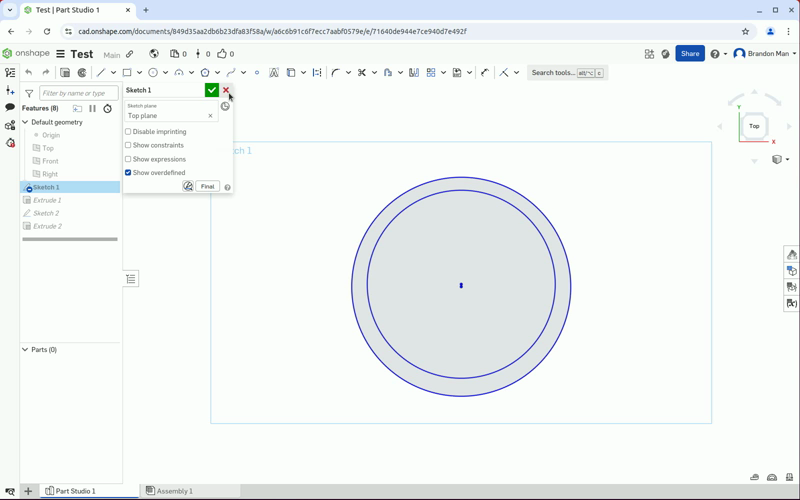
click(229, 92)
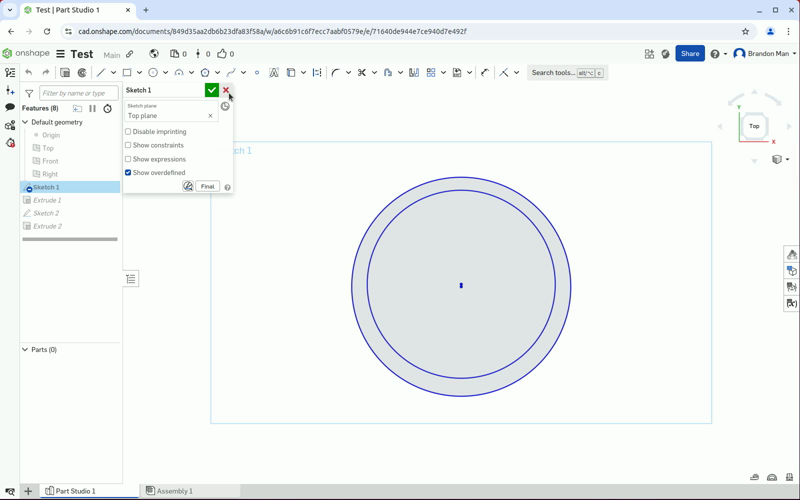
key(shift+s)
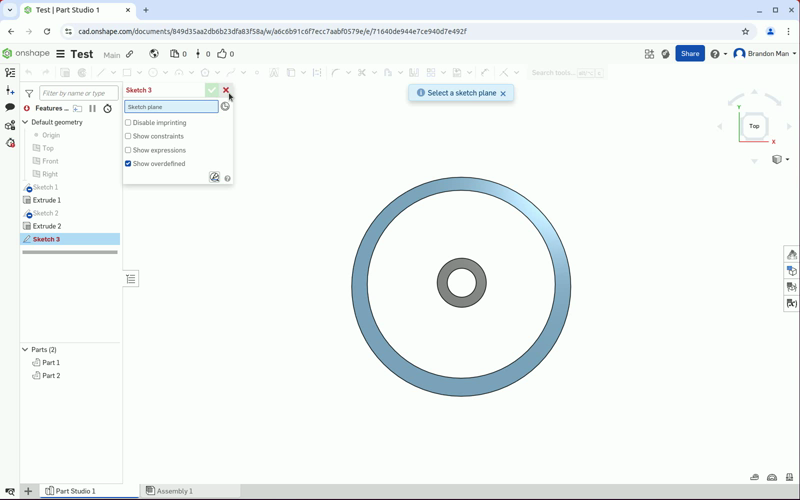
mouse_move(73, 150)
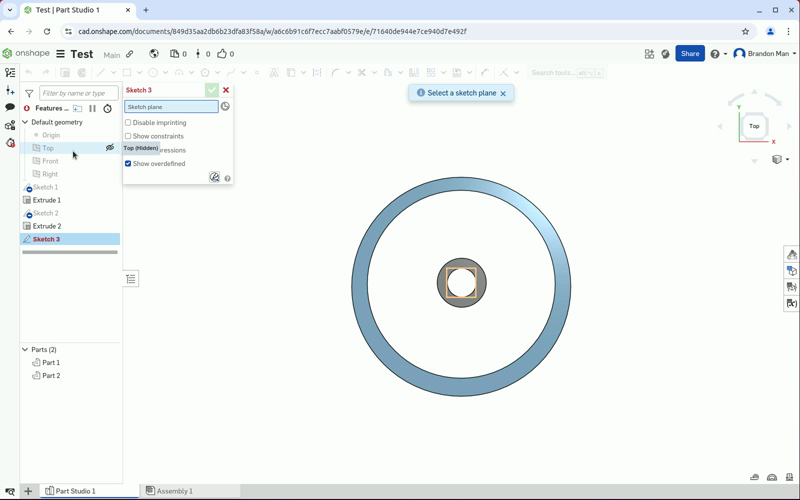
click(73, 150)
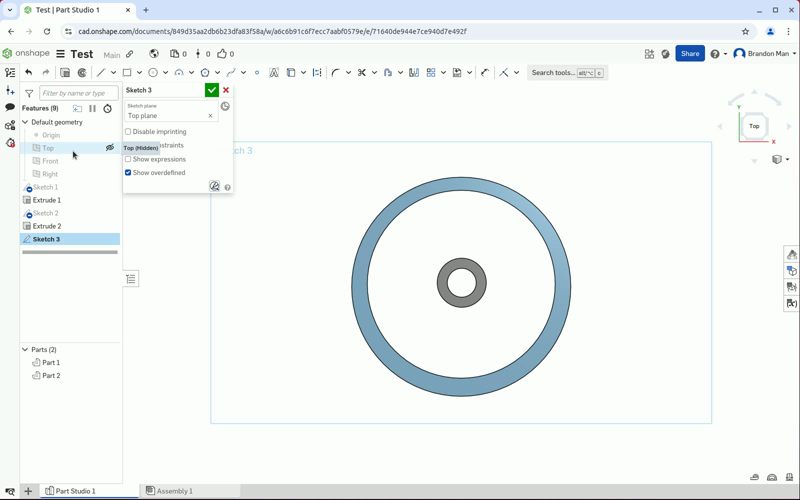
mouse_move(73, 352)
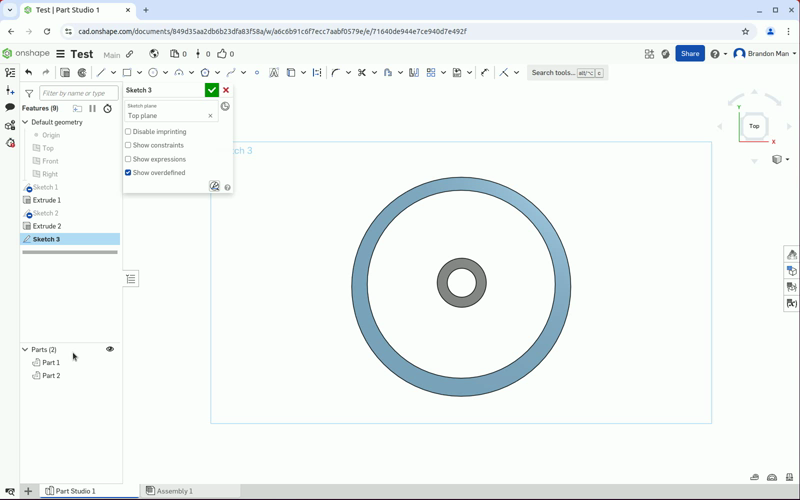
key(y)
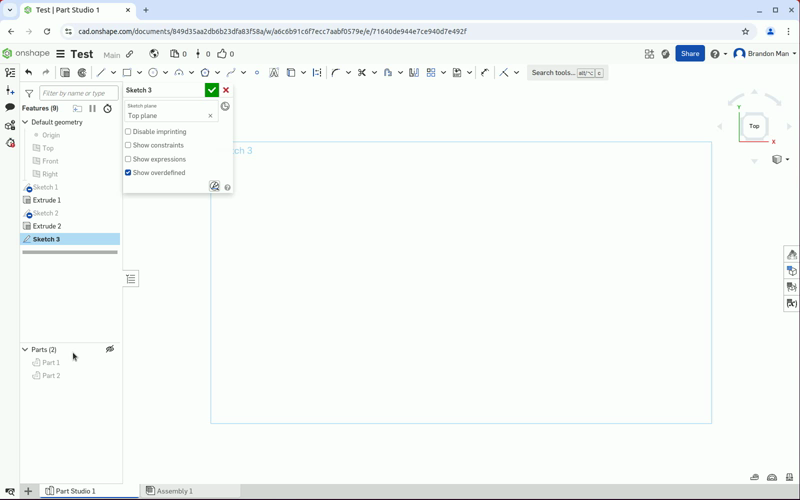
key(a)
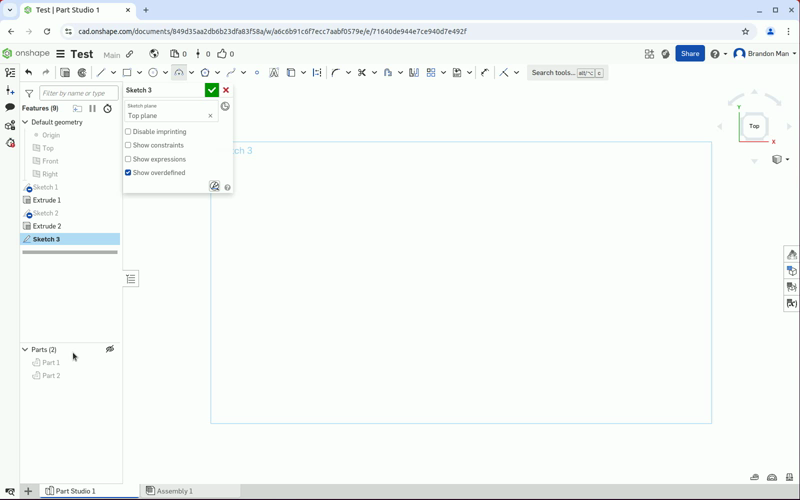
key_down(shift)
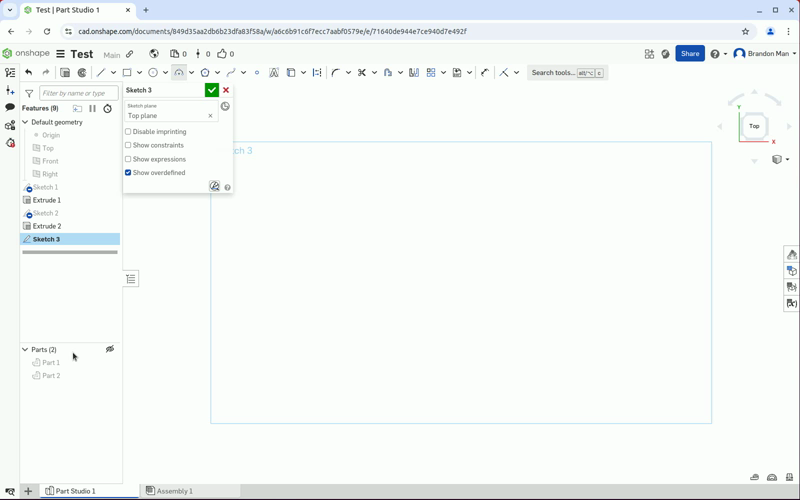
mouse_move(487, 266)
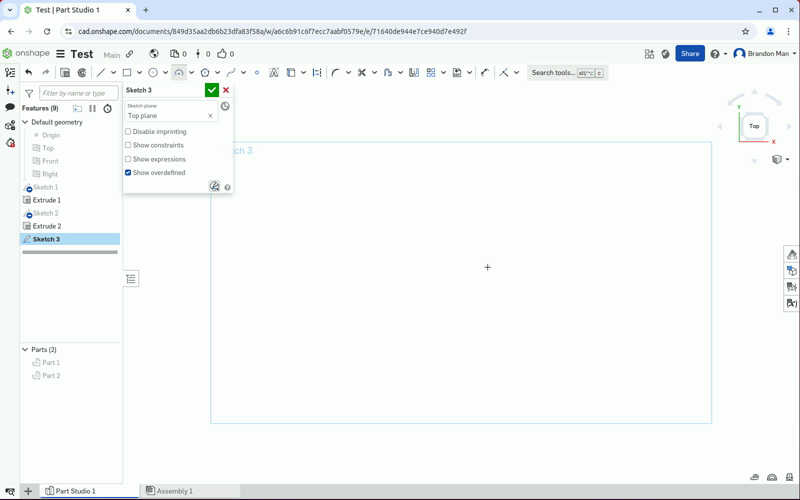
click(487, 266)
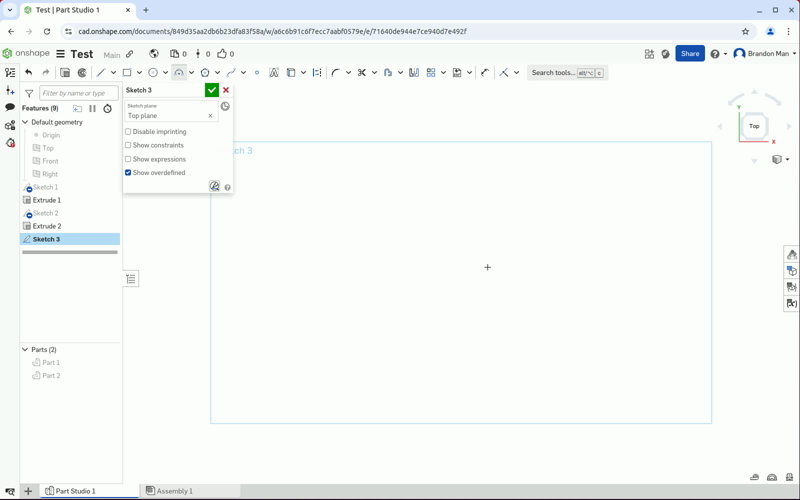
key_up(shift)
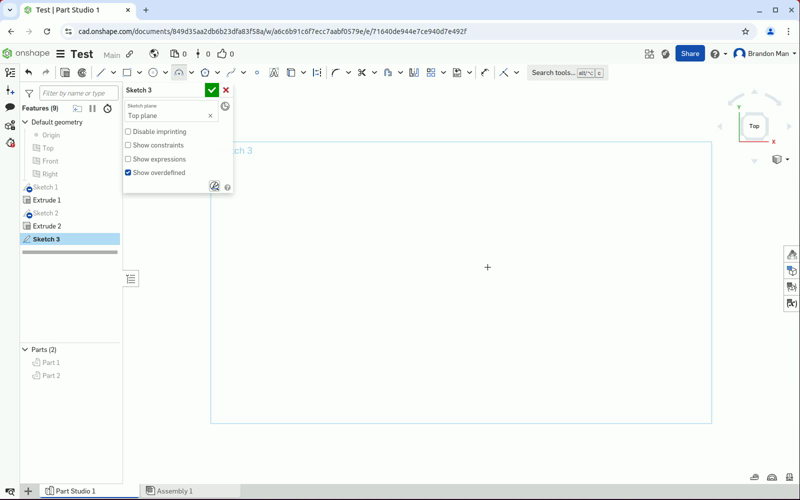
key_down(shift)
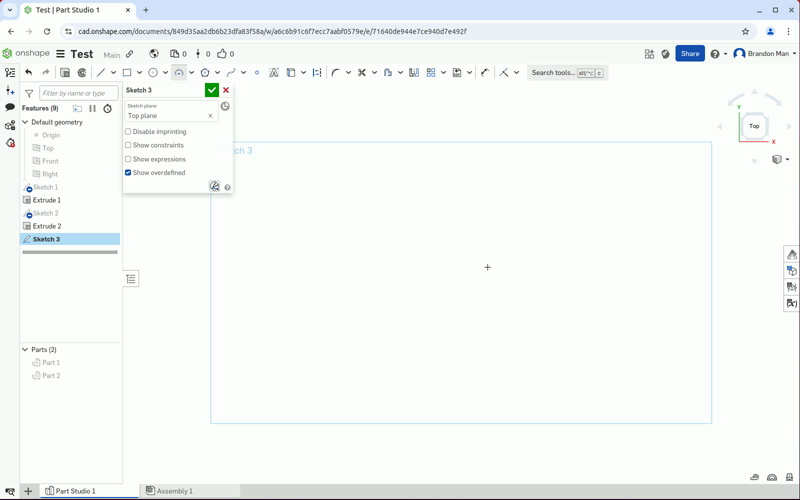
mouse_move(491, 291)
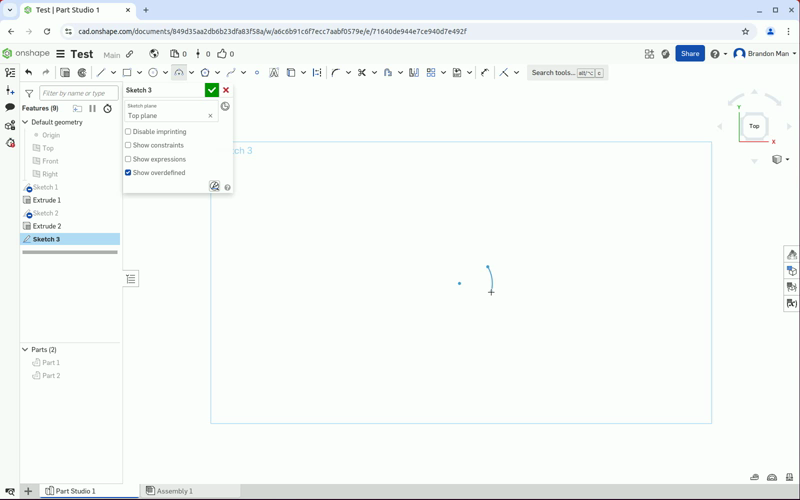
click(491, 291)
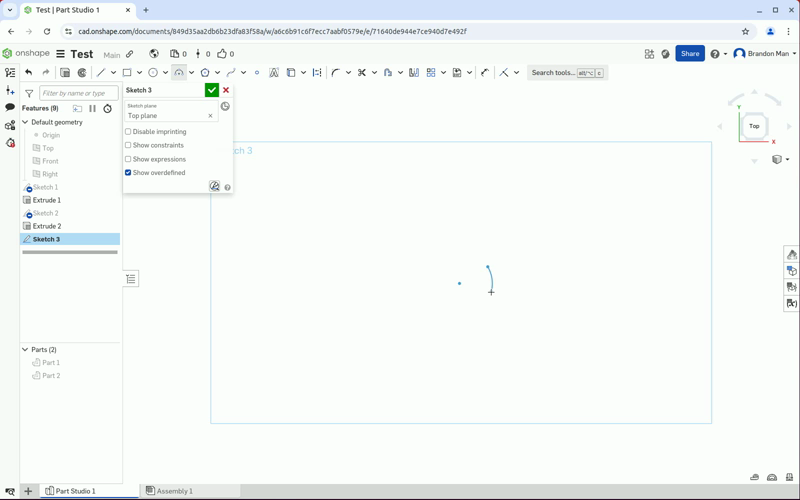
mouse_move(492, 278)
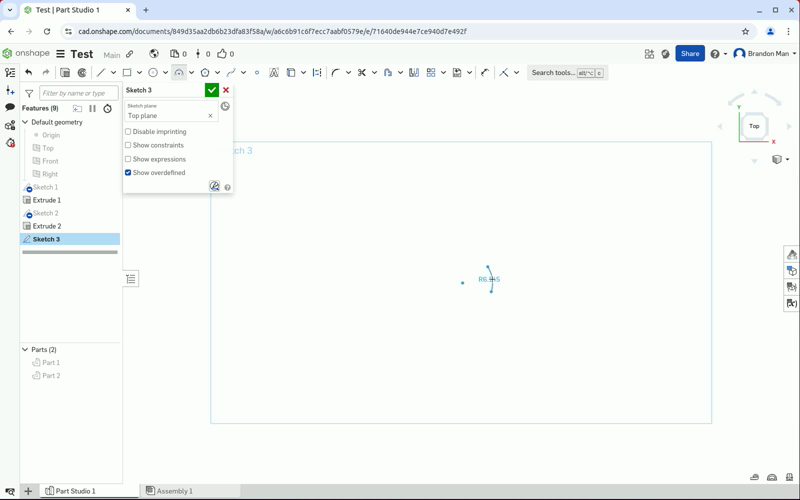
click(492, 278)
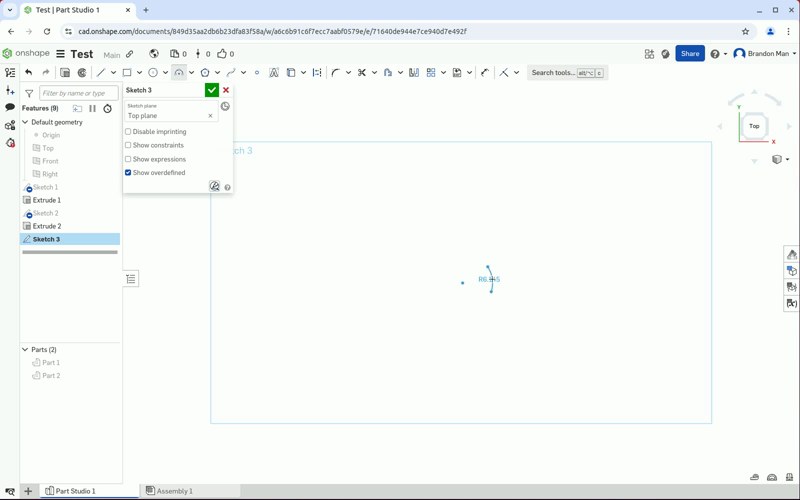
key_up(shift)
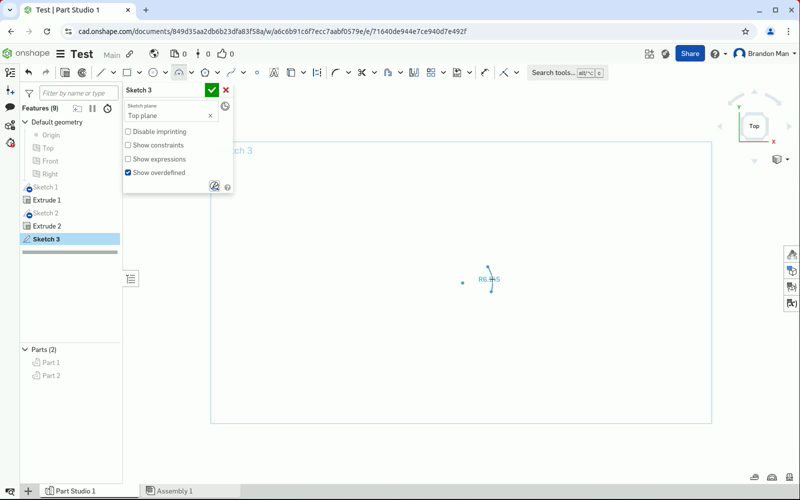
key(esc)
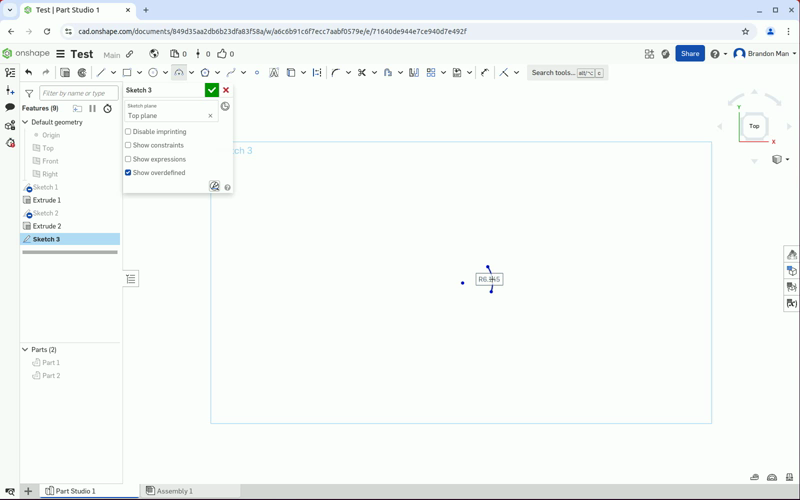
key(l)
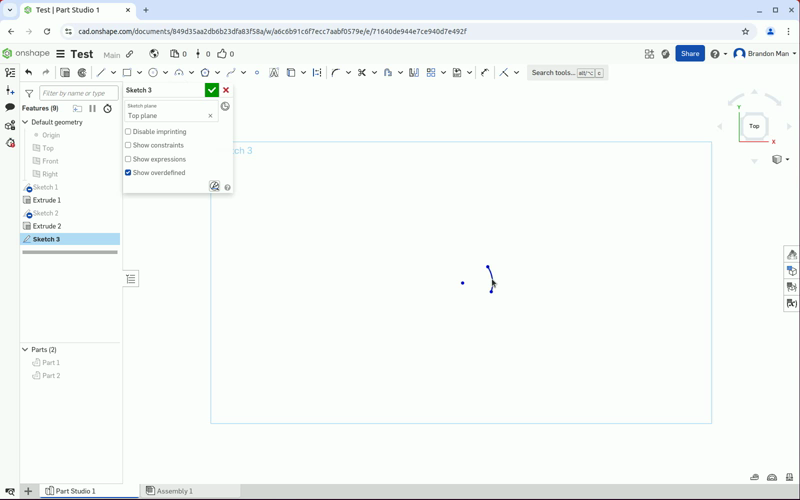
mouse_move(491, 291)
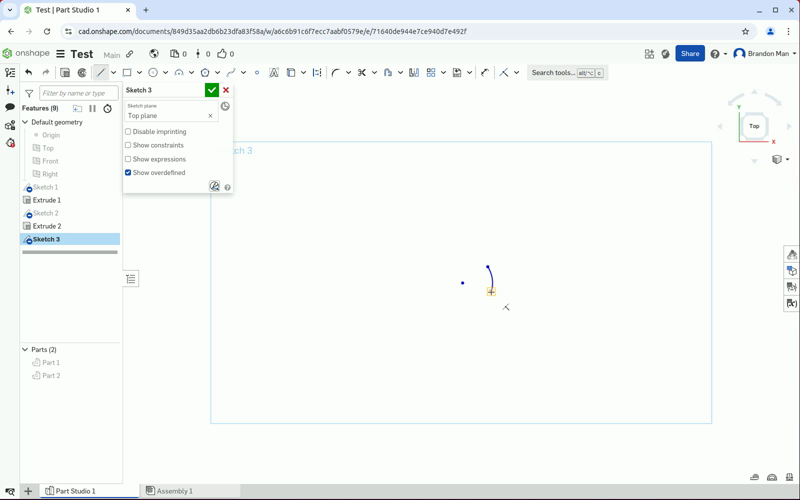
click(491, 291)
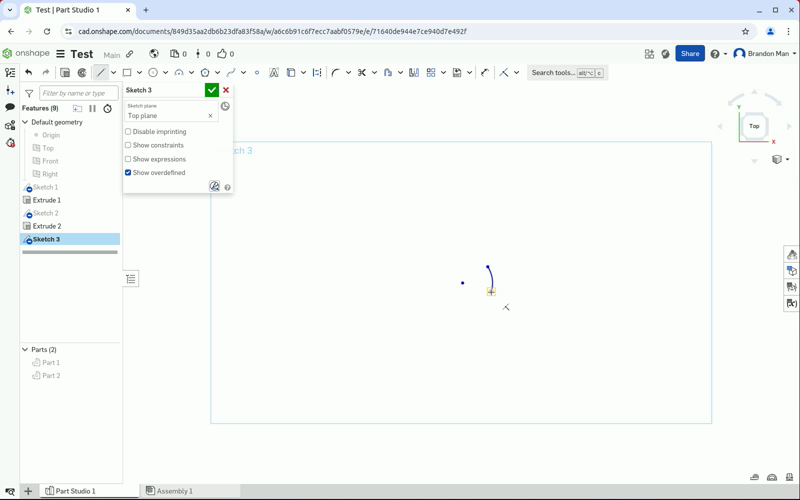
key_down(shift)
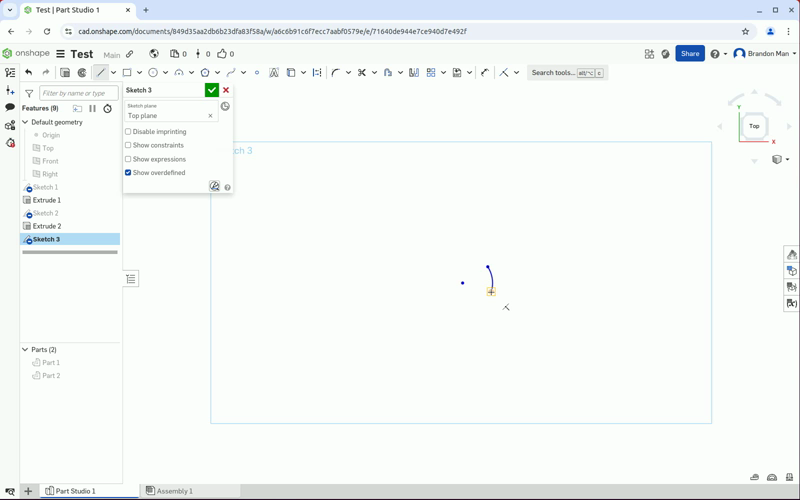
mouse_move(557, 291)
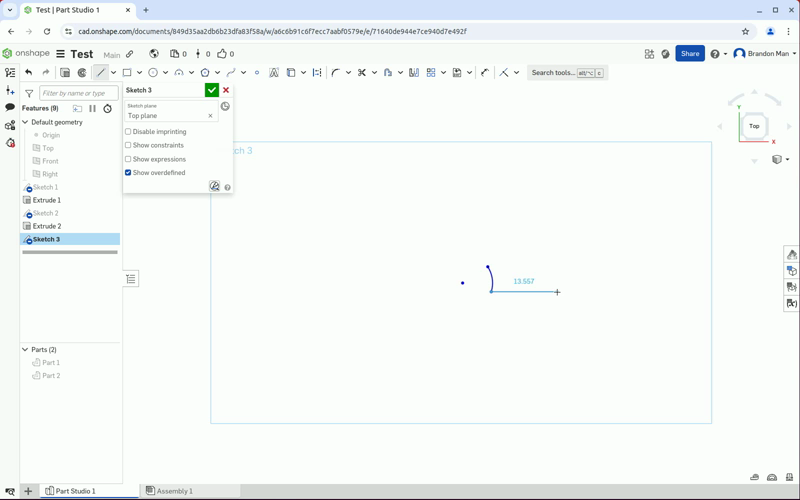
click(557, 291)
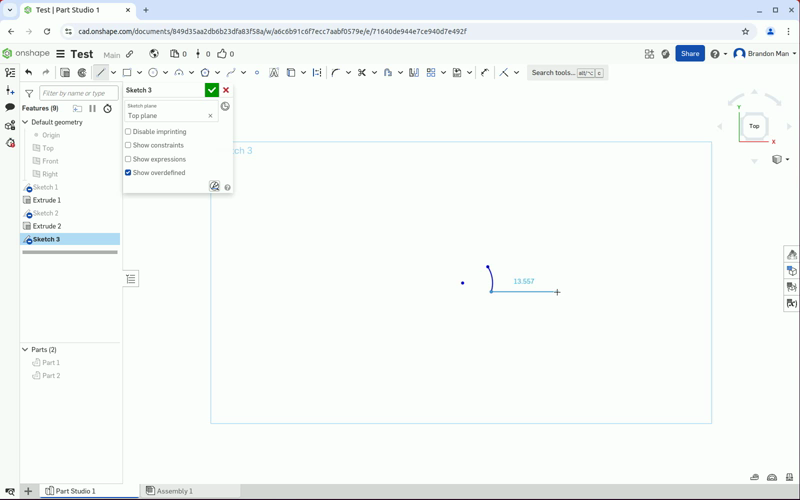
key_up(shift)
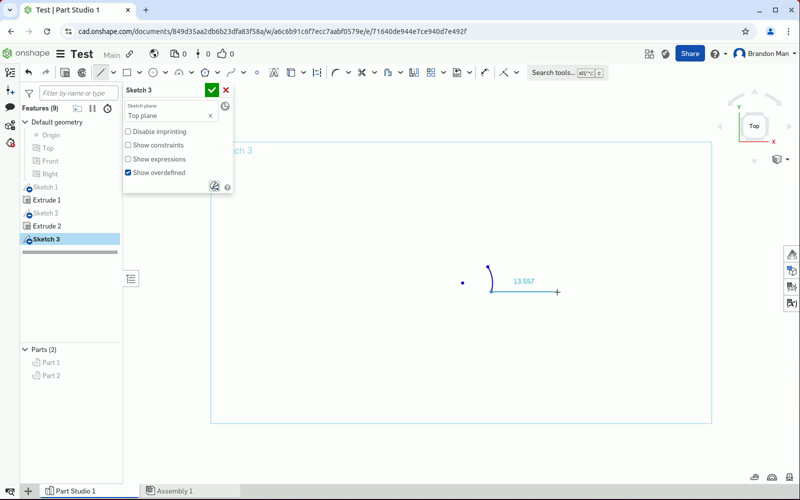
key(esc)
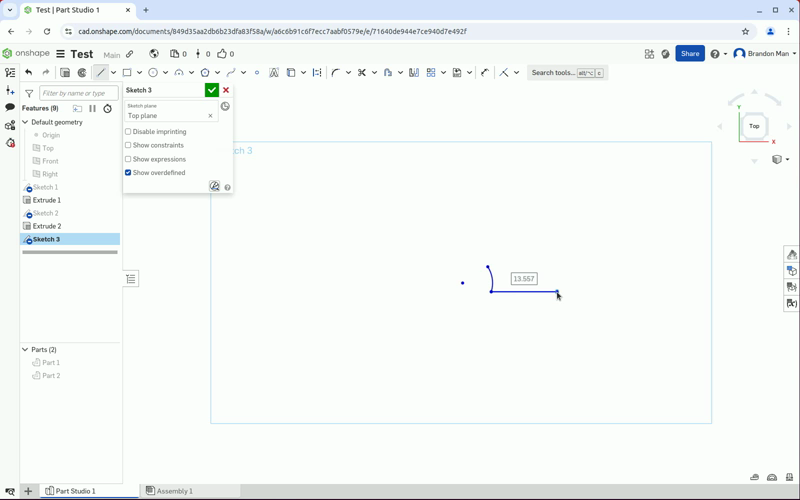
key(a)
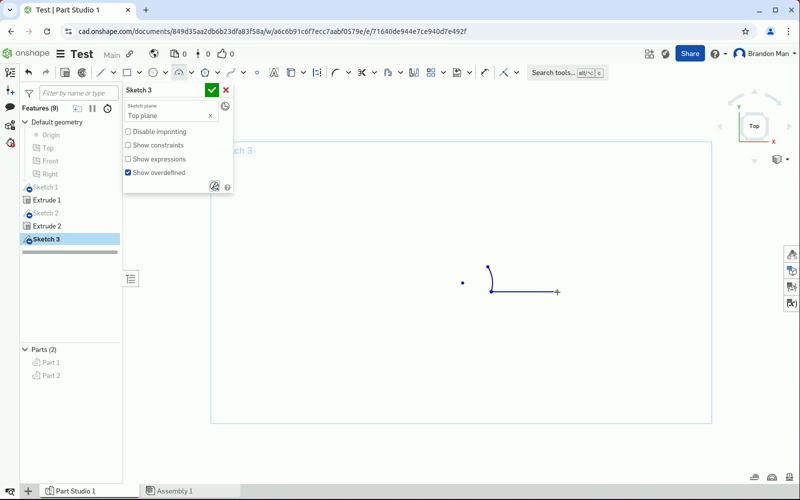
mouse_move(557, 291)
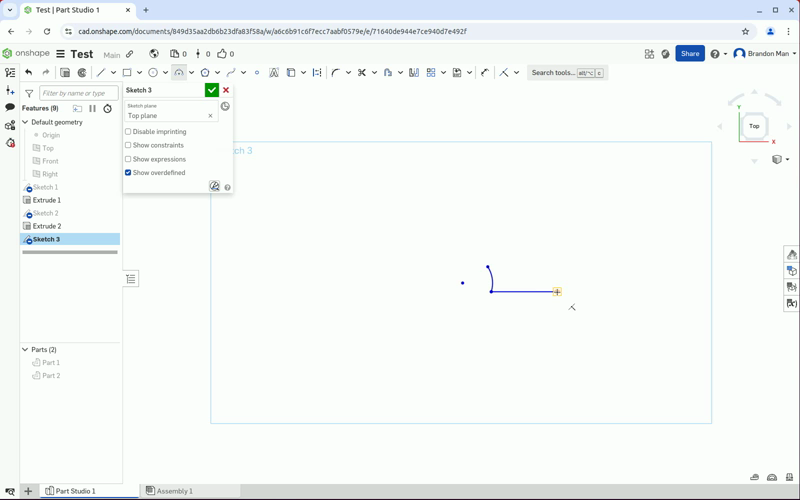
click(557, 291)
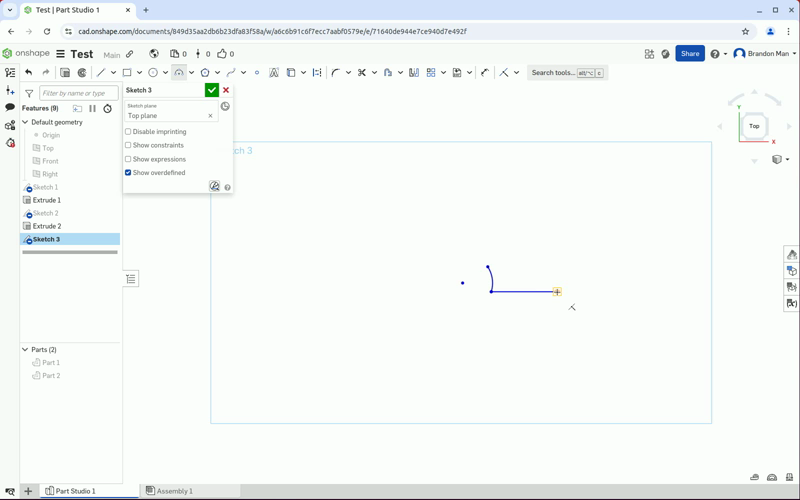
key_down(shift)
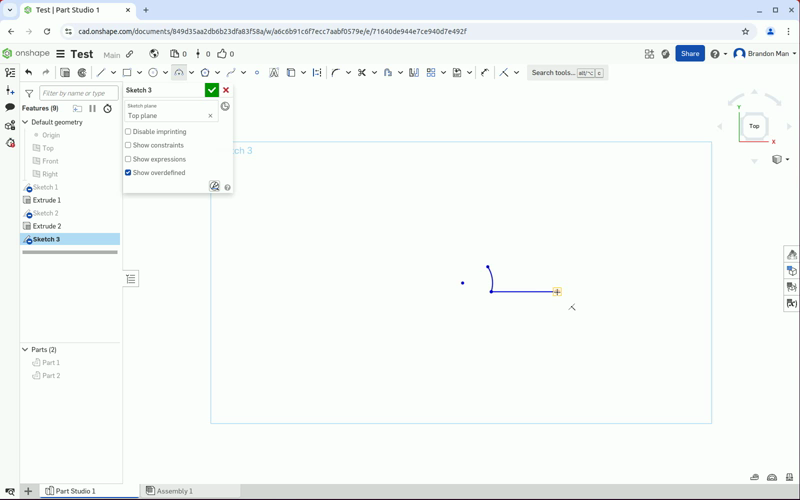
mouse_move(555, 266)
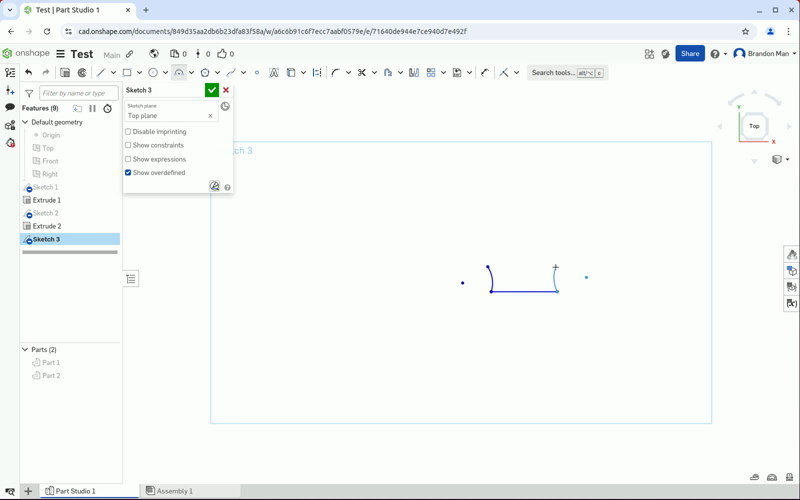
click(555, 266)
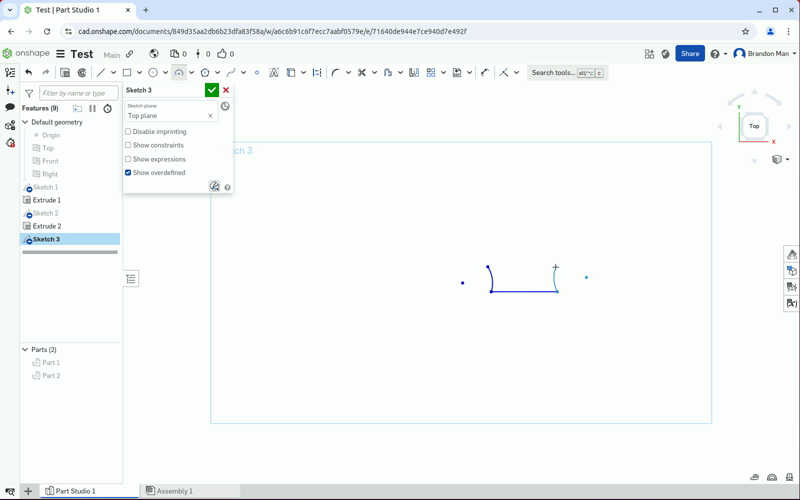
mouse_move(558, 279)
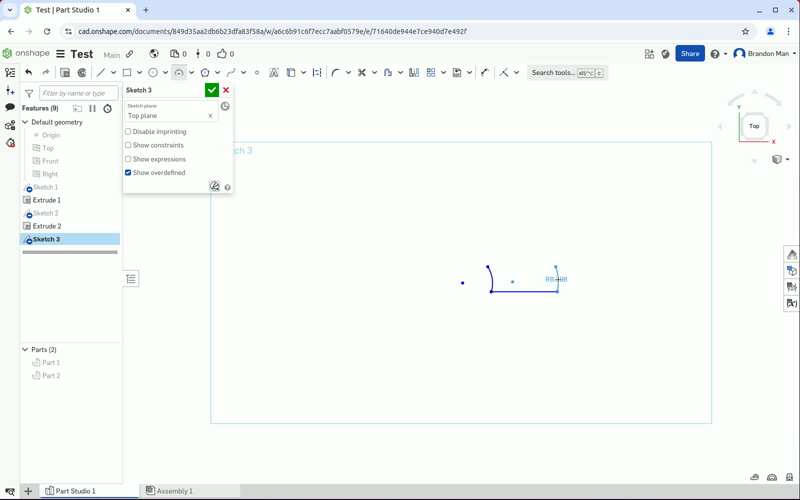
click(558, 279)
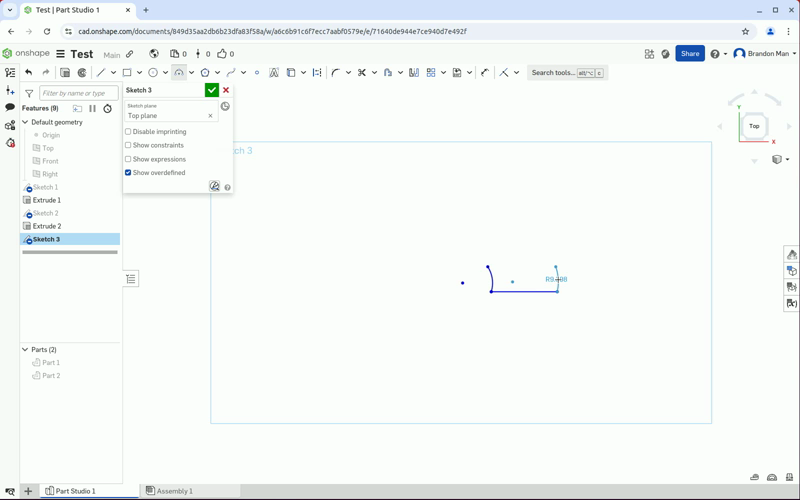
key_up(shift)
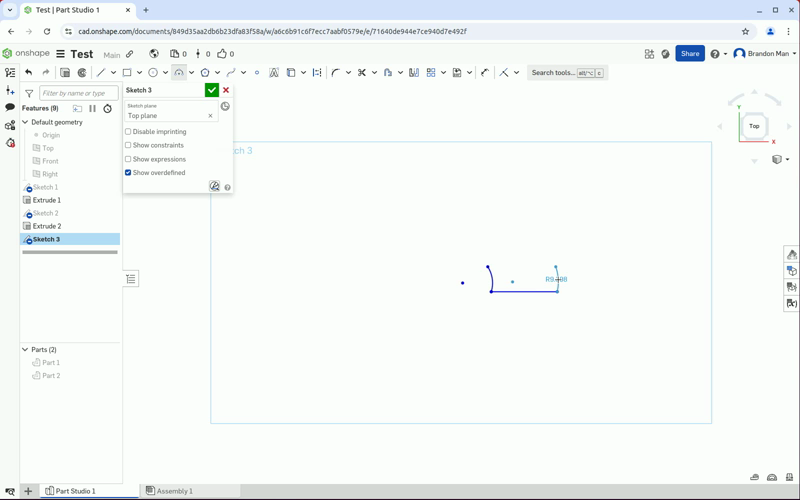
key(esc)
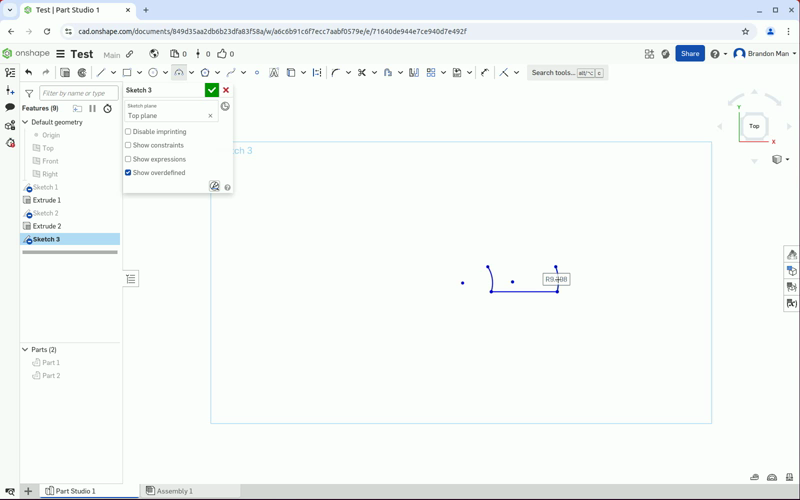
key(l)
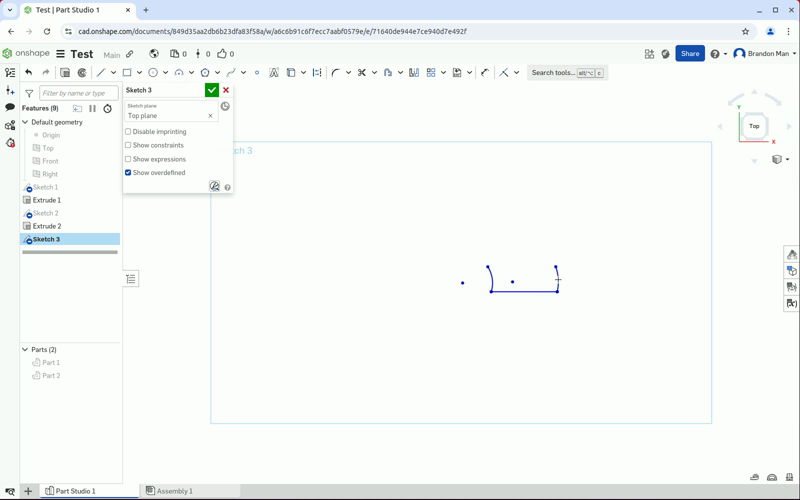
mouse_move(555, 266)
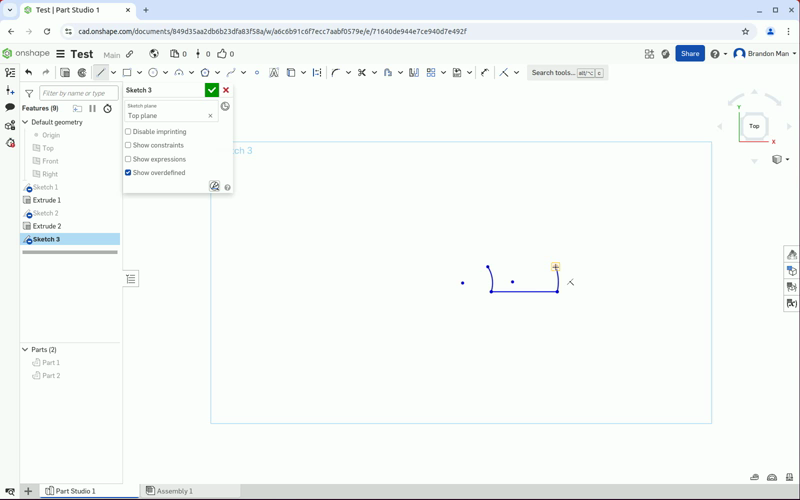
click(555, 266)
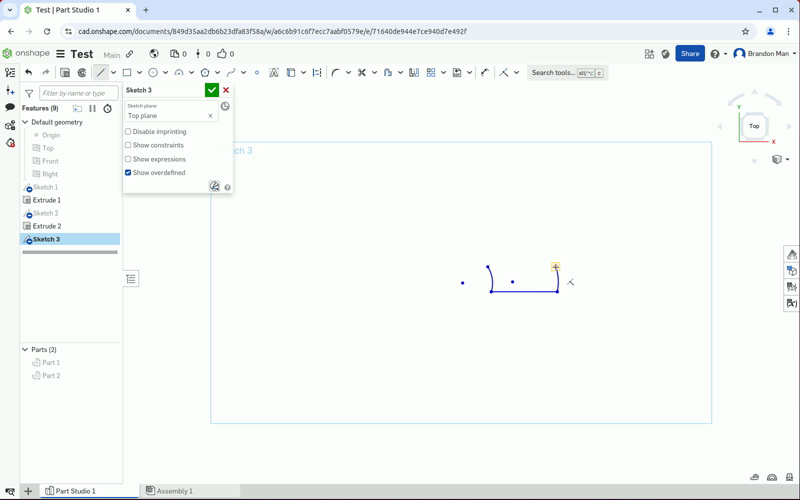
key_down(shift)
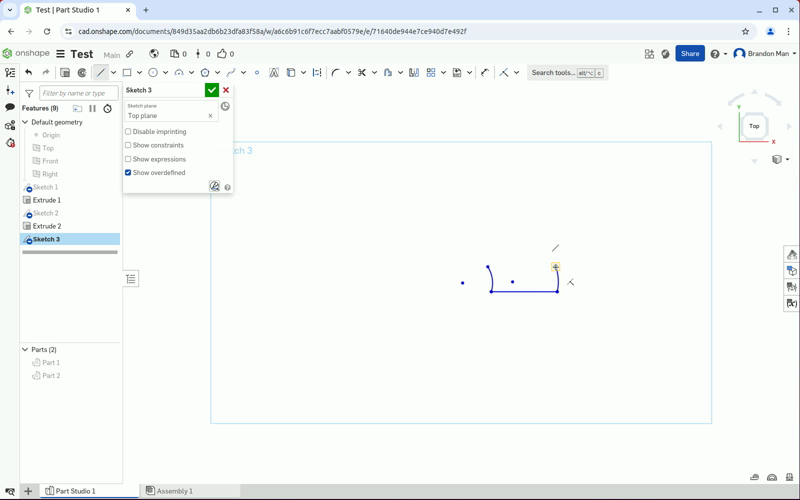
mouse_move(487, 266)
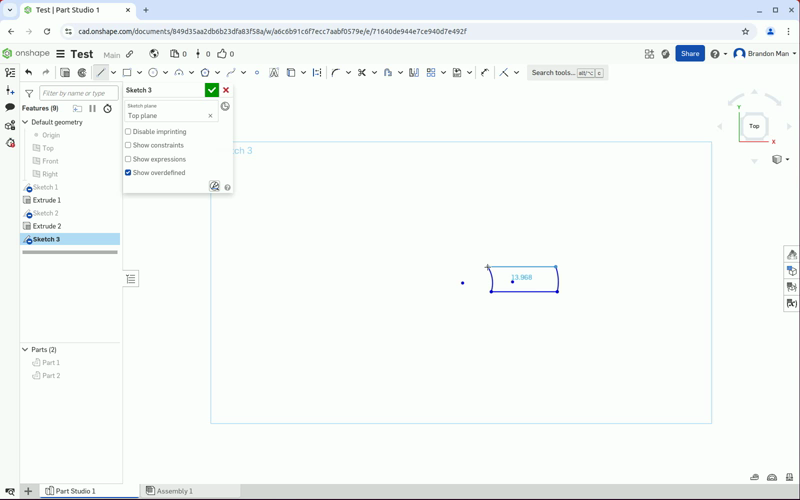
key_up(shift)
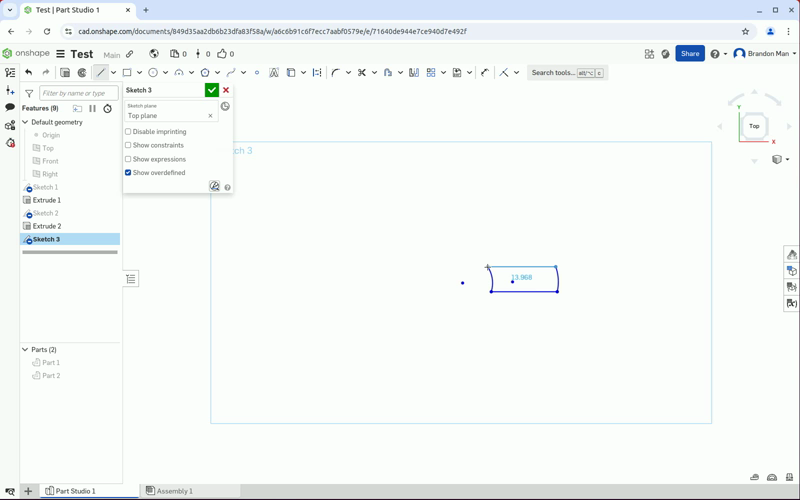
click(487, 266)
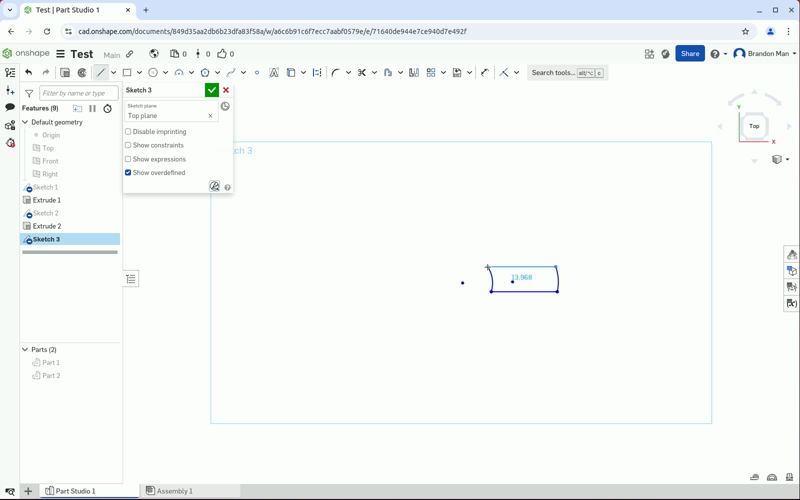
key(esc)
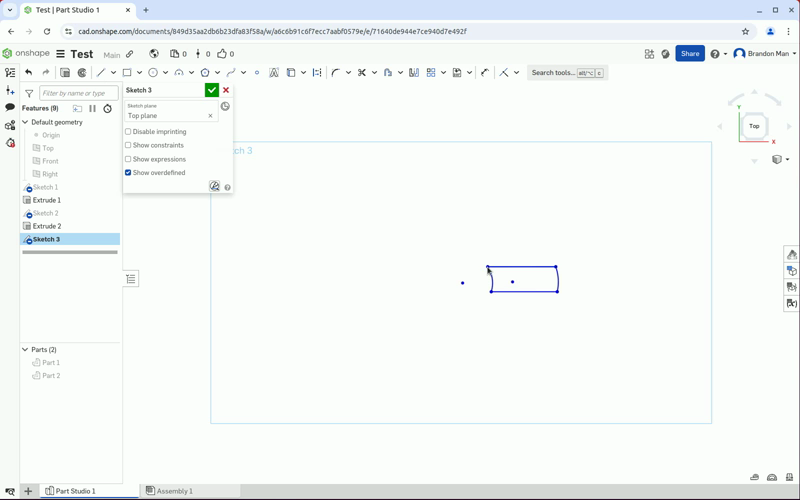
mouse_move(514, 268)
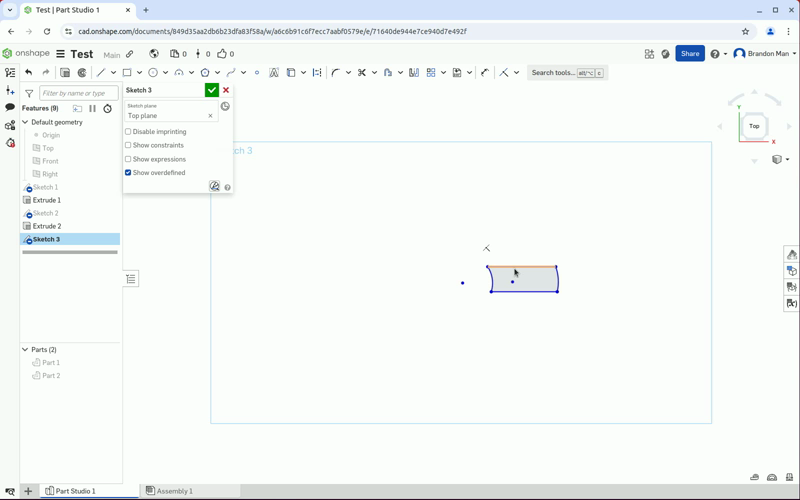
scroll(6)
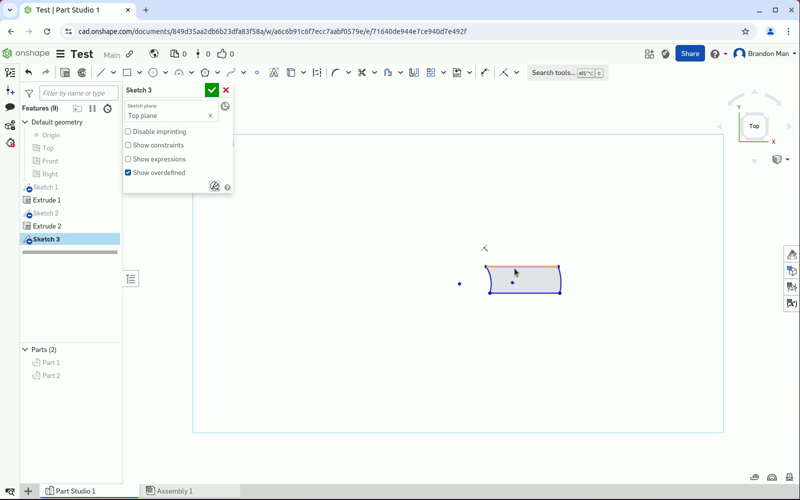
scroll(6)
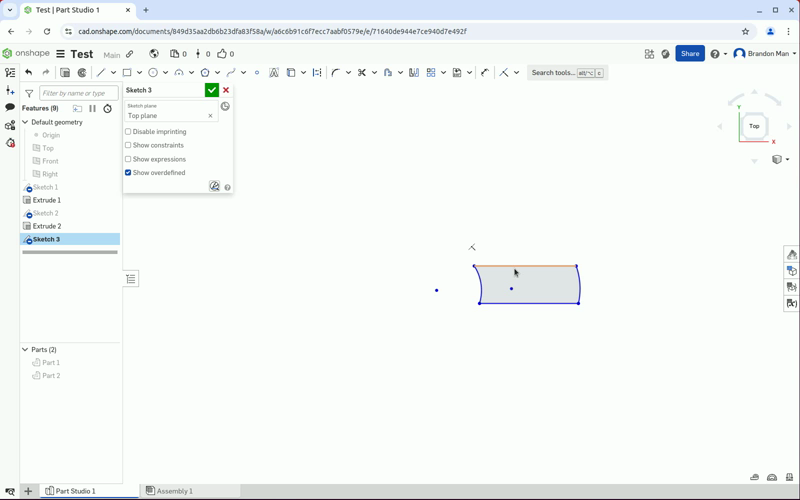
scroll(6)
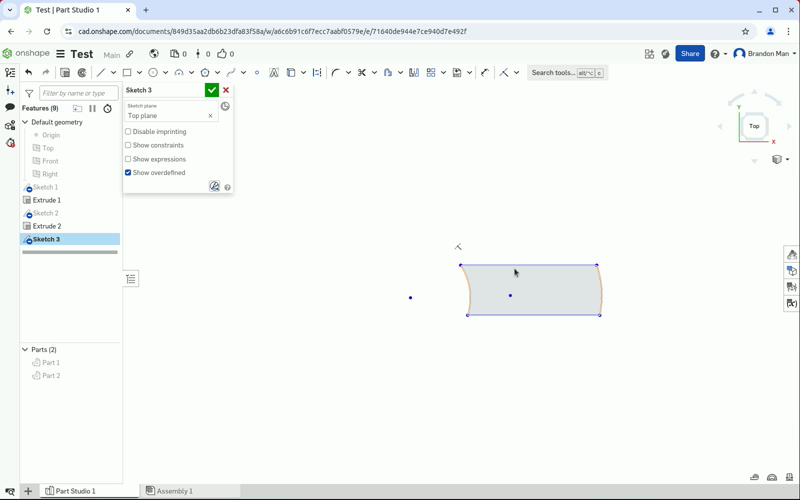
scroll(6)
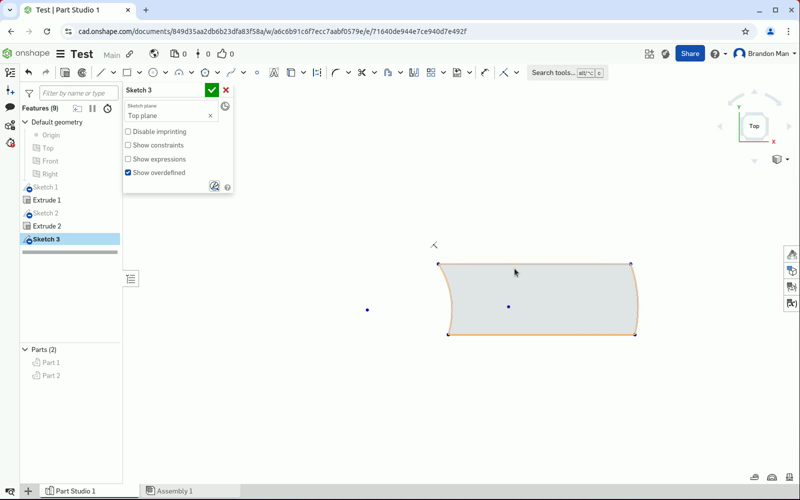
scroll(6)
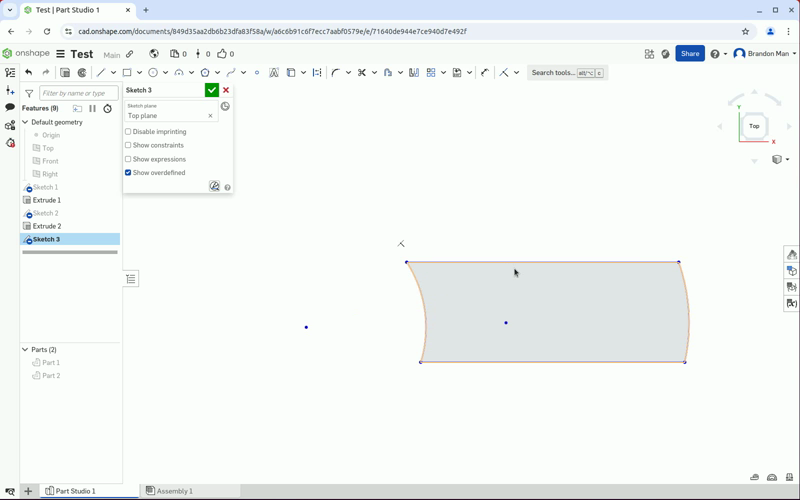
scroll(6)
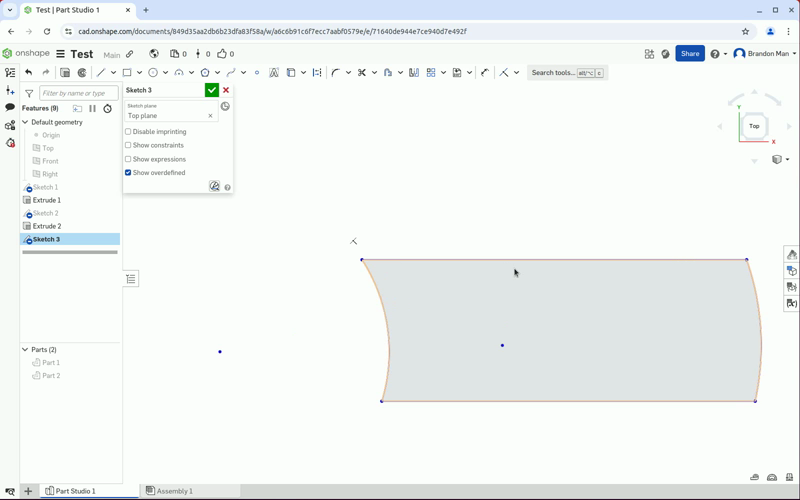
scroll(6)
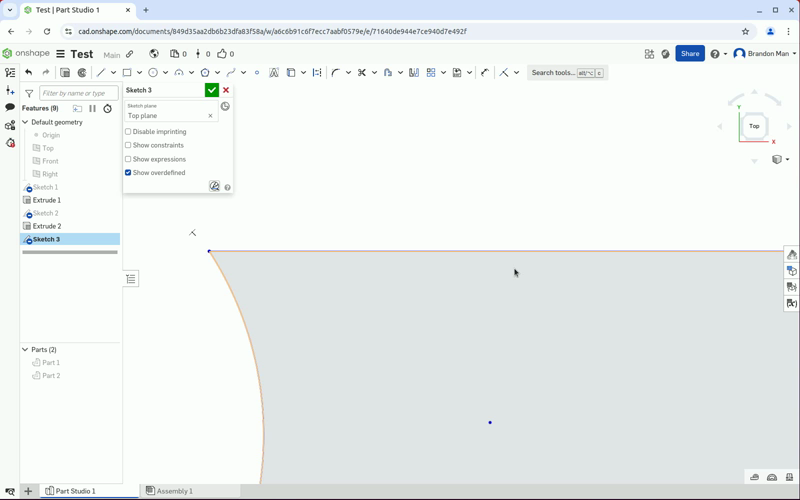
click(514, 268)
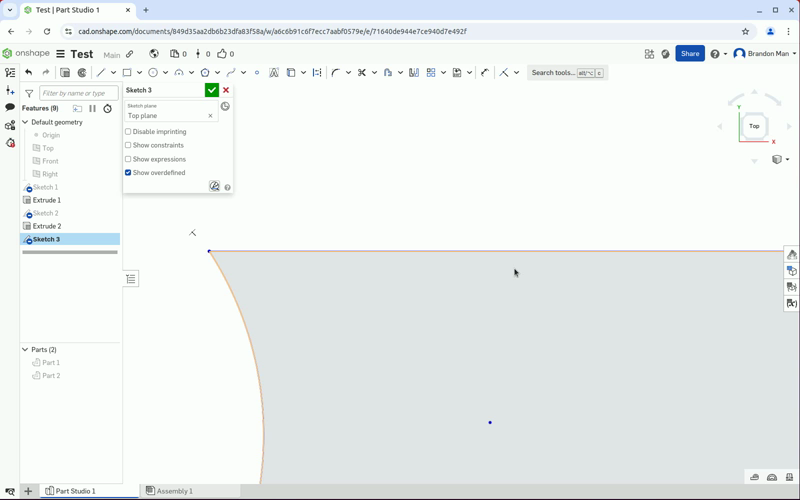
scroll(-6)
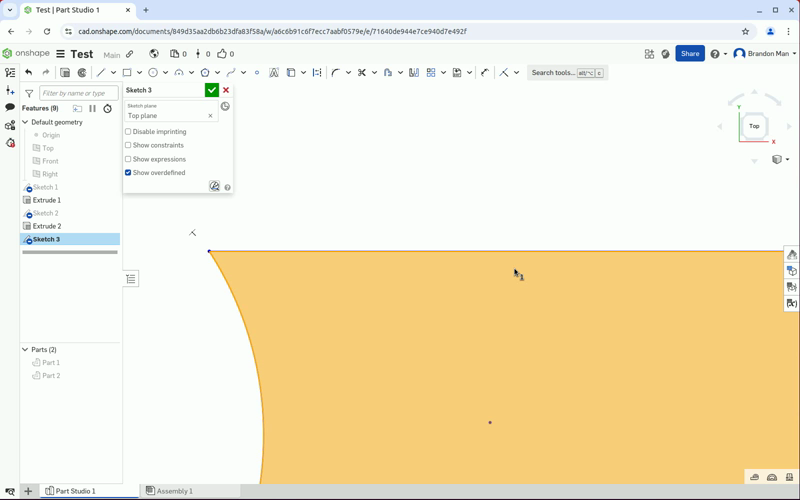
scroll(-6)
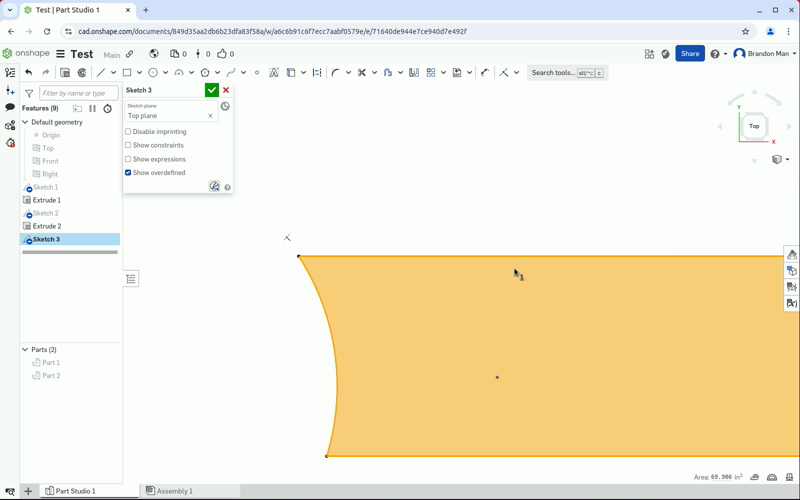
scroll(-6)
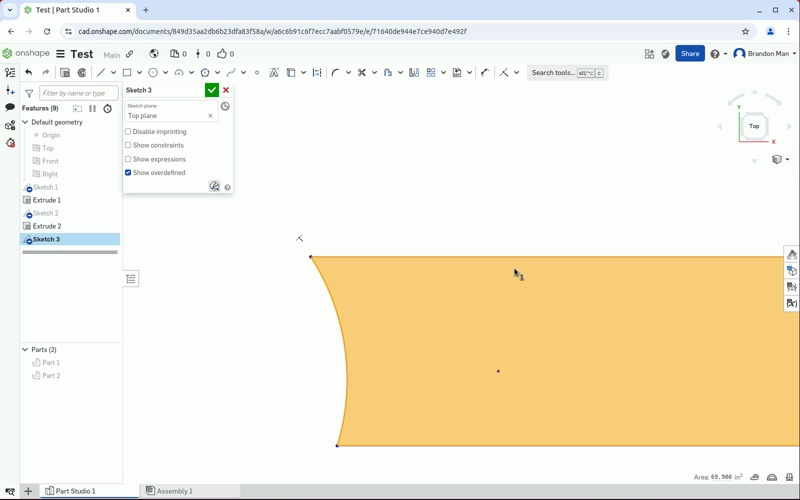
scroll(-6)
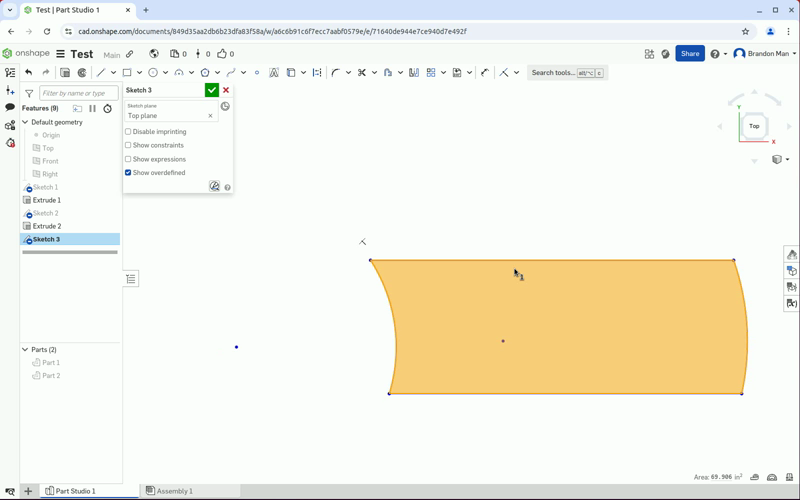
scroll(-6)
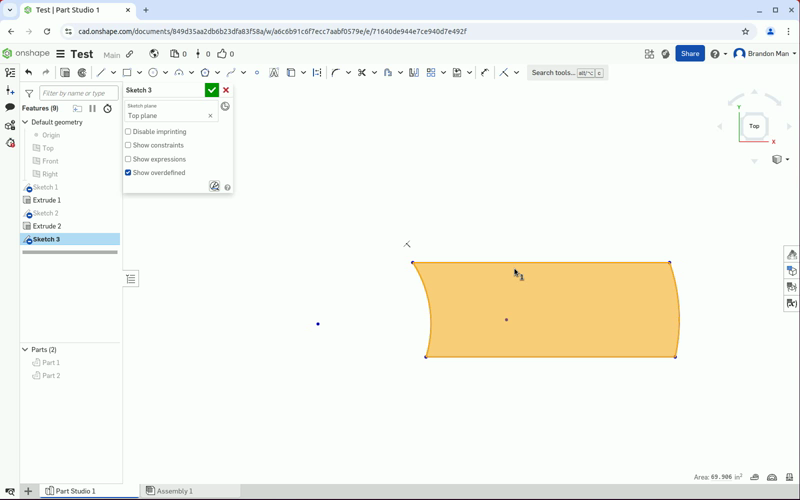
scroll(-6)
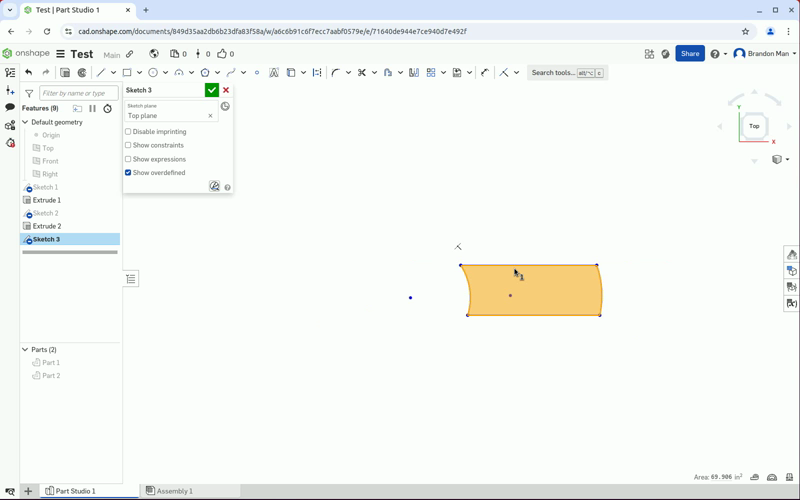
scroll(-6)
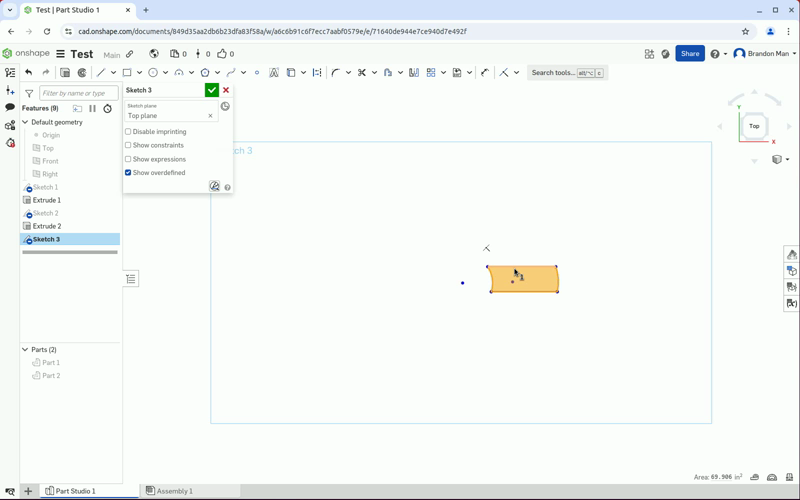
mouse_move(73, 352)
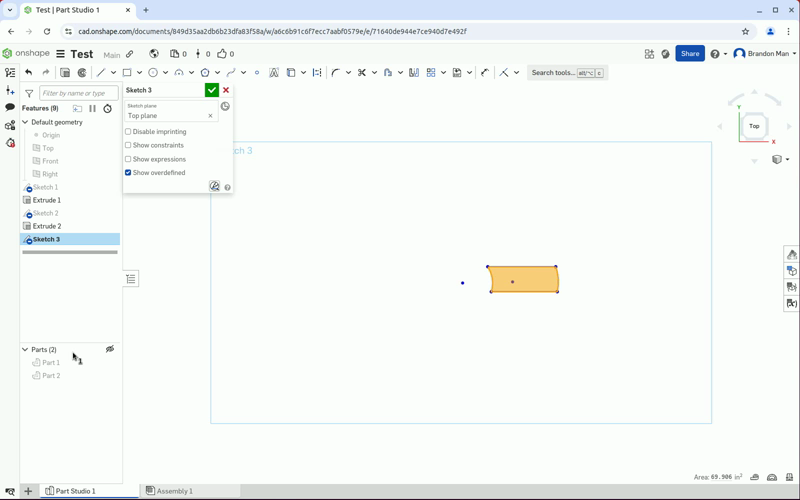
key(shift+y)
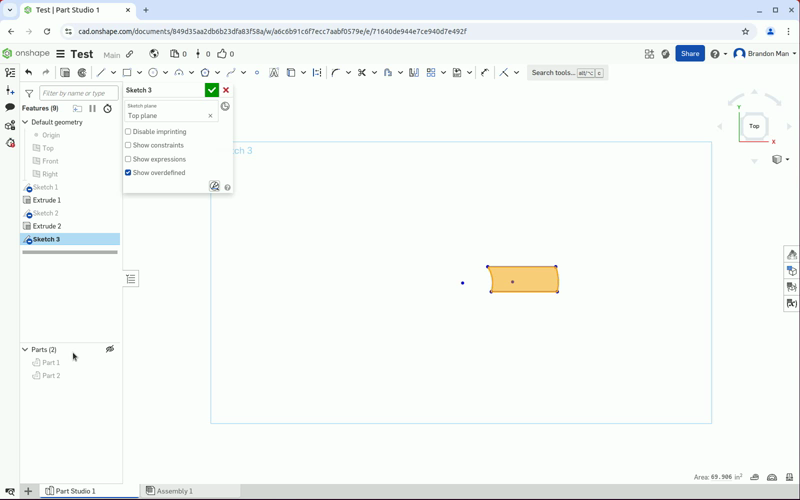
key(shift+e)
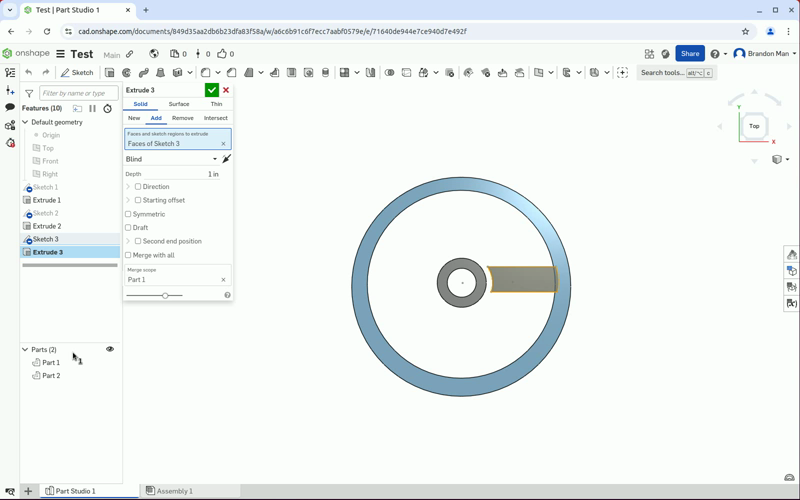
mouse_move(143, 106)
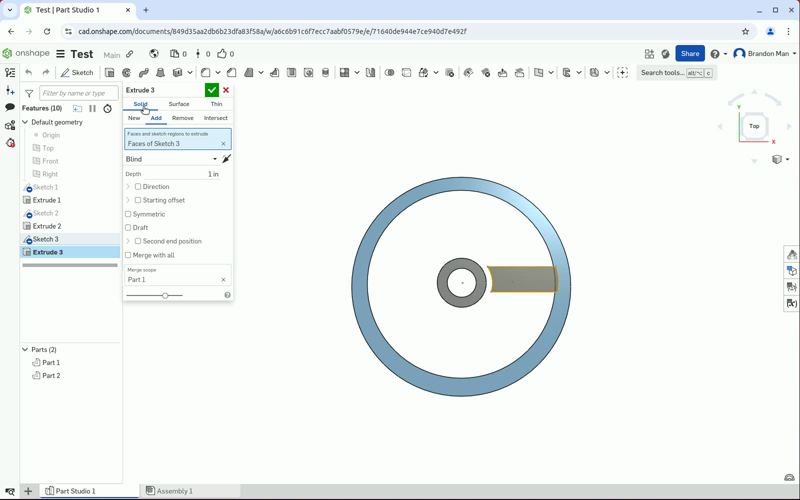
click(143, 106)
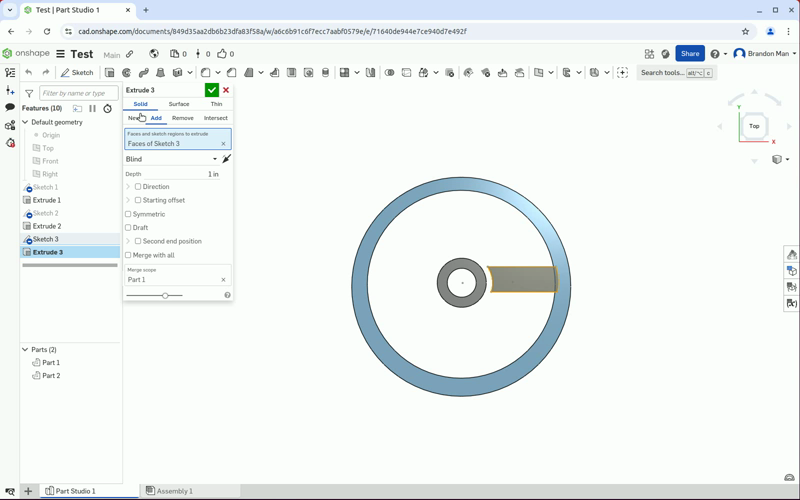
mouse_move(137, 120)
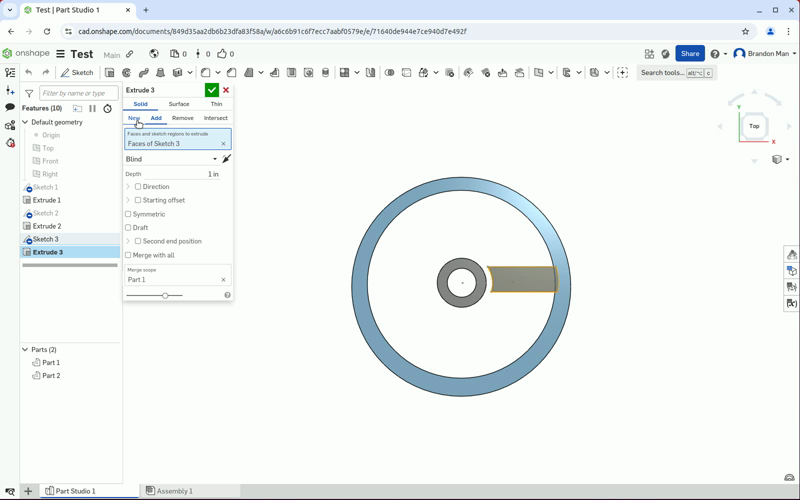
click(137, 120)
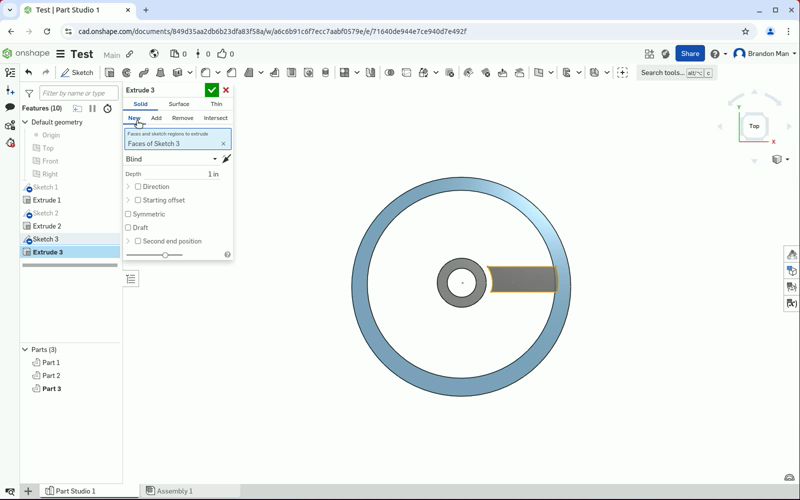
key(tab, 4)
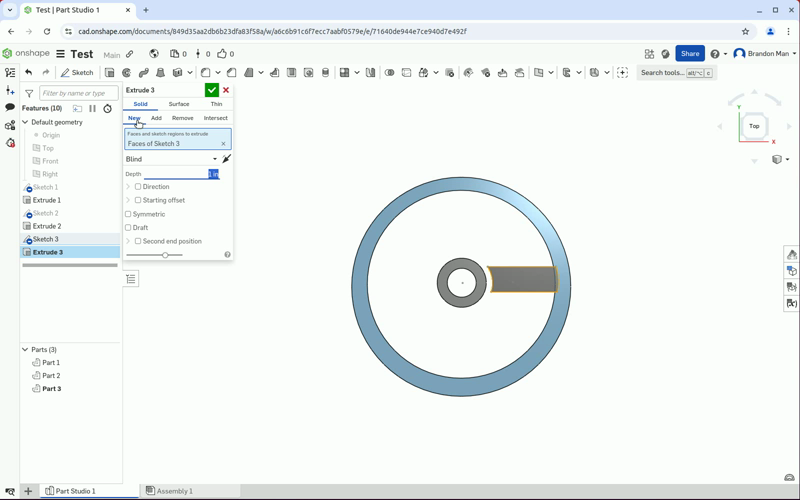
text(4.574)
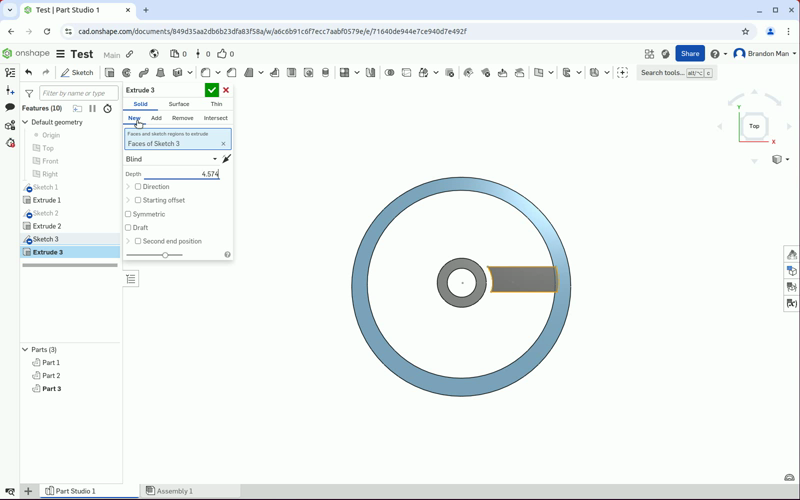
key(enter)
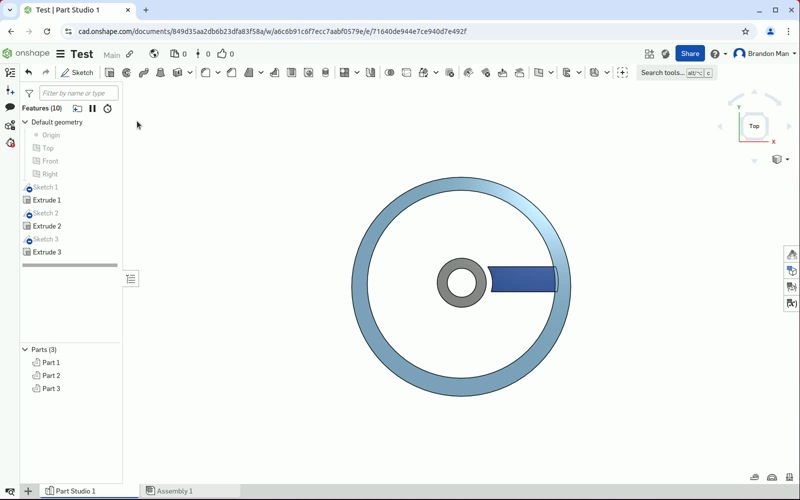
key(shift+h)
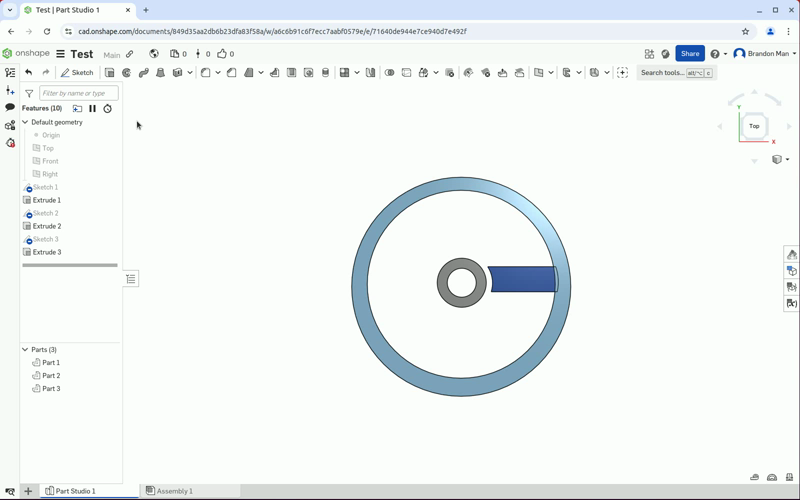
key(shift+h)
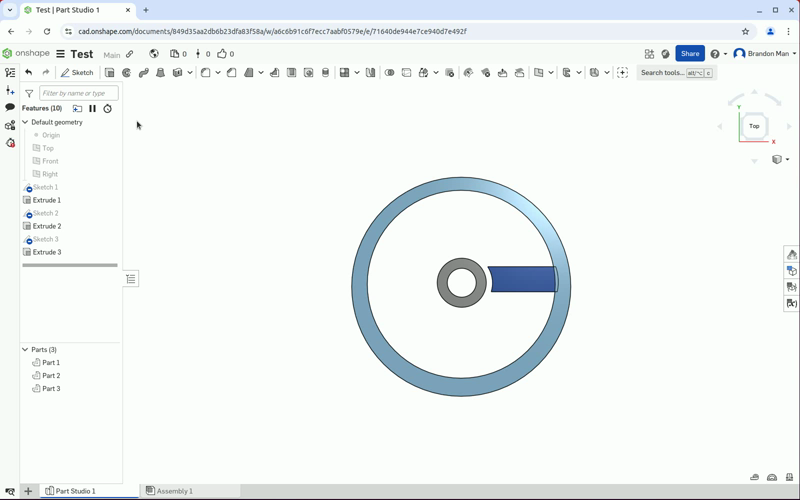
mouse_move(73, 189)
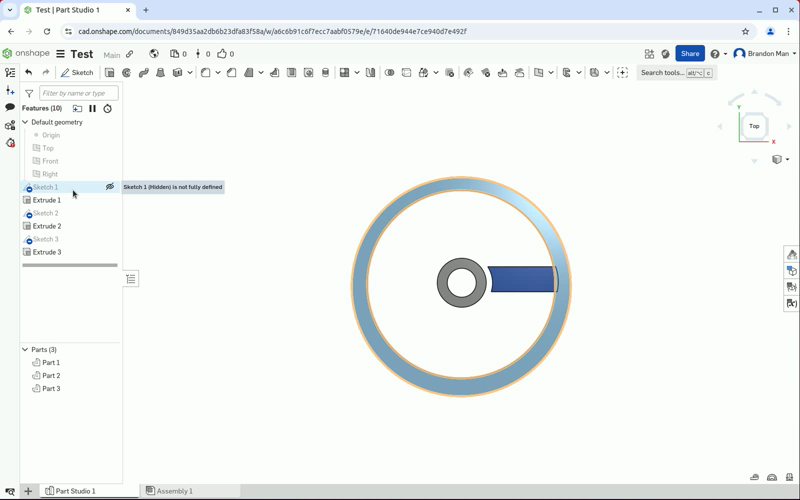
click(73, 189)
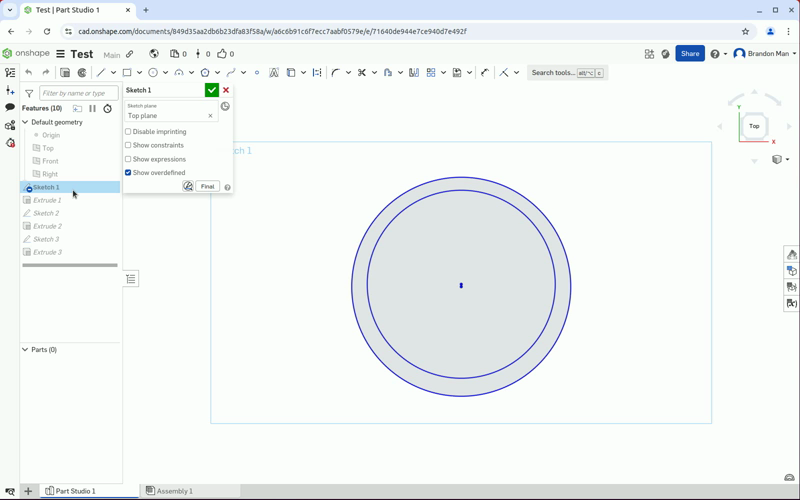
mouse_move(229, 92)
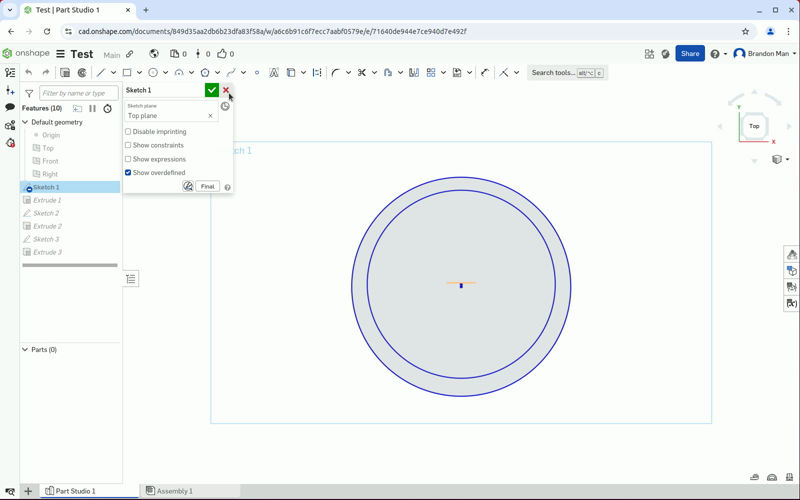
click(229, 92)
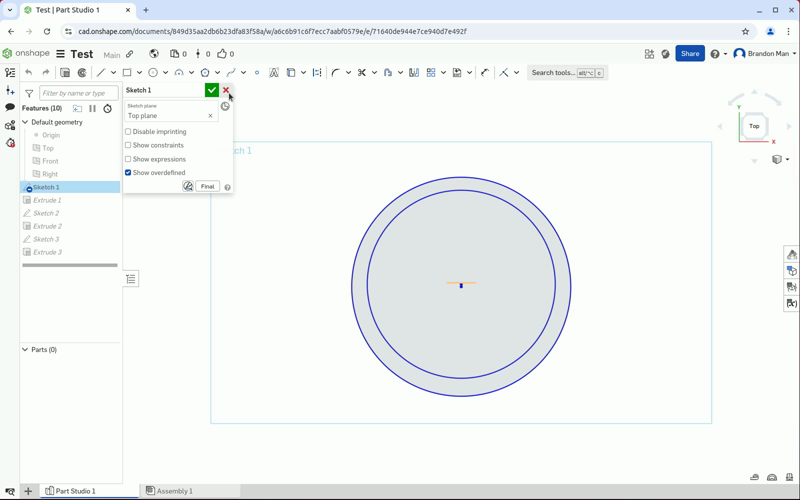
key(shift+s)
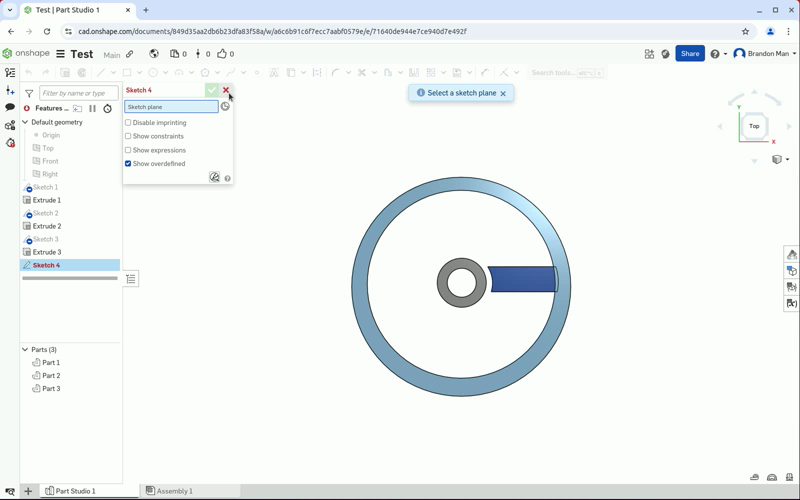
mouse_move(73, 150)
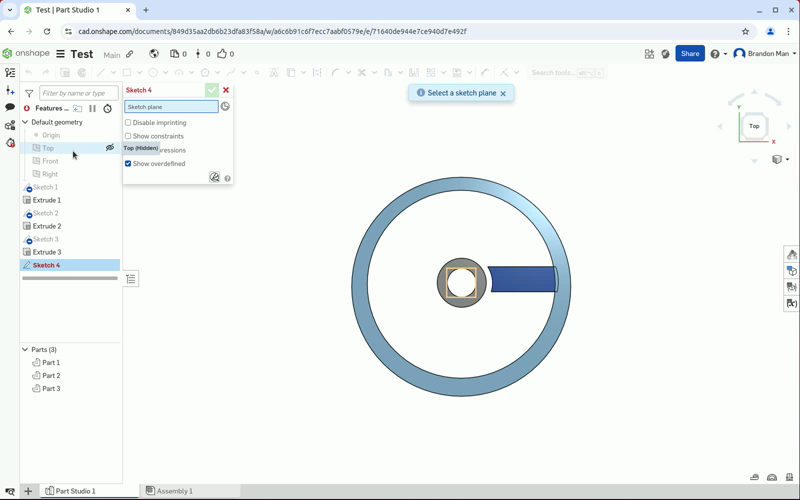
click(73, 150)
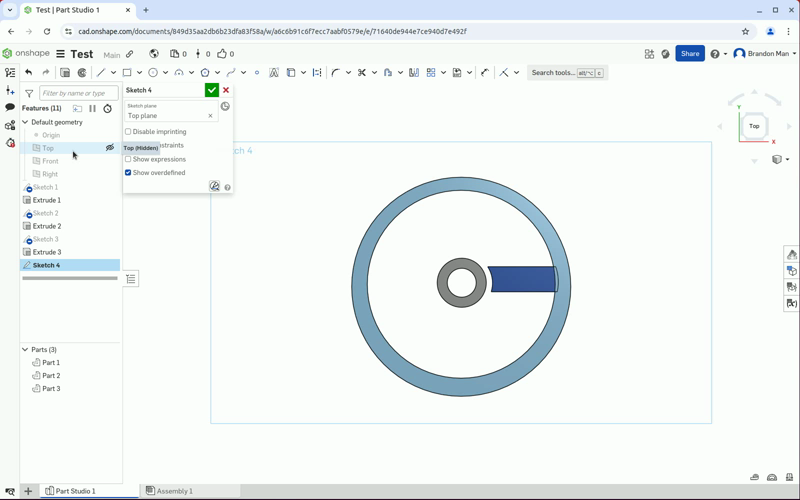
mouse_move(73, 352)
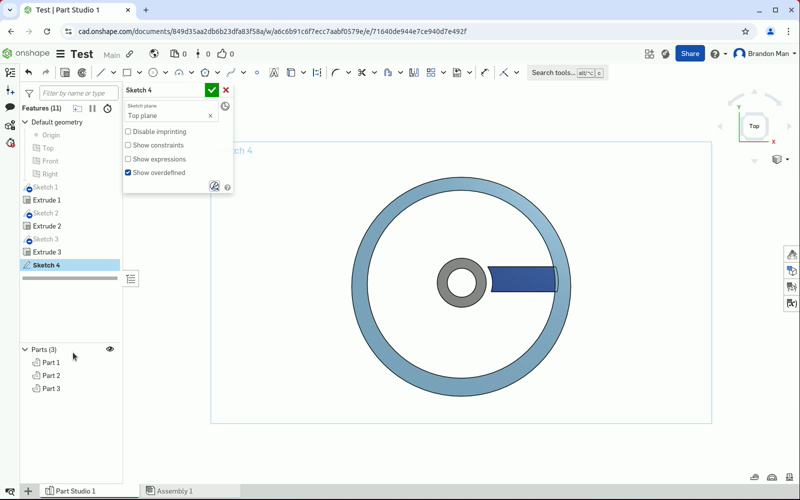
key(y)
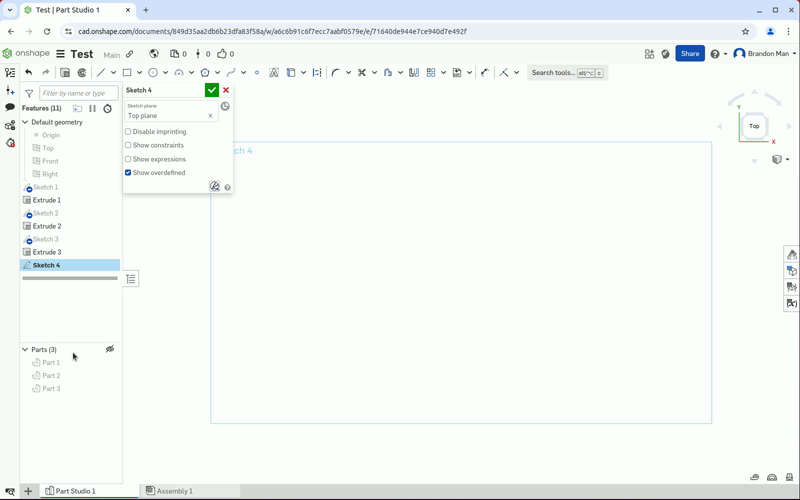
key(l)
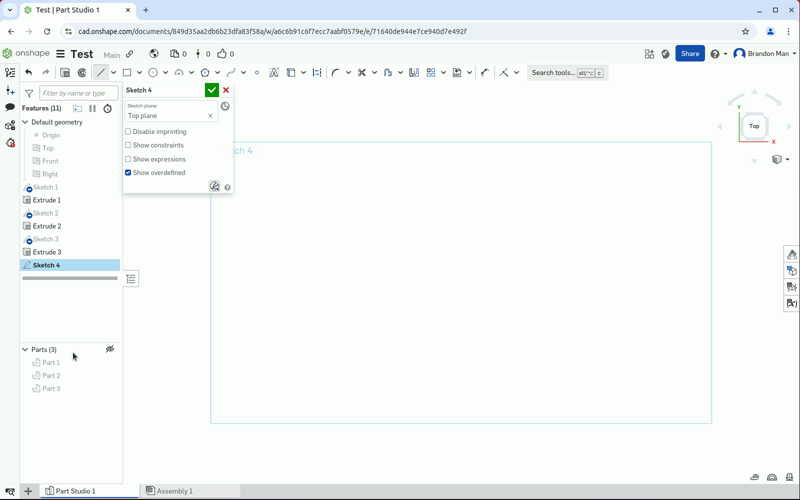
key_down(shift)
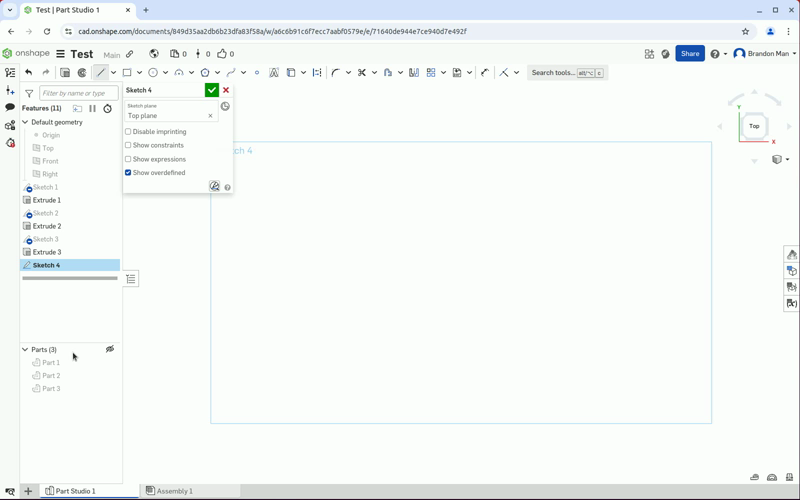
mouse_move(365, 290)
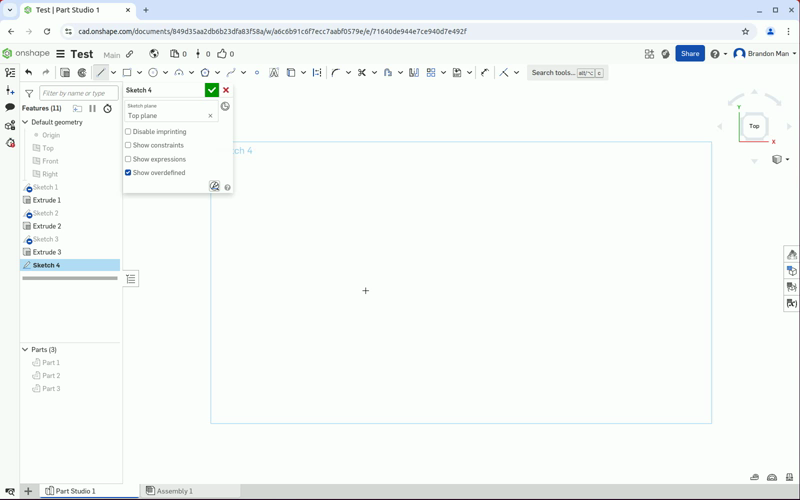
click(365, 290)
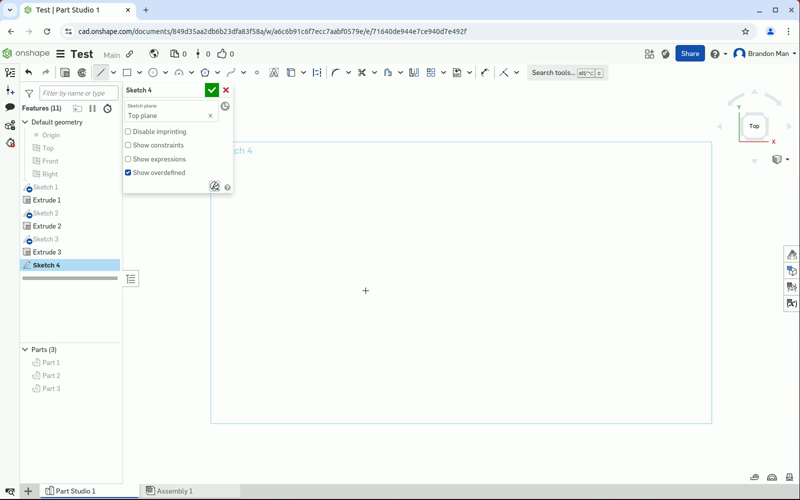
key_up(shift)
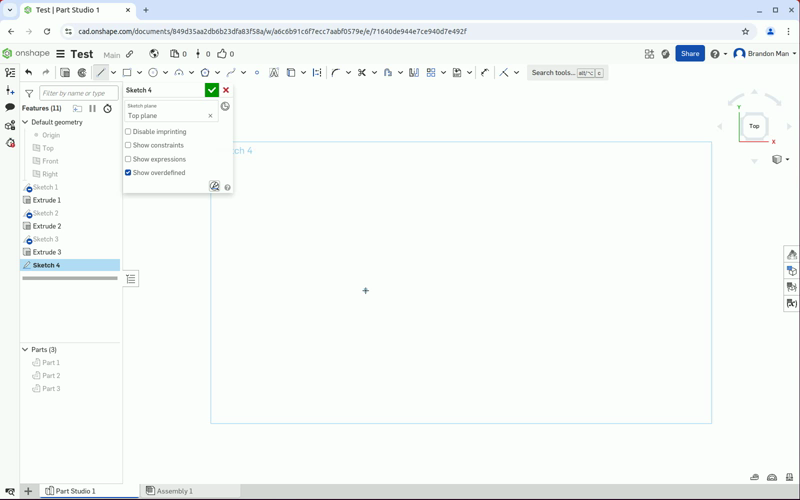
key_down(shift)
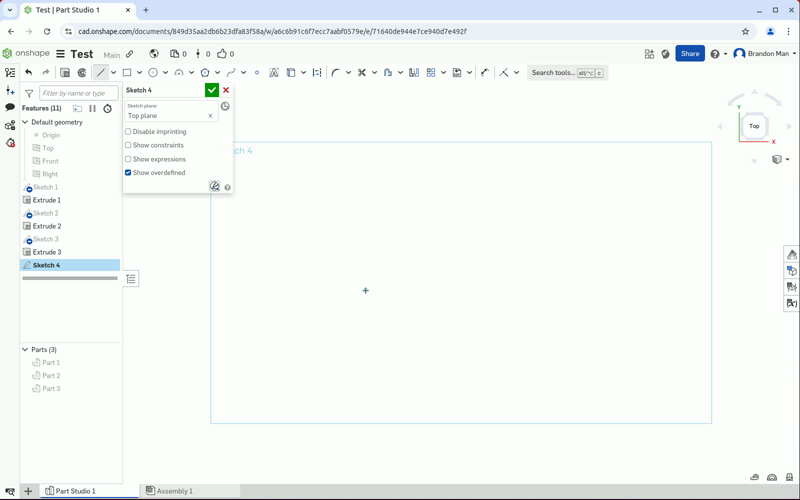
mouse_move(430, 290)
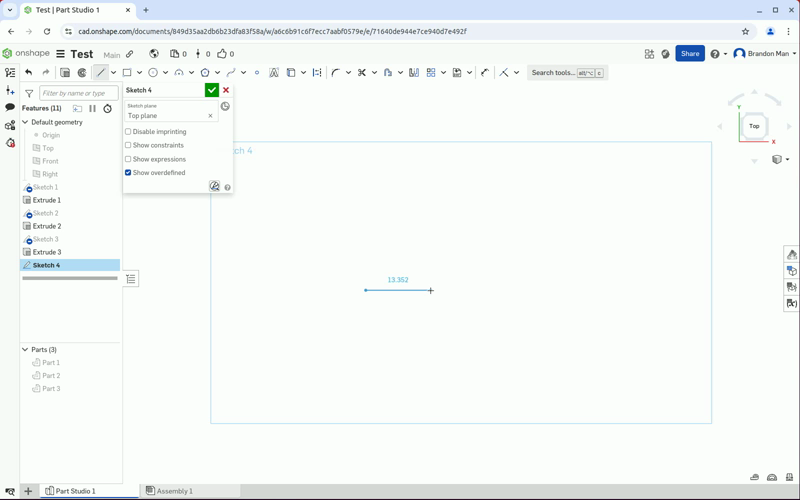
click(430, 290)
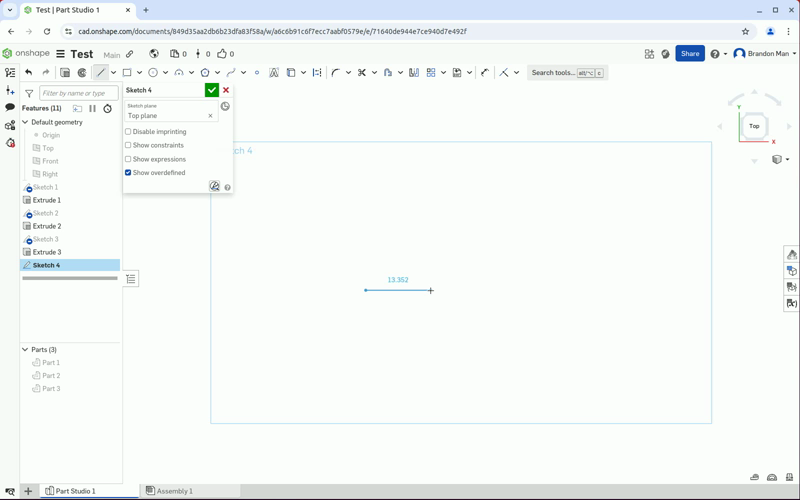
key_up(shift)
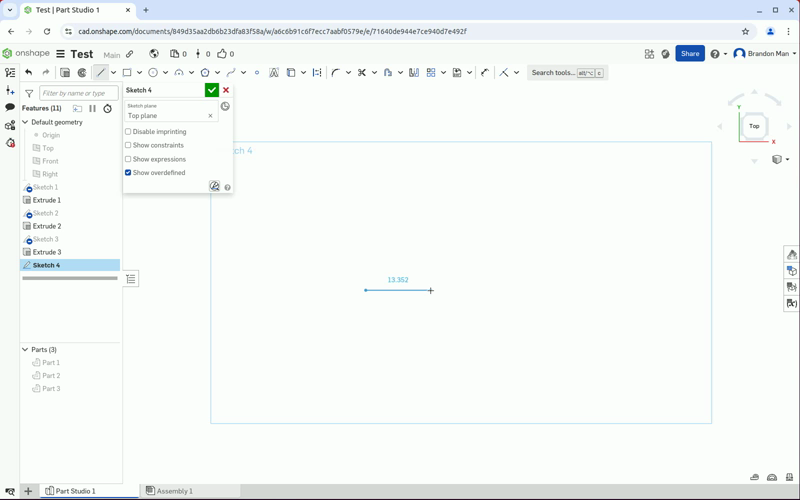
key(esc)
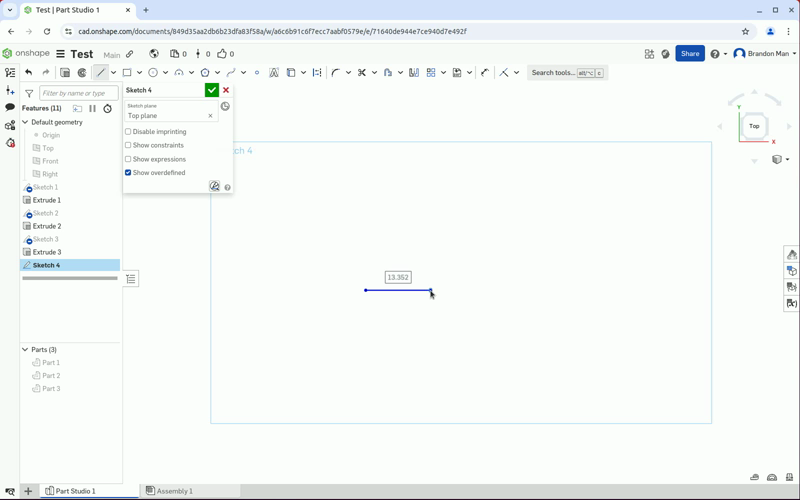
key(a)
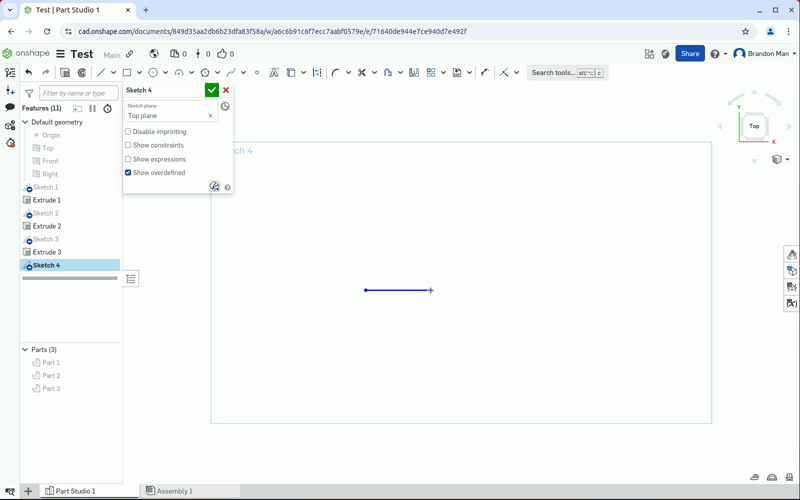
mouse_move(430, 290)
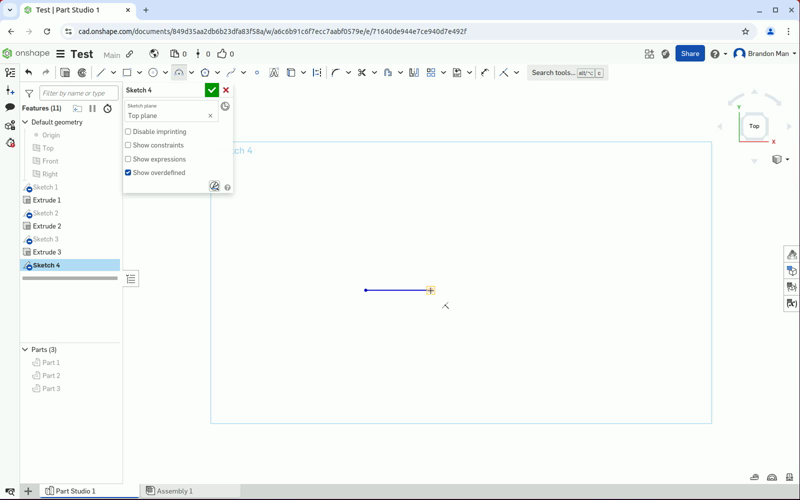
click(430, 290)
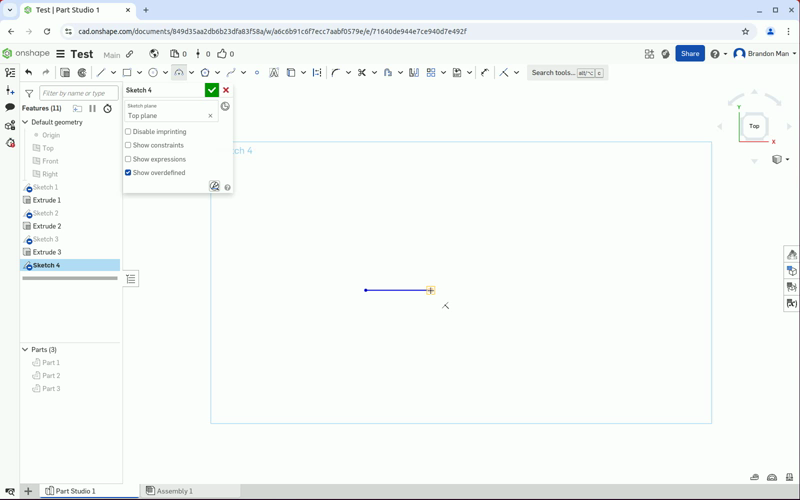
key_down(shift)
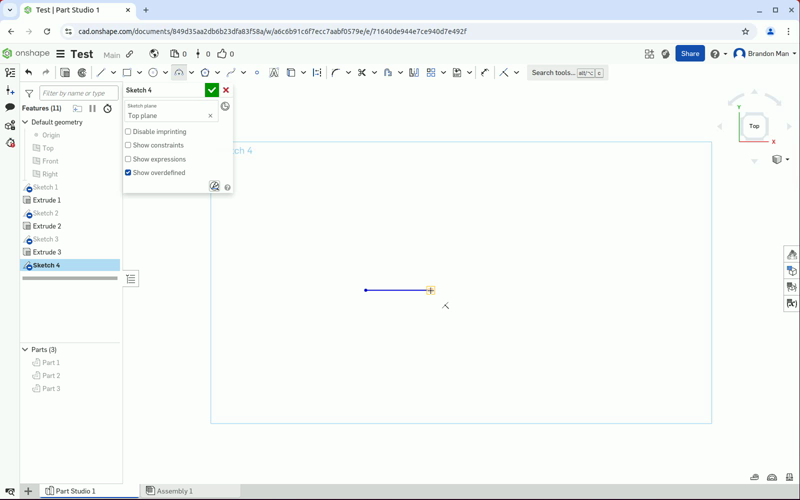
mouse_move(434, 267)
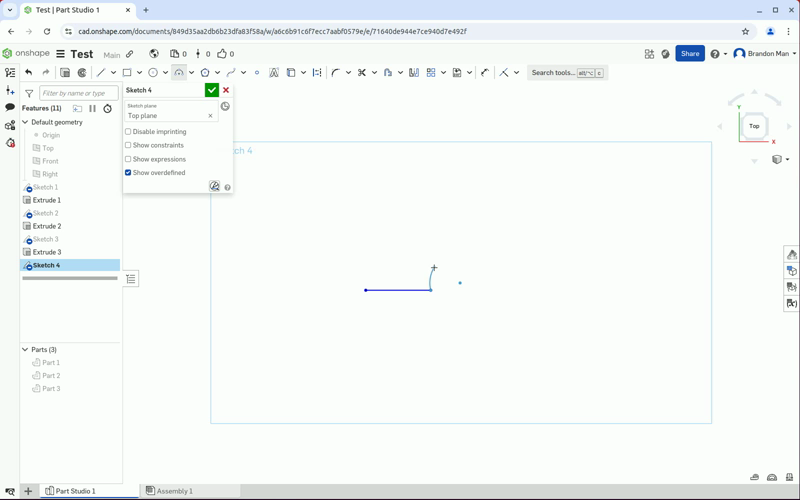
click(434, 267)
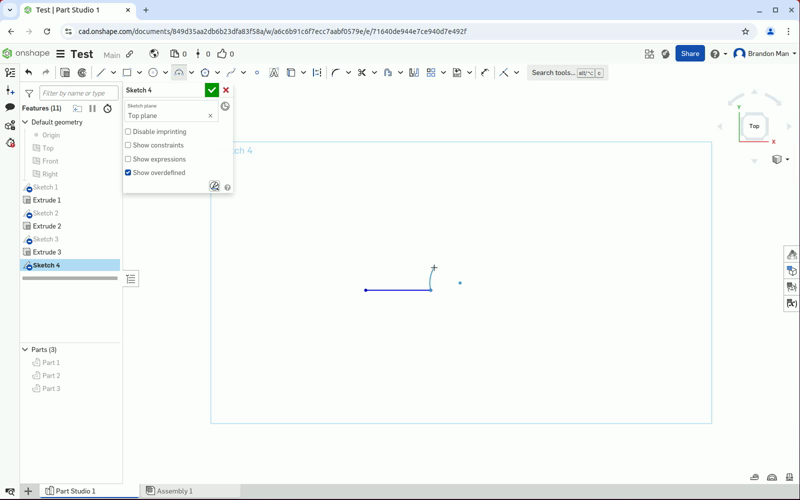
mouse_move(429, 278)
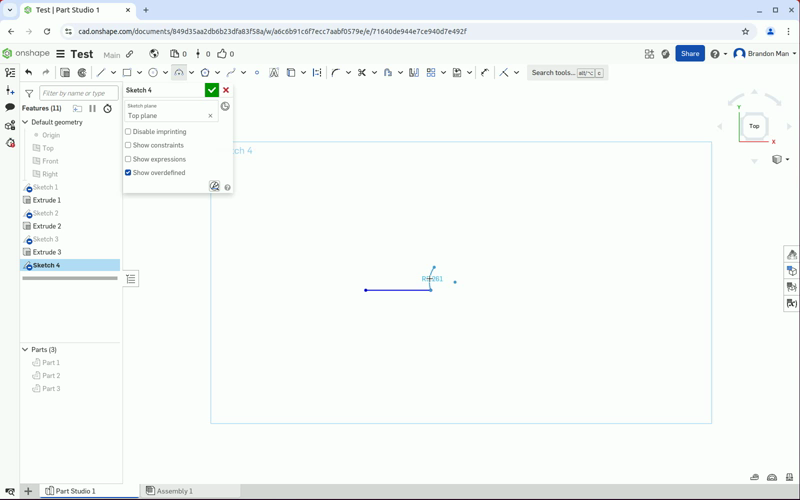
click(429, 278)
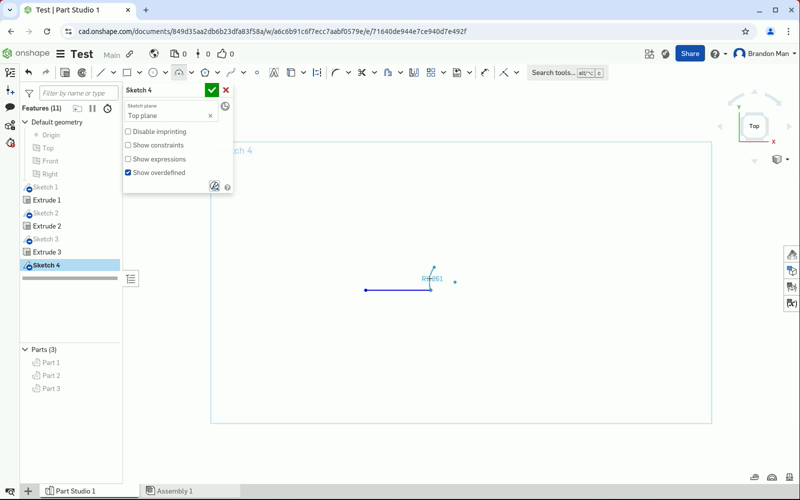
key_up(shift)
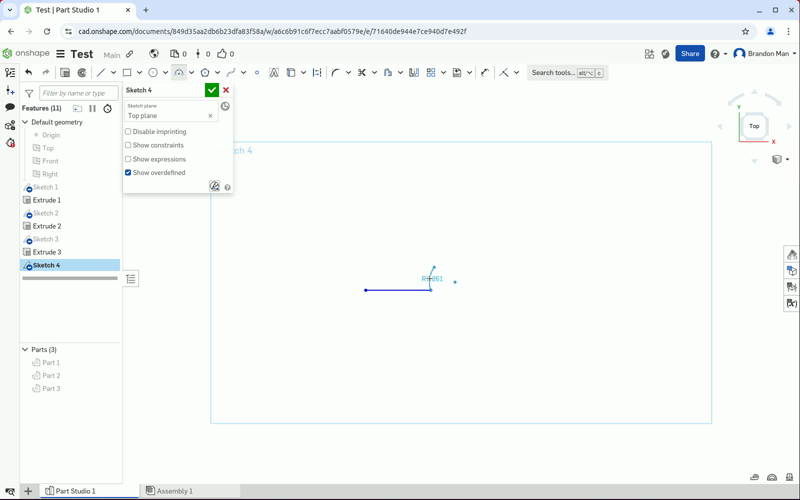
key(esc)
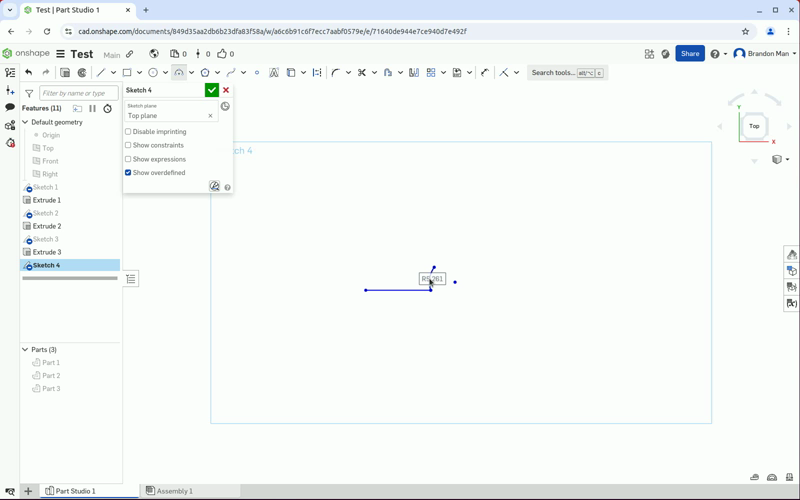
key(l)
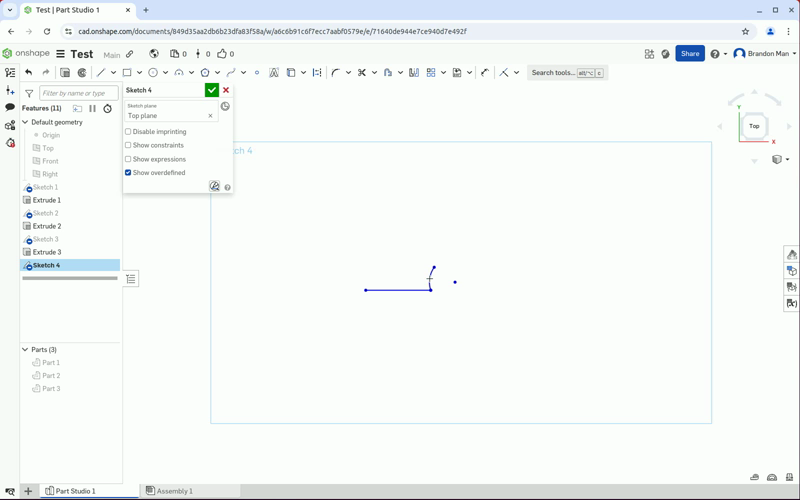
mouse_move(434, 267)
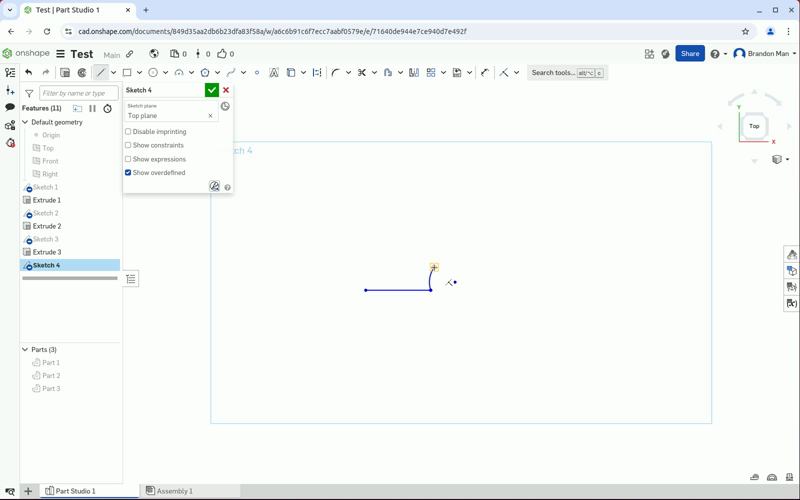
click(434, 267)
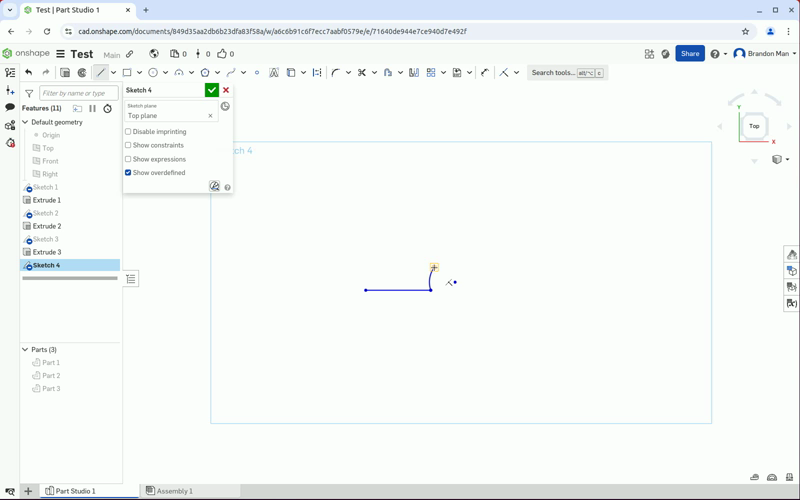
key_down(shift)
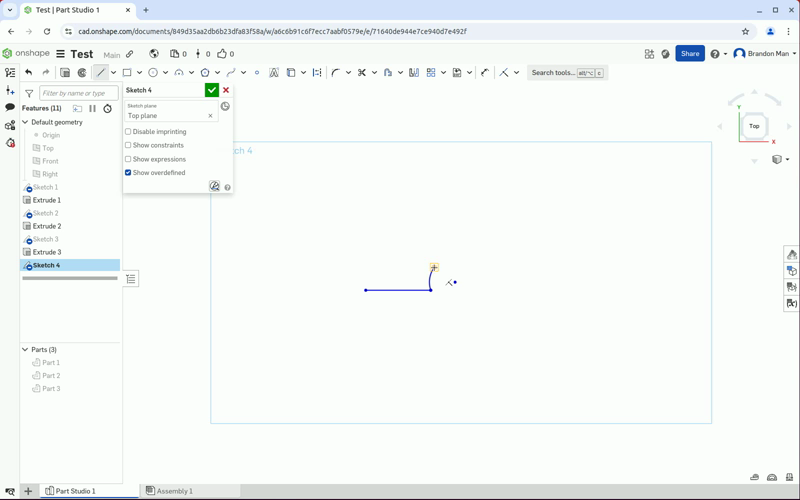
mouse_move(366, 267)
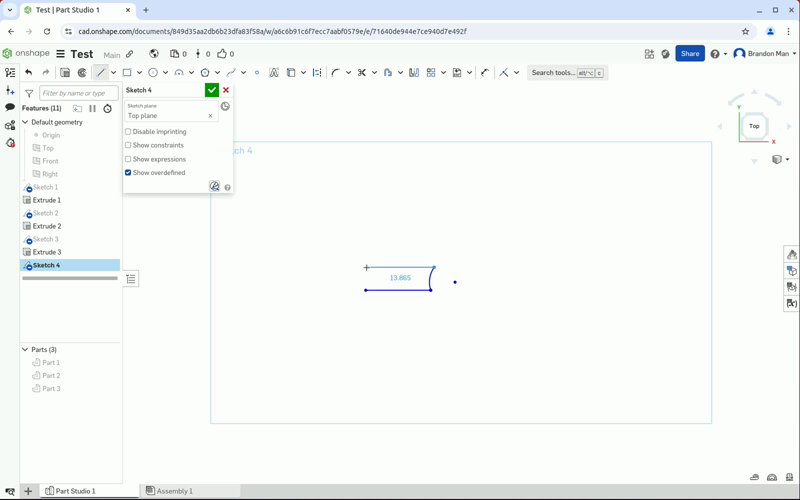
click(366, 267)
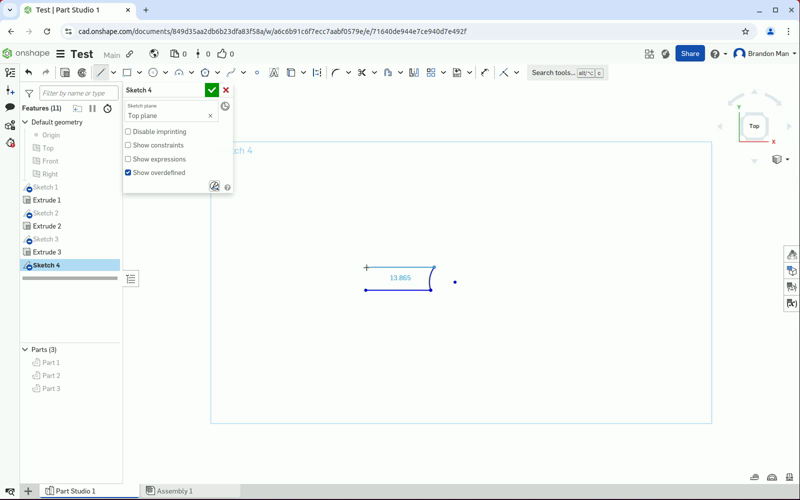
key_up(shift)
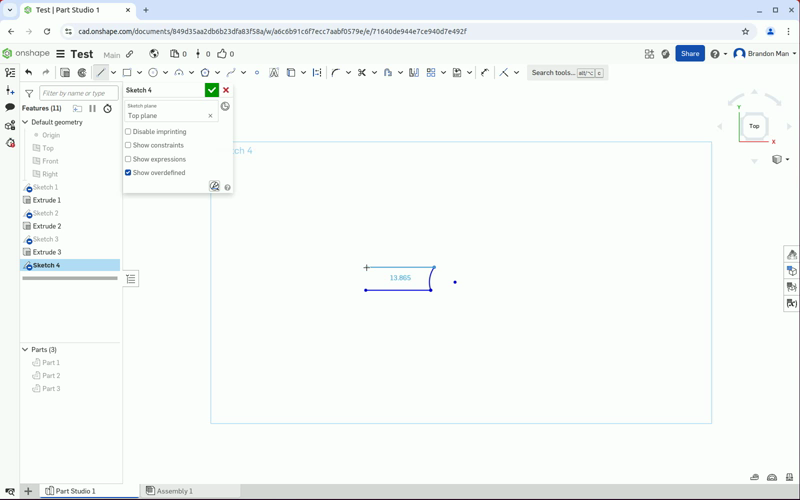
key(esc)
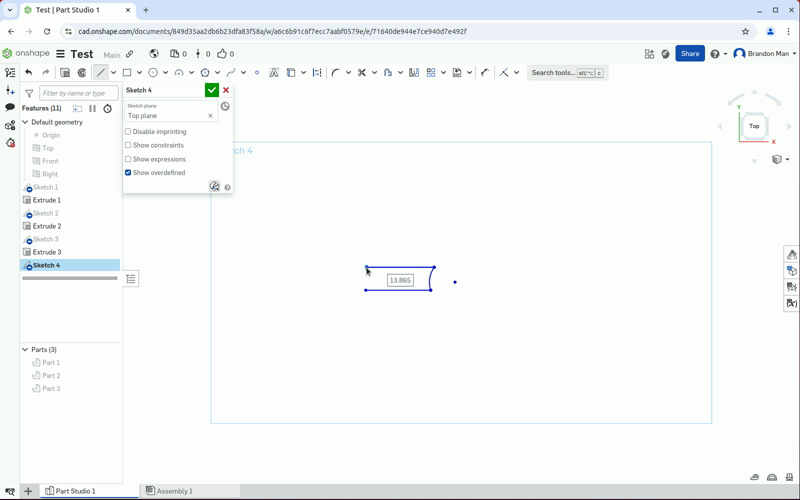
key(a)
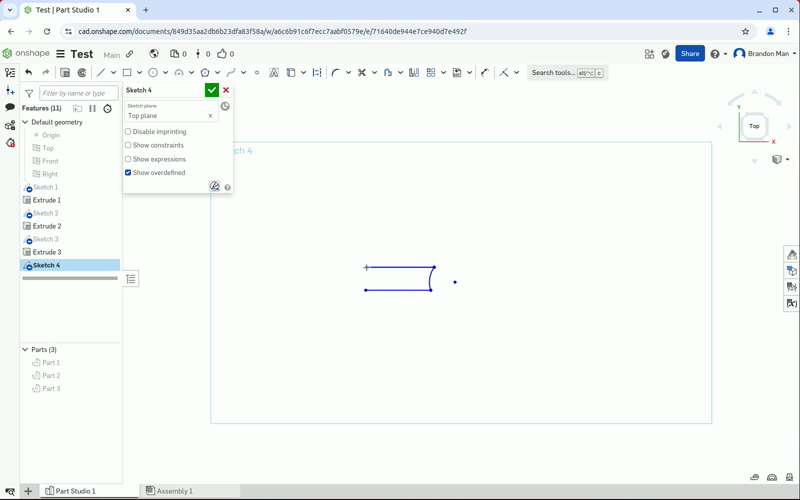
mouse_move(366, 267)
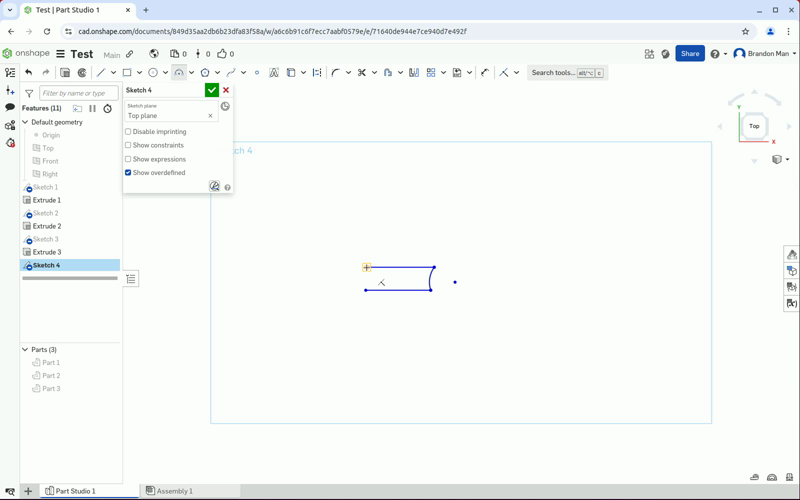
click(366, 267)
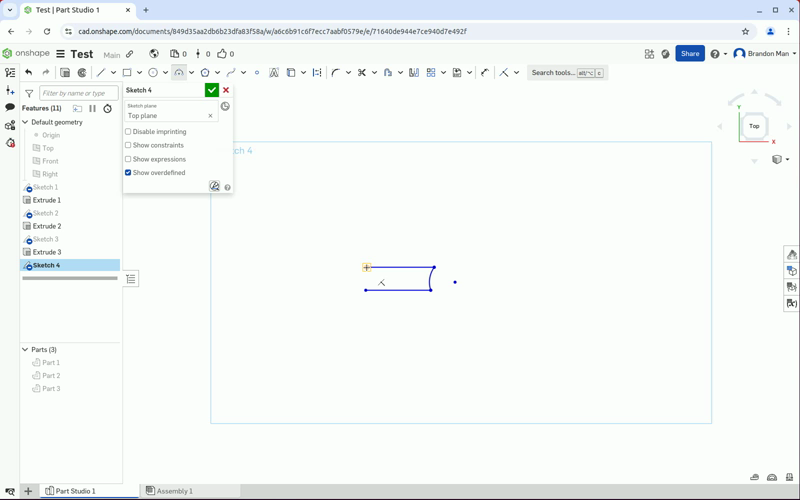
mouse_move(365, 290)
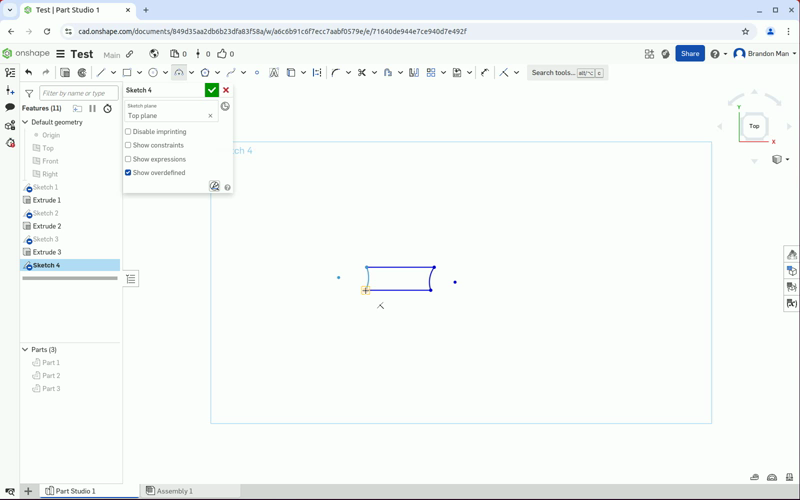
click(365, 290)
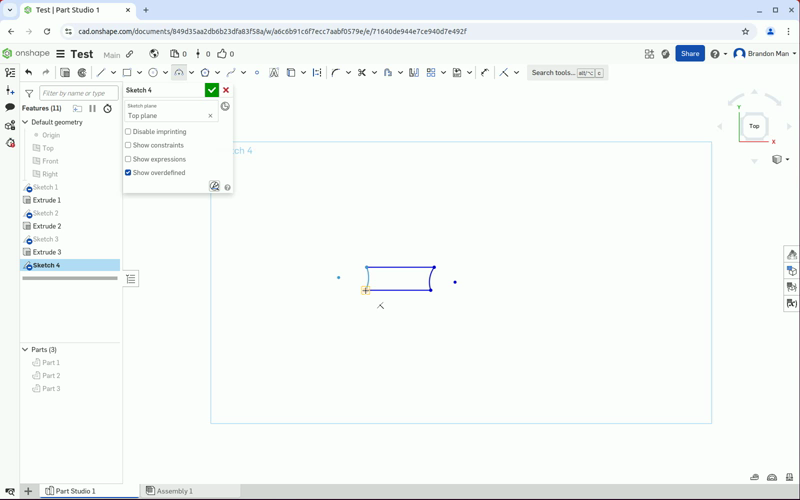
key_down(shift)
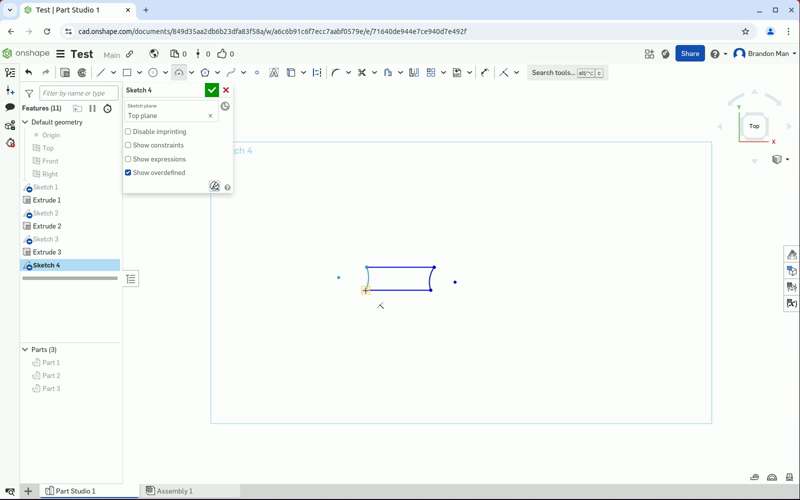
mouse_move(364, 278)
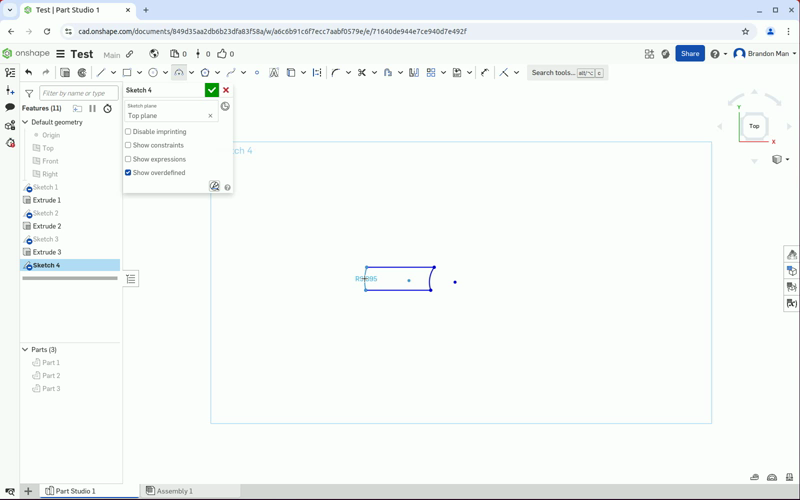
click(364, 278)
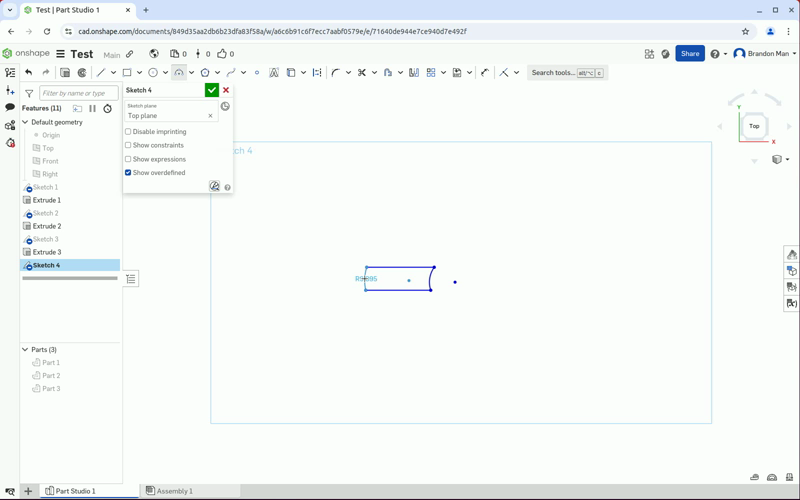
key_up(shift)
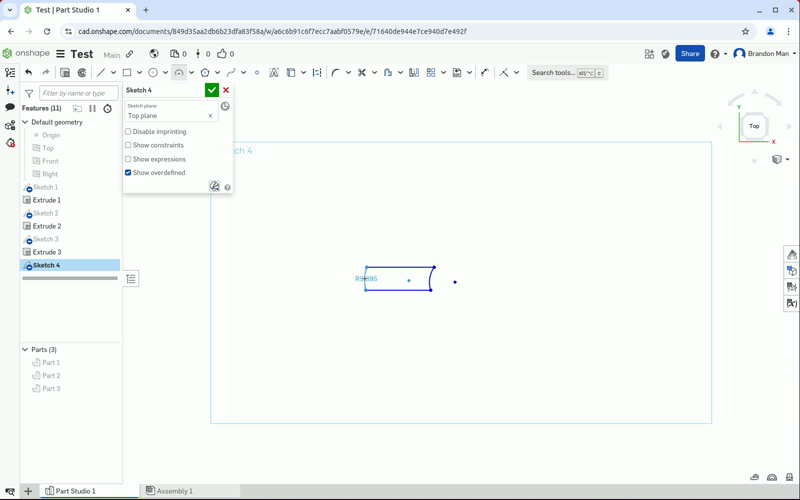
key(esc)
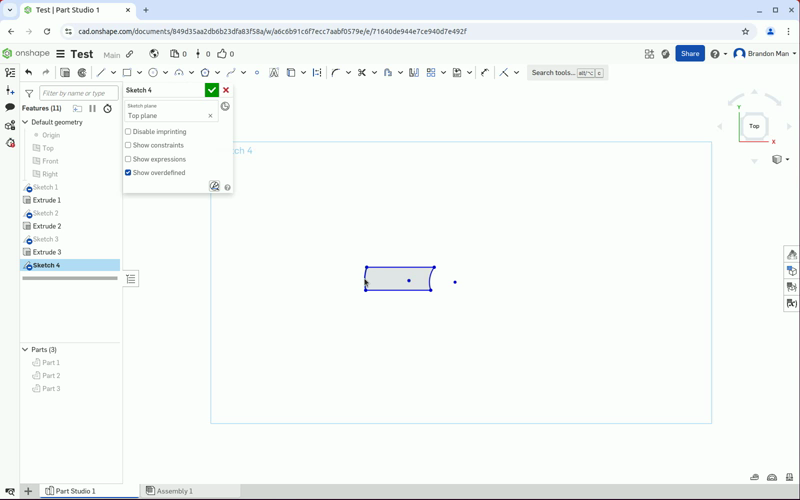
mouse_move(375, 271)
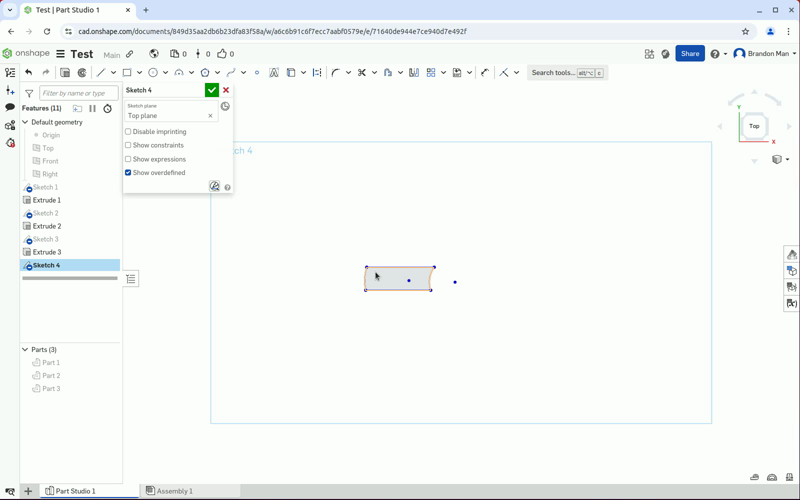
scroll(6)
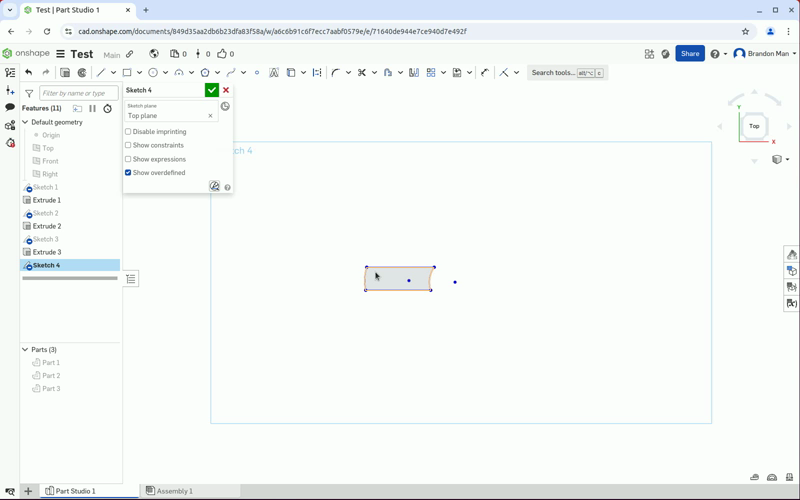
scroll(6)
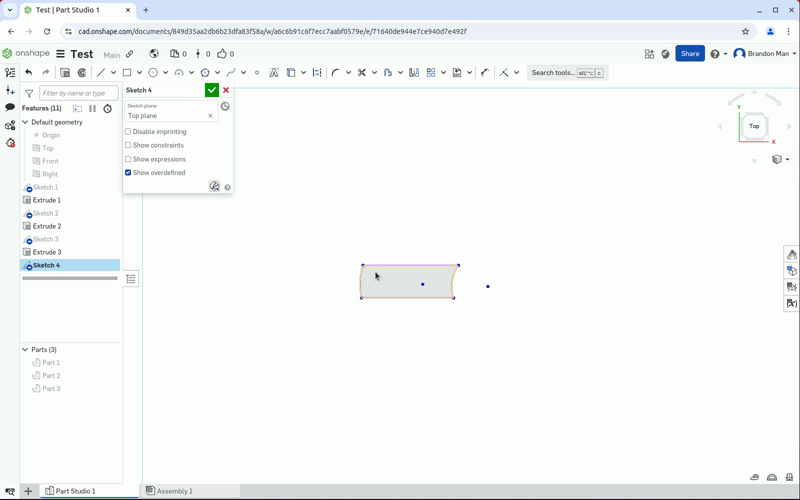
scroll(6)
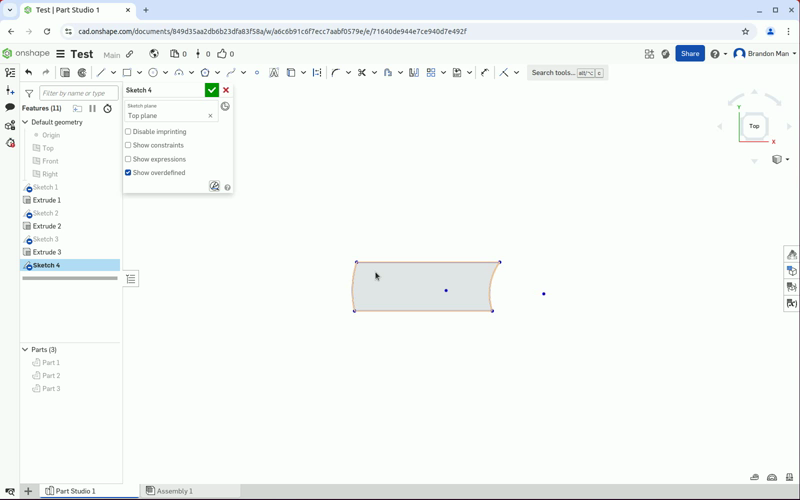
scroll(6)
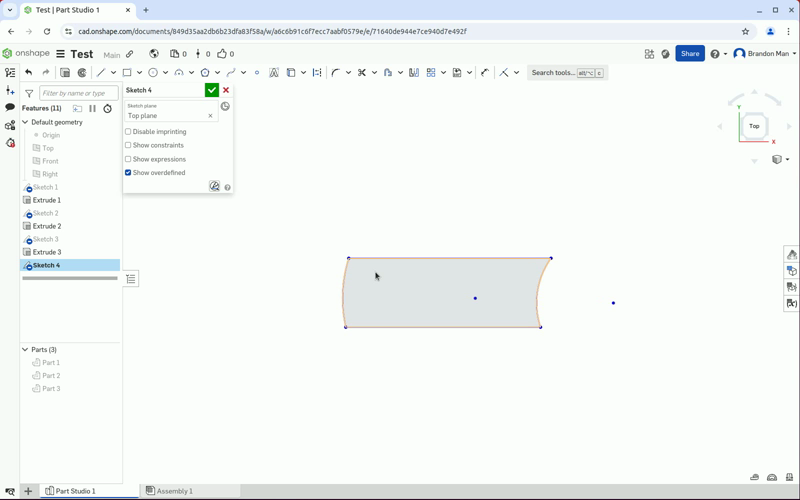
scroll(6)
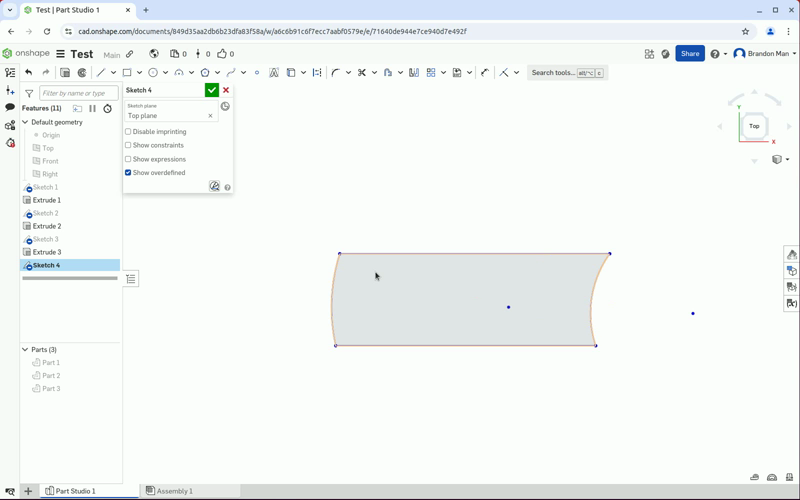
scroll(6)
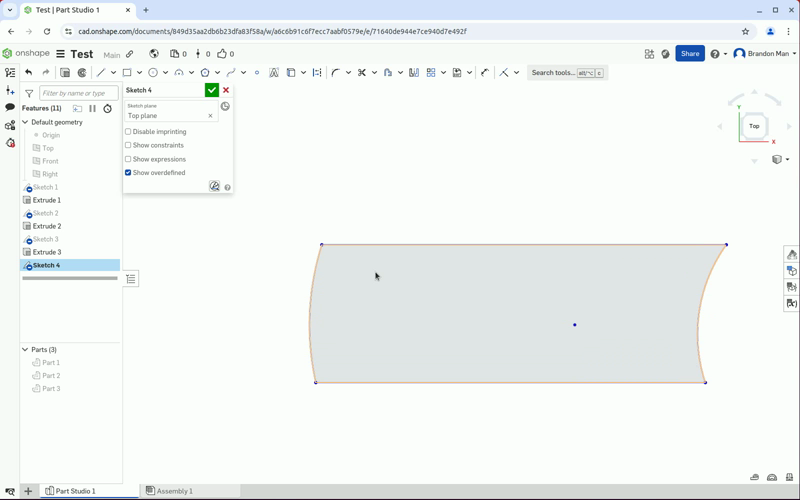
scroll(6)
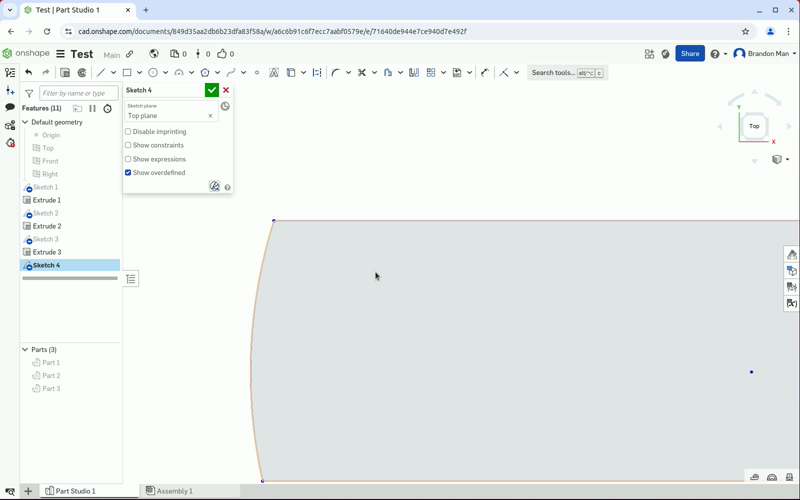
click(375, 271)
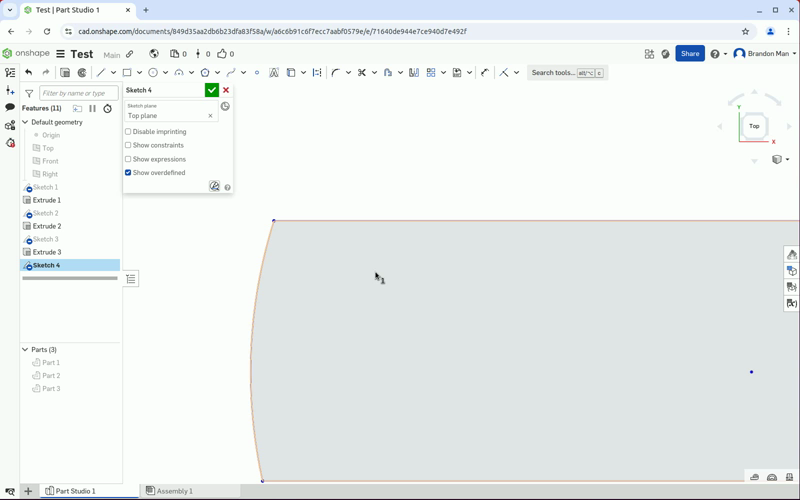
scroll(-6)
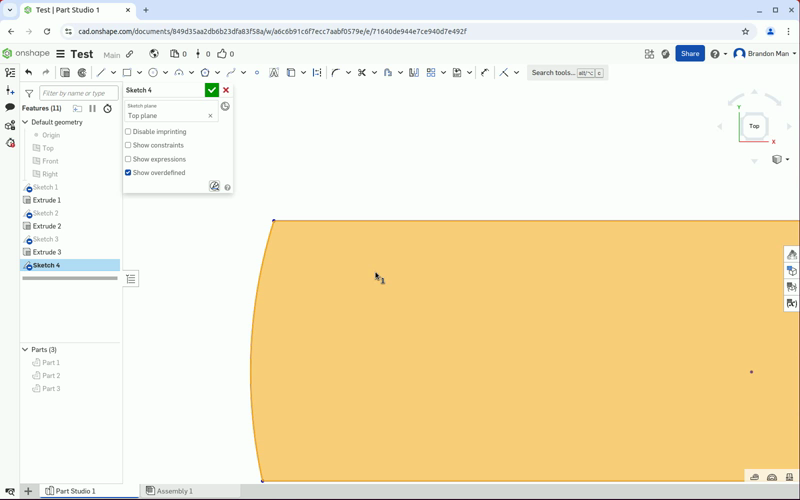
scroll(-6)
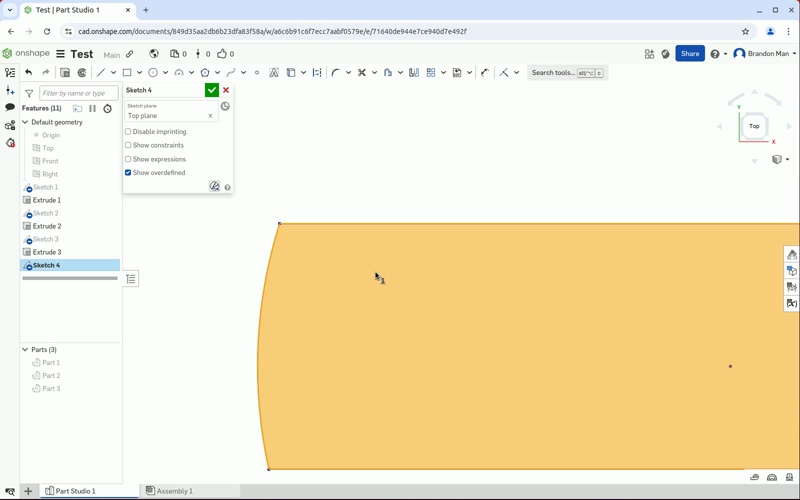
scroll(-6)
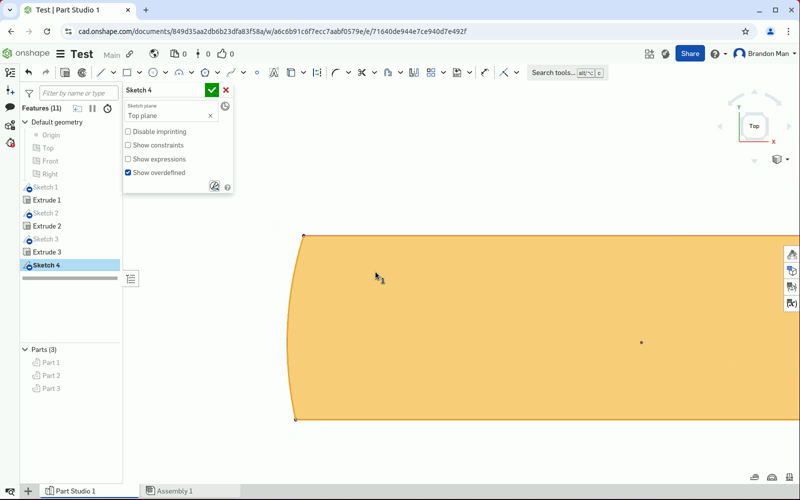
scroll(-6)
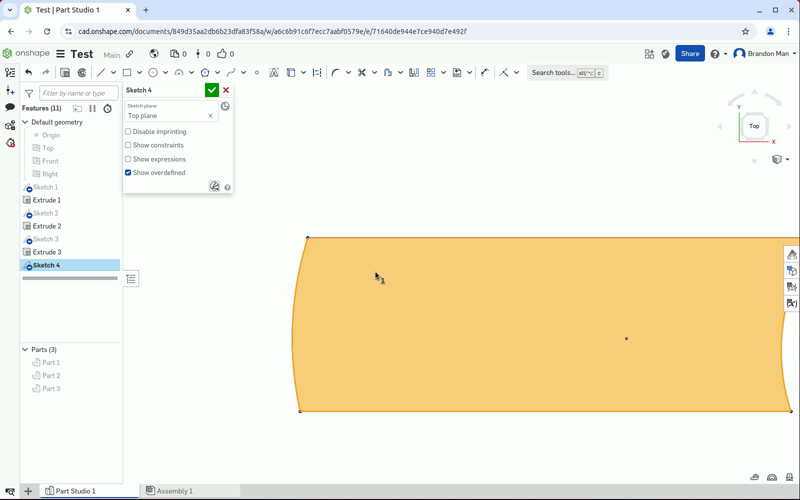
scroll(-6)
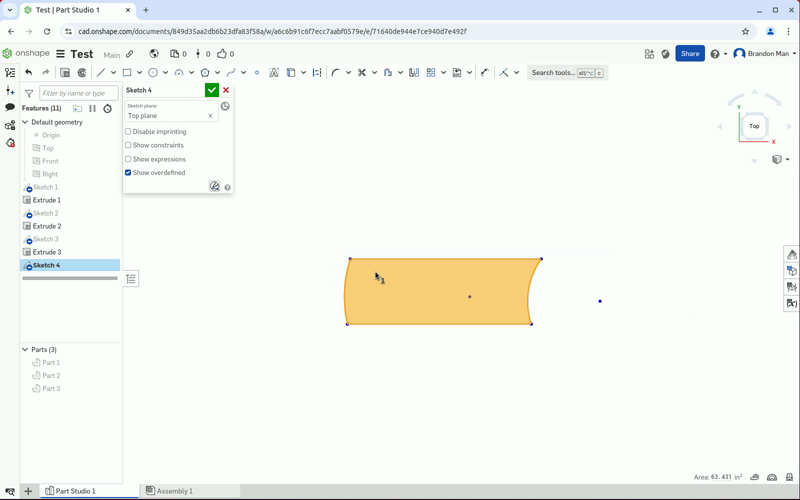
scroll(-6)
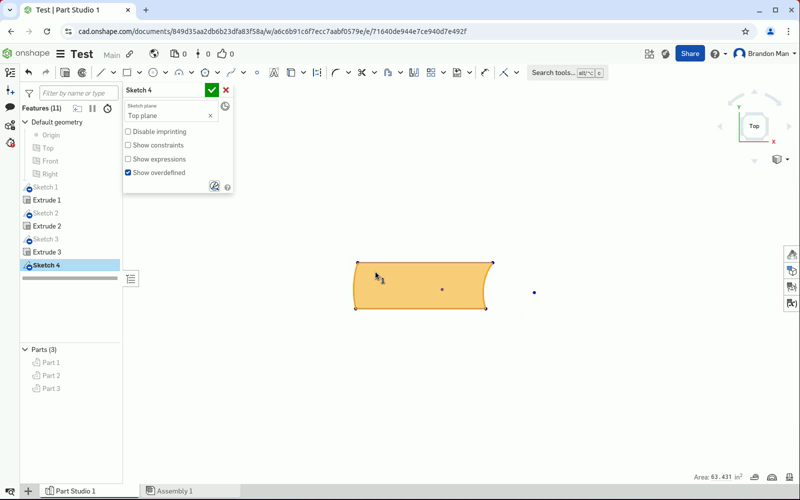
scroll(-6)
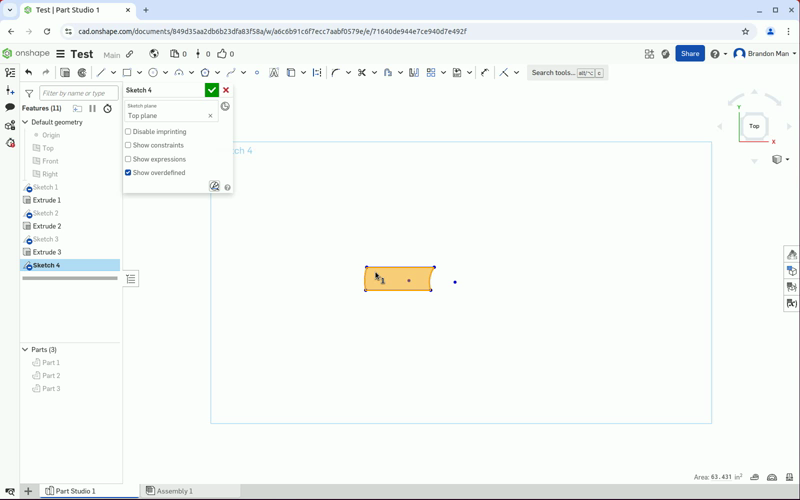
mouse_move(73, 352)
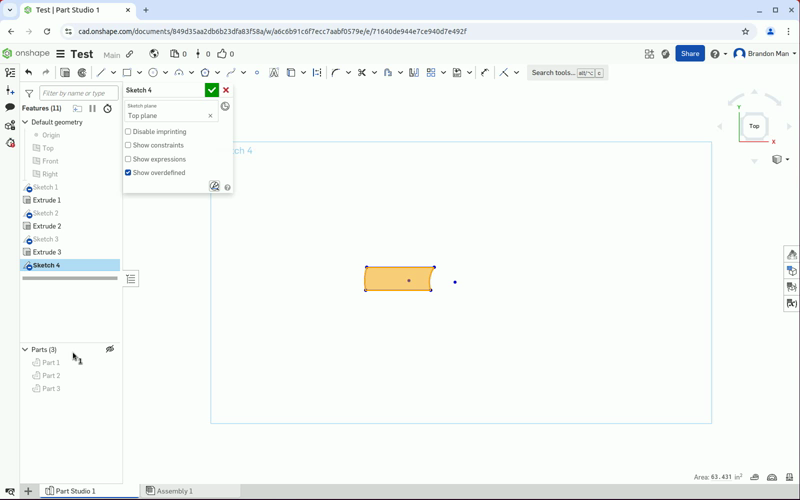
key(shift+y)
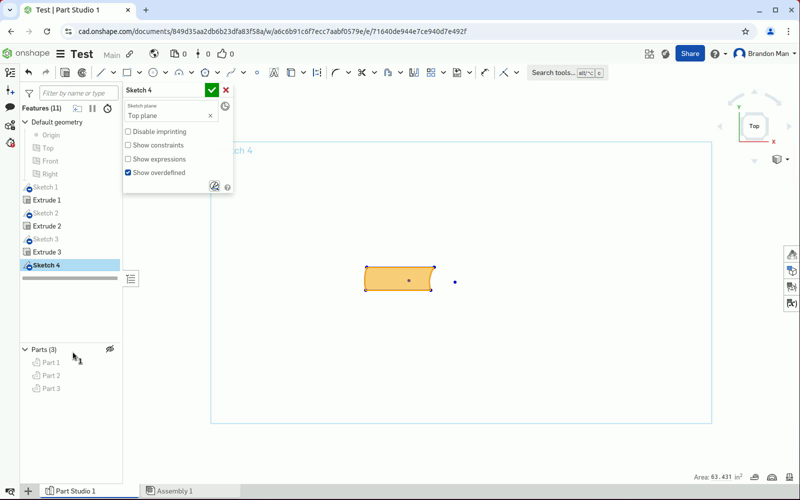
key(shift+e)
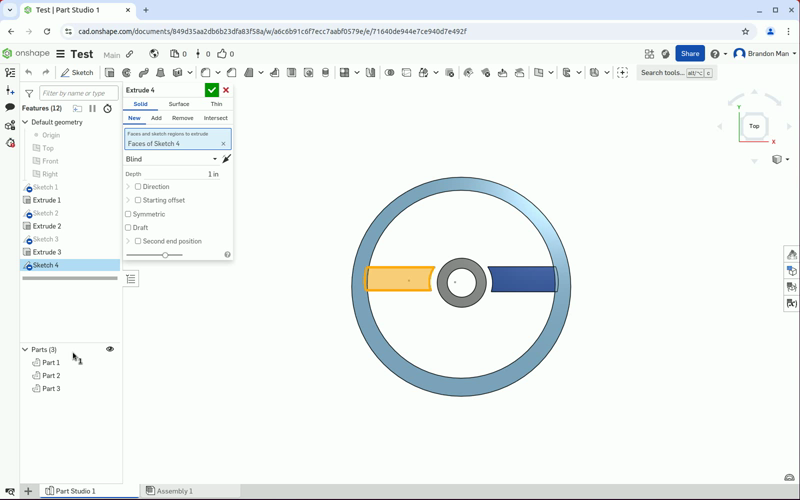
mouse_move(143, 106)
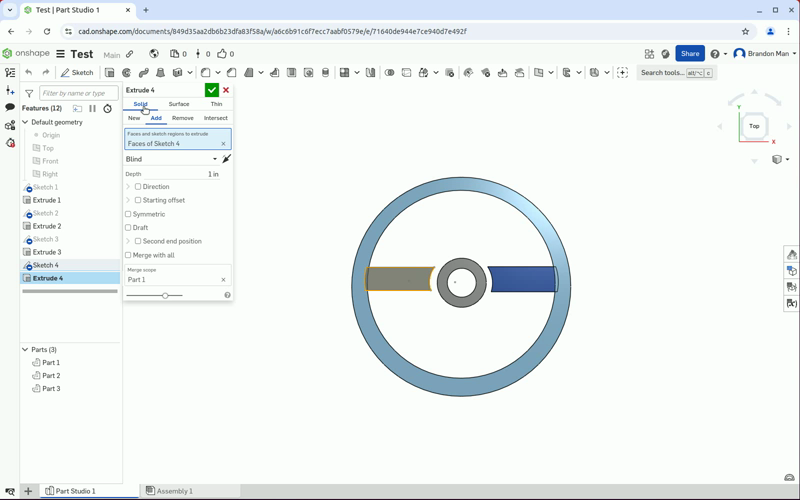
click(143, 106)
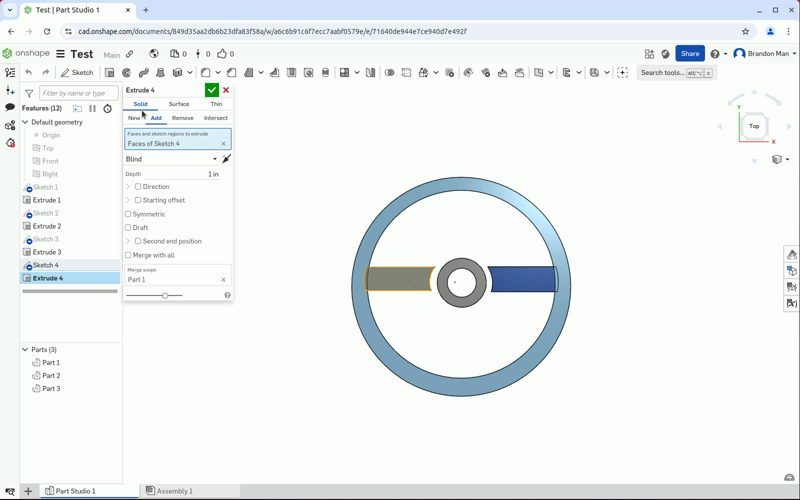
mouse_move(137, 120)
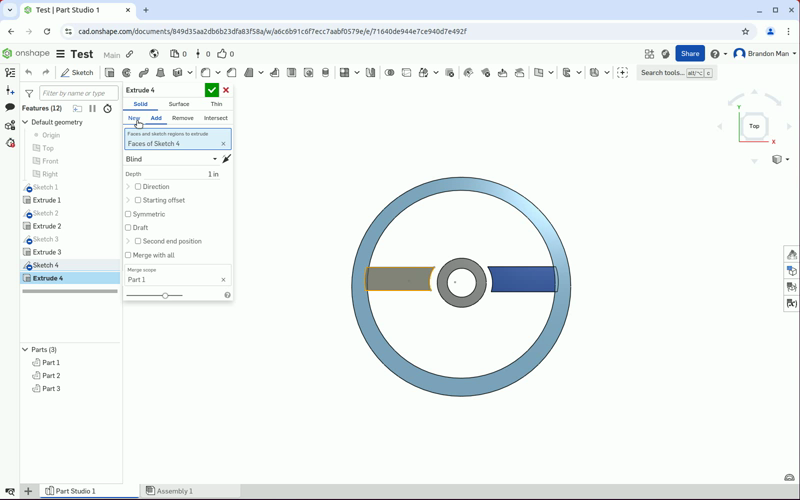
click(137, 120)
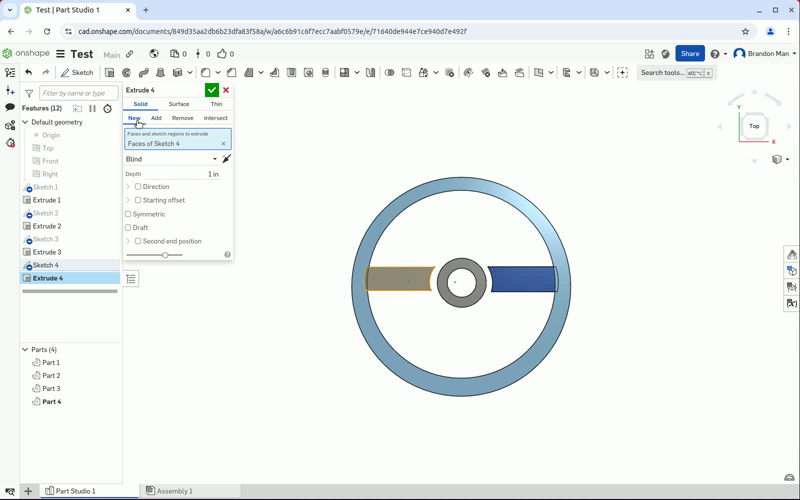
key(tab, 4)
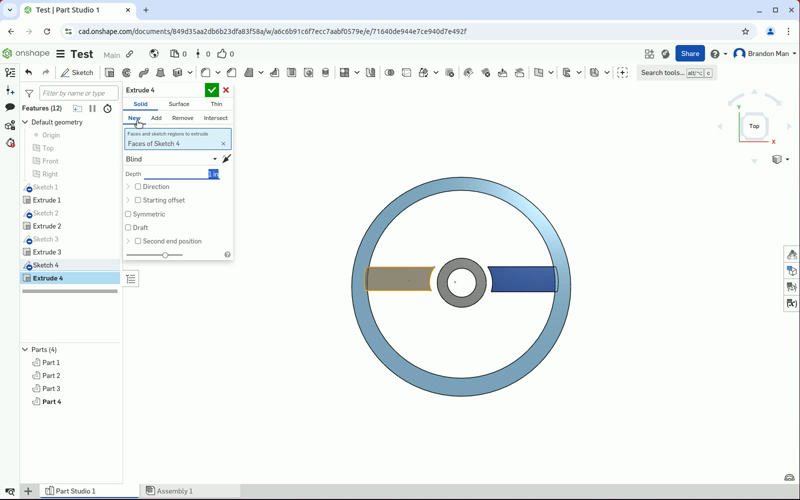
text(4.574)
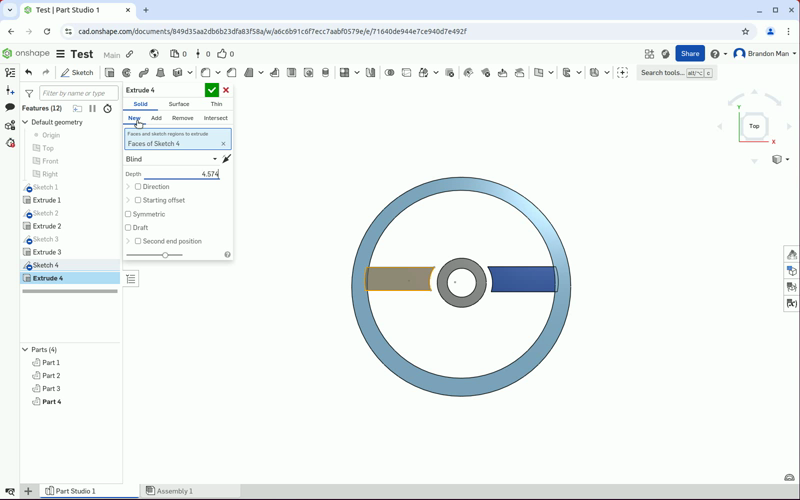
key(enter)
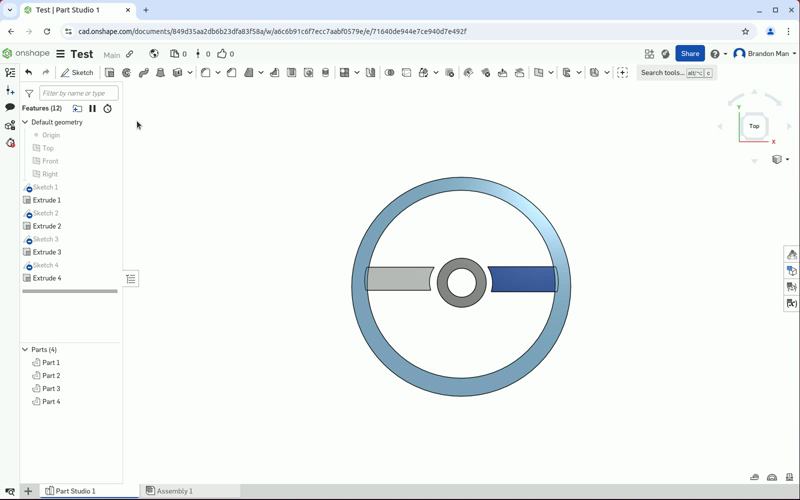
key(shift+h)
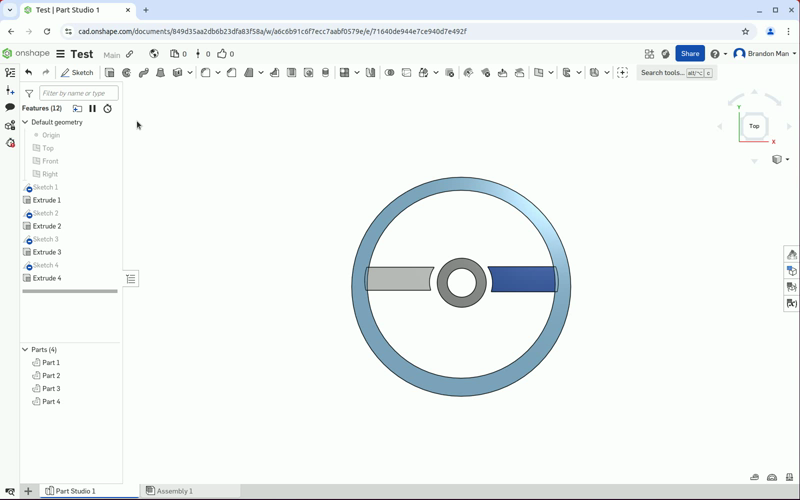
key(shift+h)
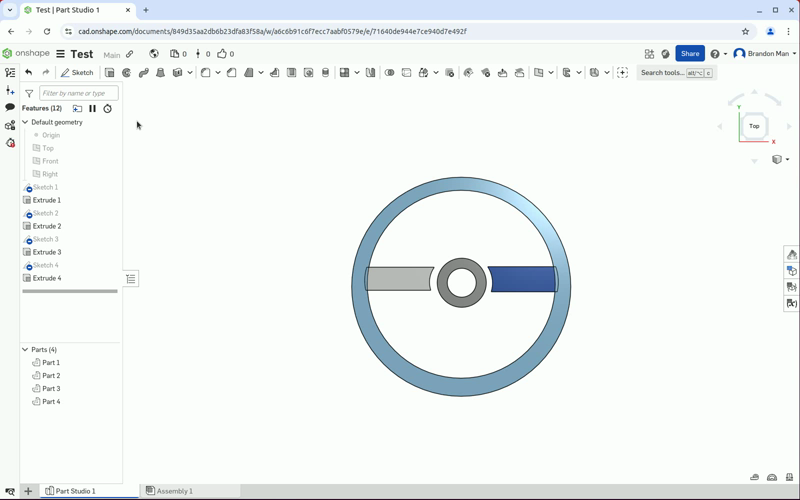
mouse_move(73, 189)
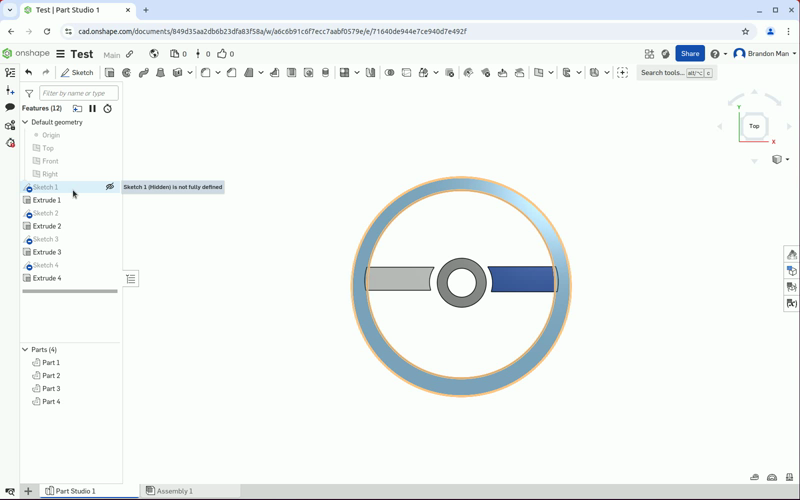
click(73, 189)
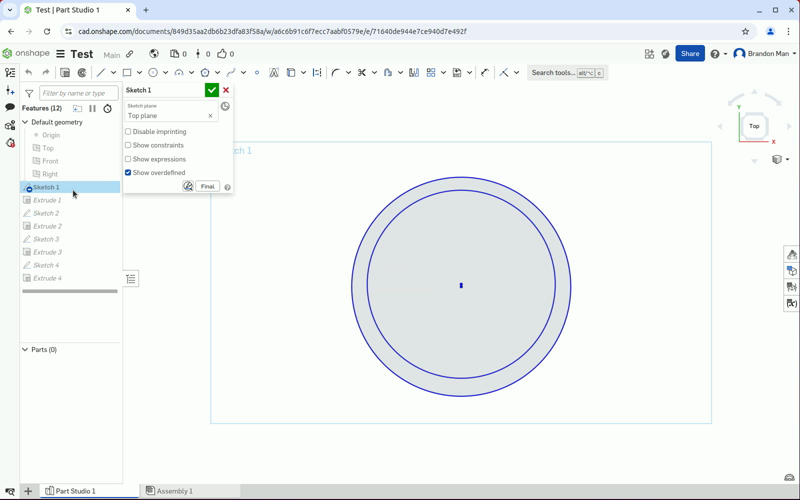
mouse_move(229, 92)
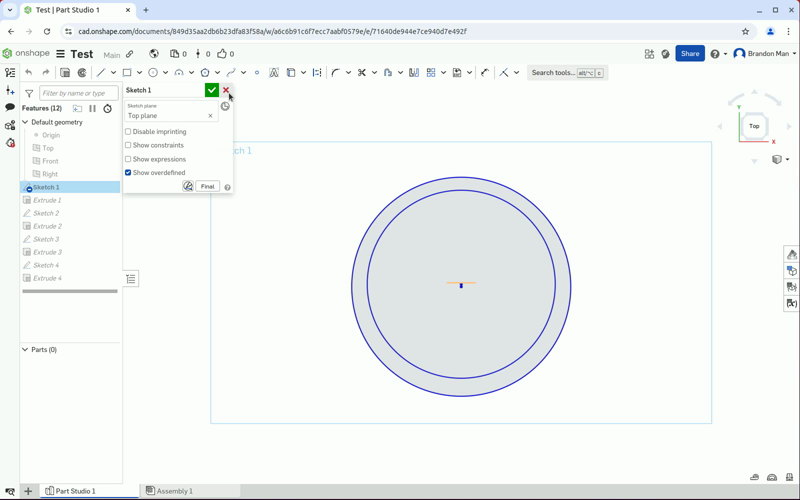
click(229, 92)
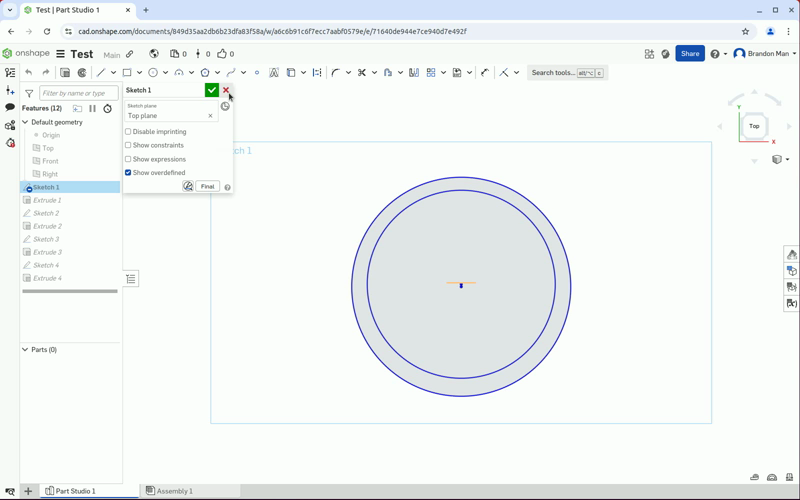
key(shift+s)
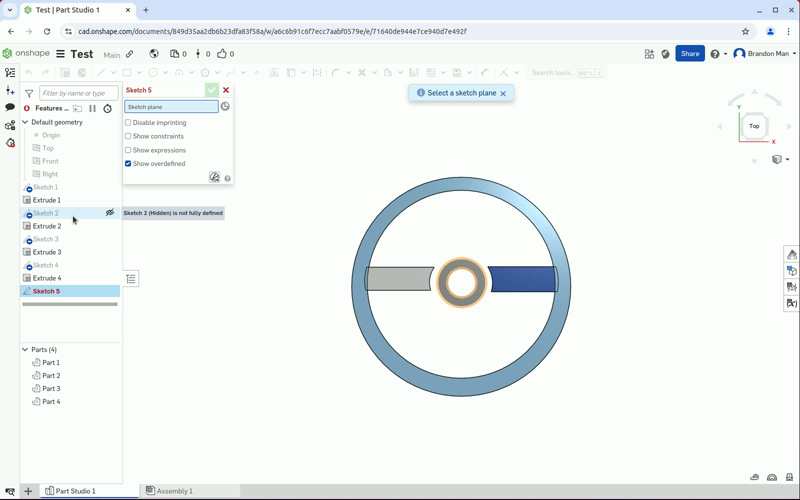
scroll(3)
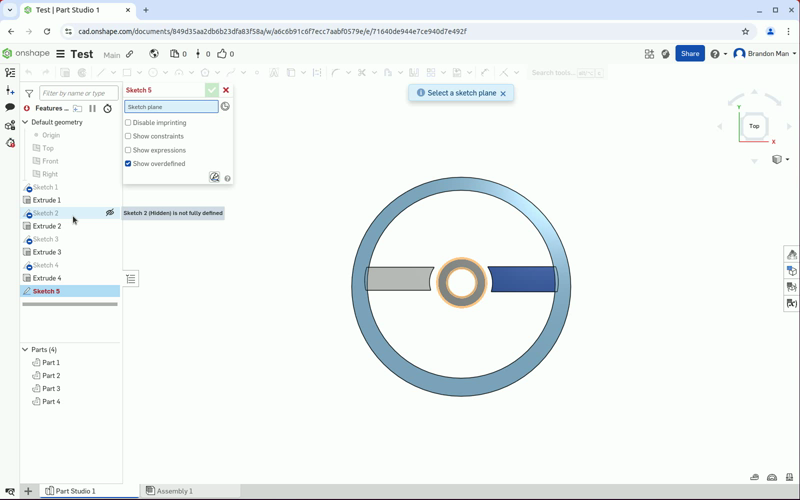
mouse_move(73, 150)
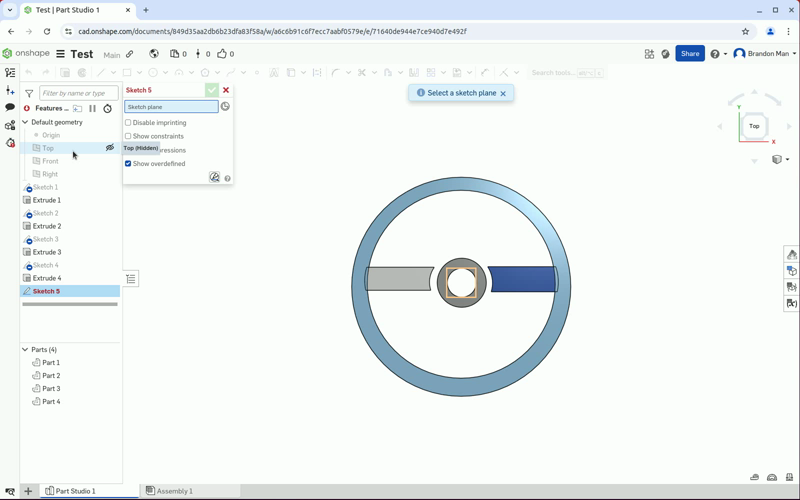
click(73, 150)
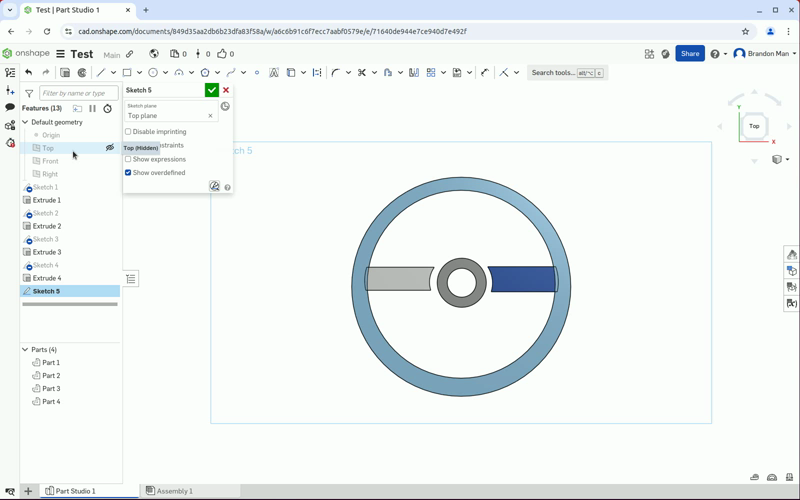
mouse_move(73, 352)
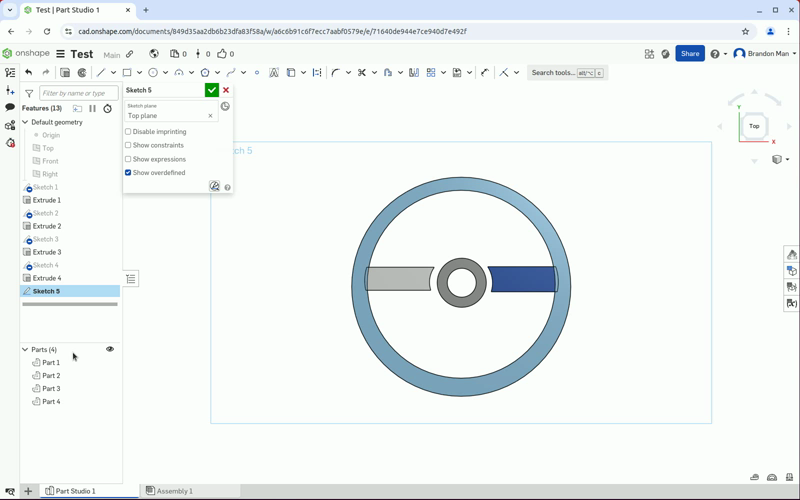
key(y)
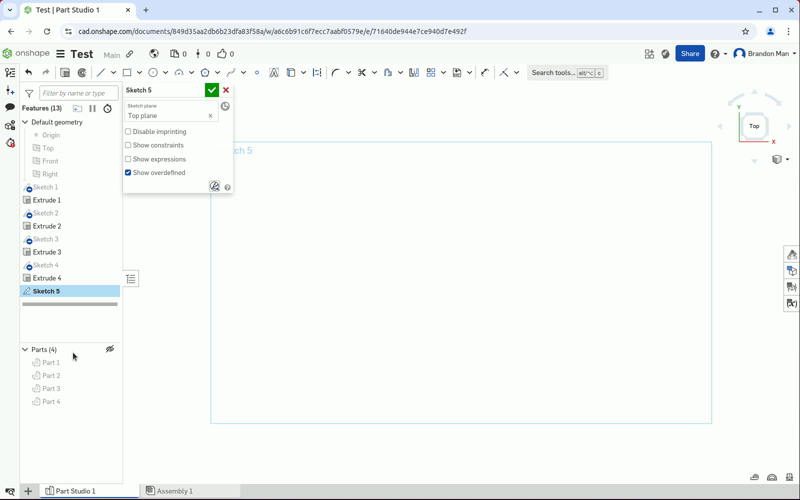
key(c)
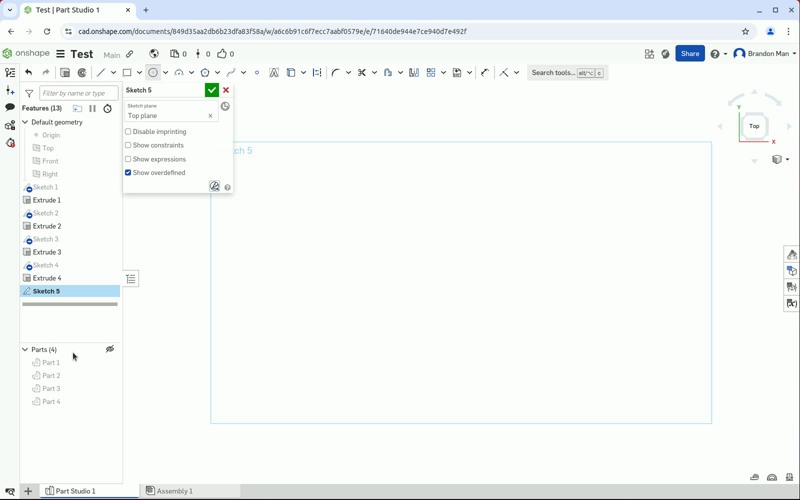
key_down(shift)
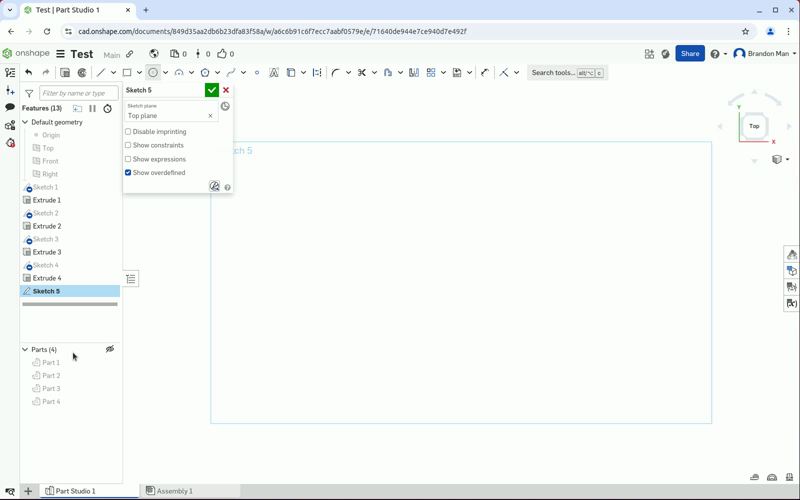
mouse_move(460, 282)
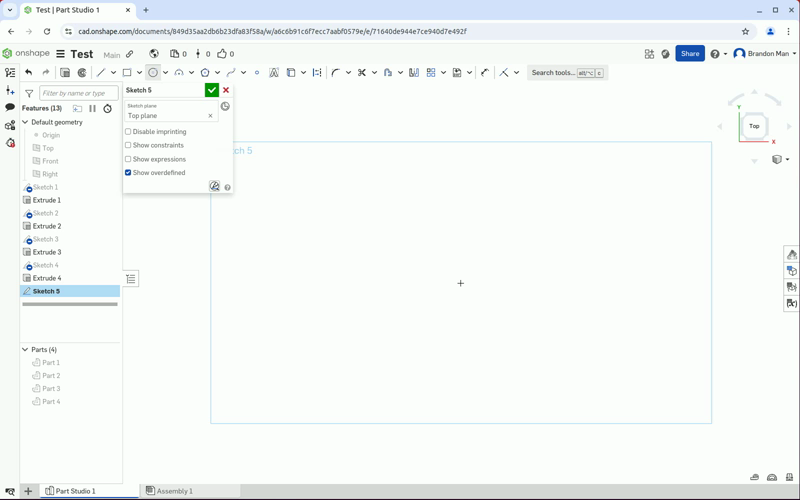
click(460, 282)
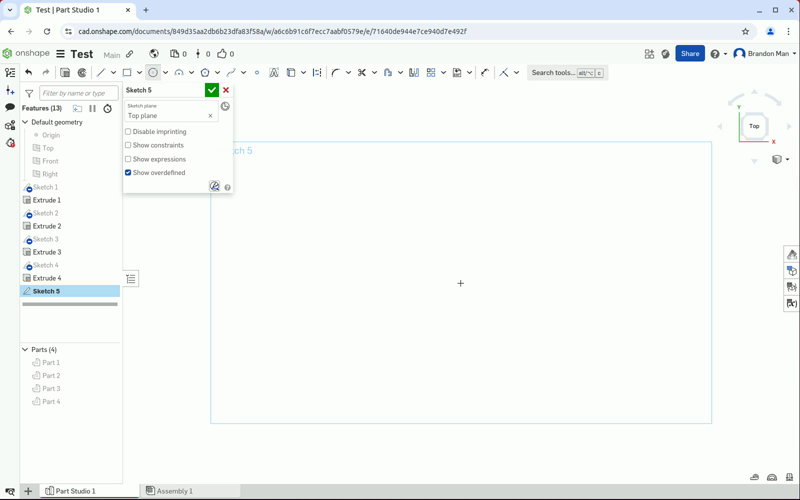
key_up(shift)
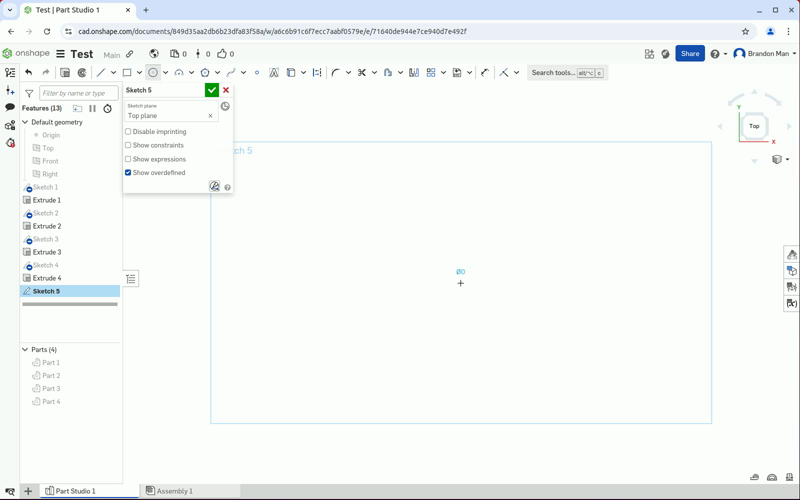
mouse_move(492, 282)
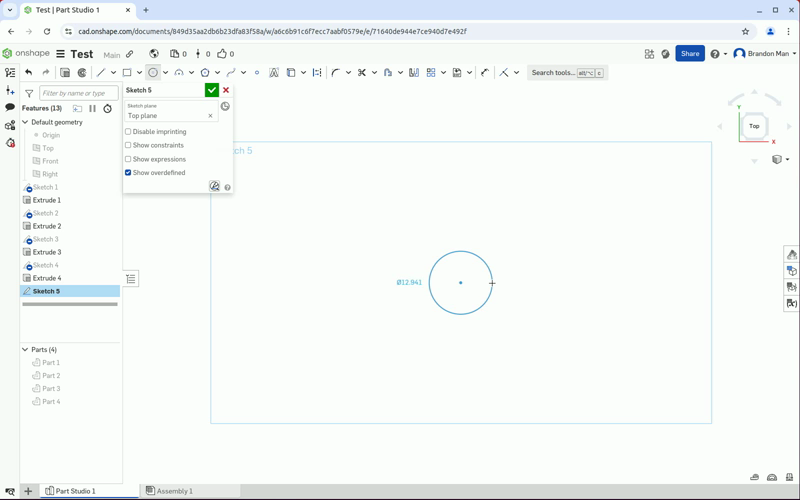
click(492, 282)
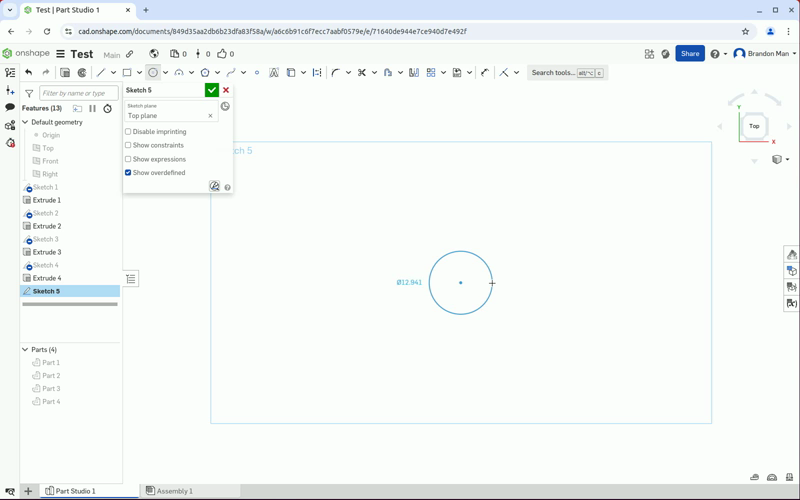
key(esc)
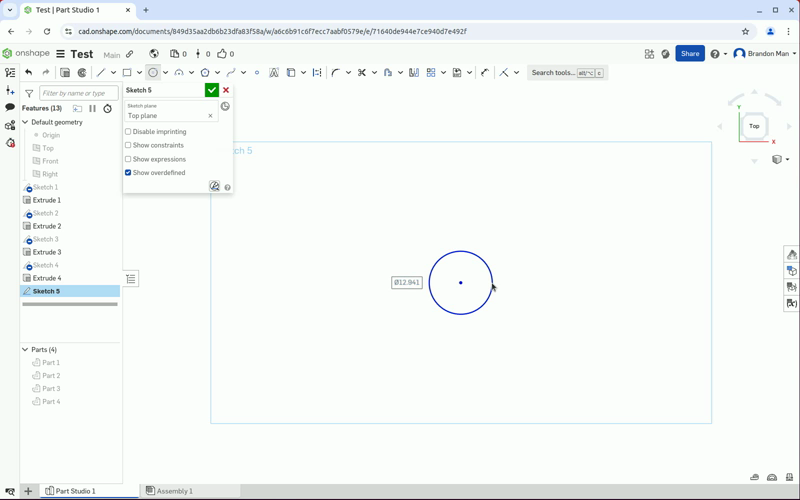
key(c)
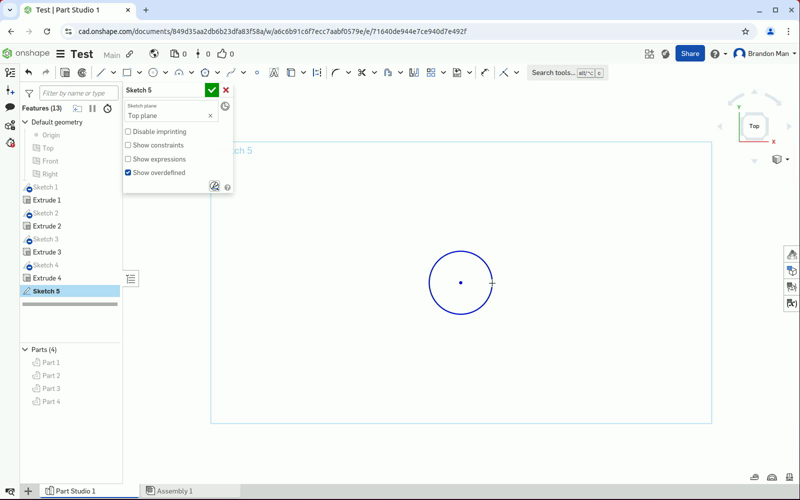
key_down(shift)
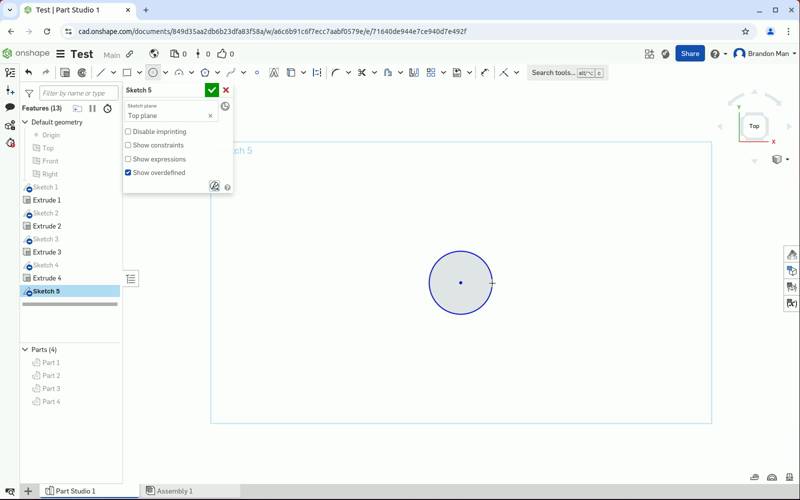
mouse_move(460, 282)
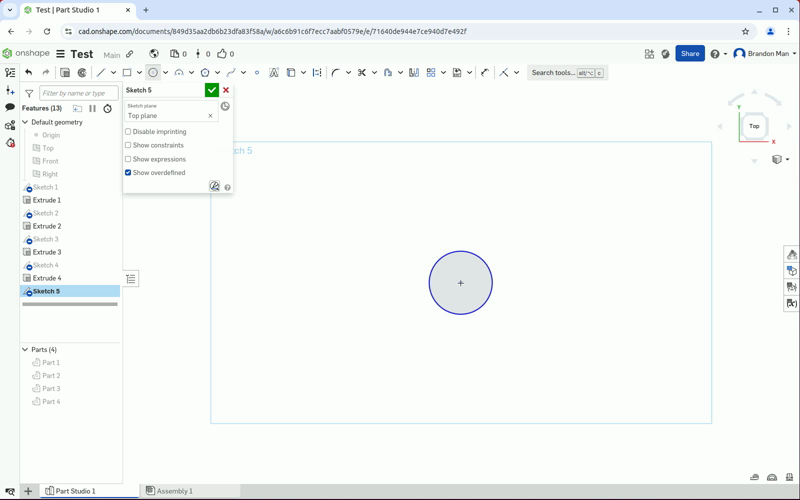
click(460, 282)
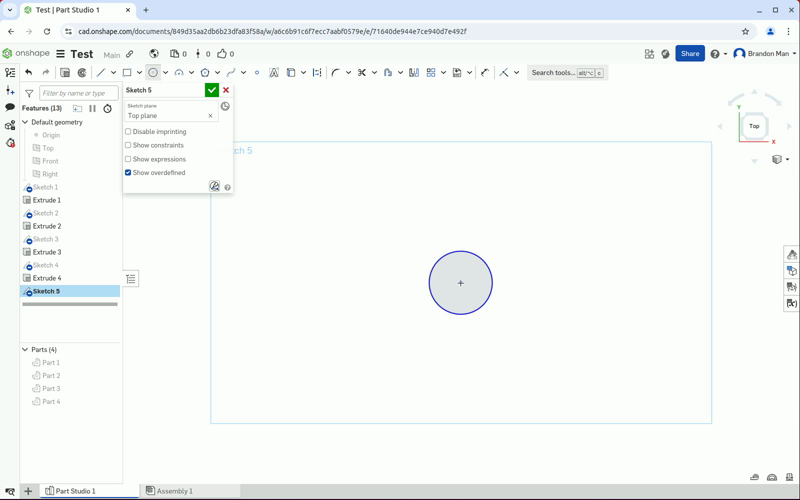
key_up(shift)
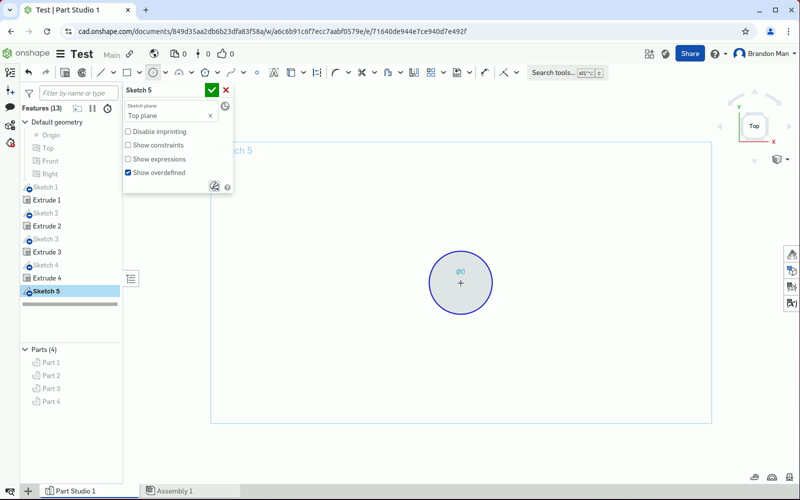
mouse_move(484, 282)
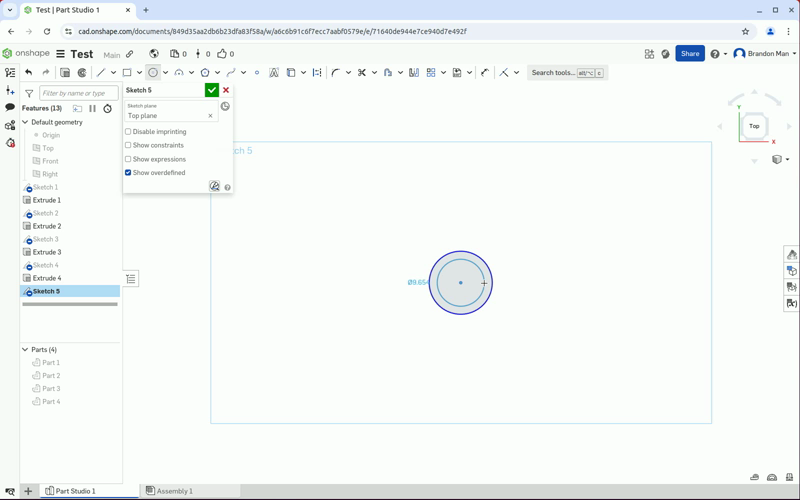
click(484, 282)
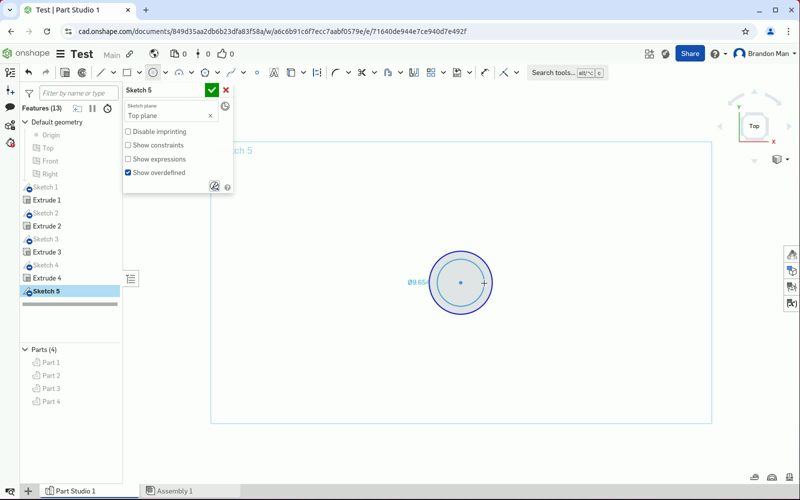
key(esc)
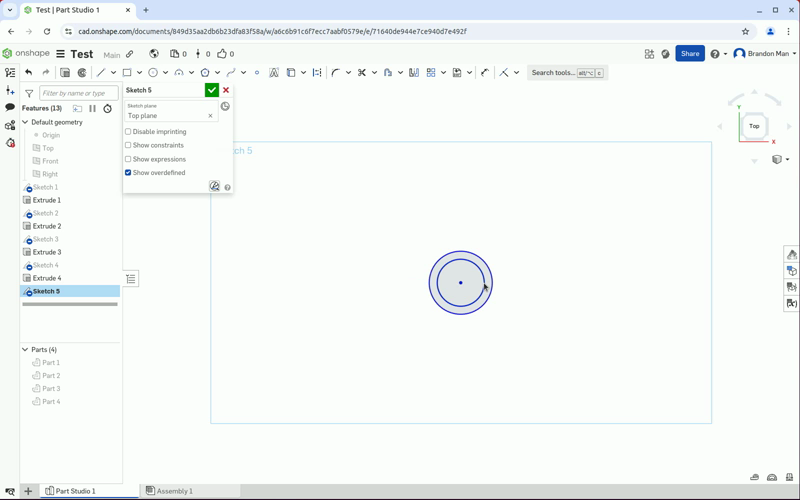
mouse_move(489, 280)
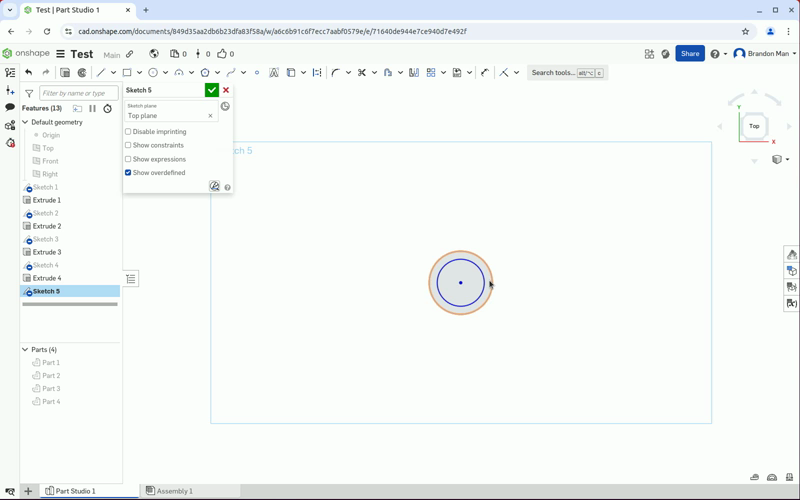
scroll(6)
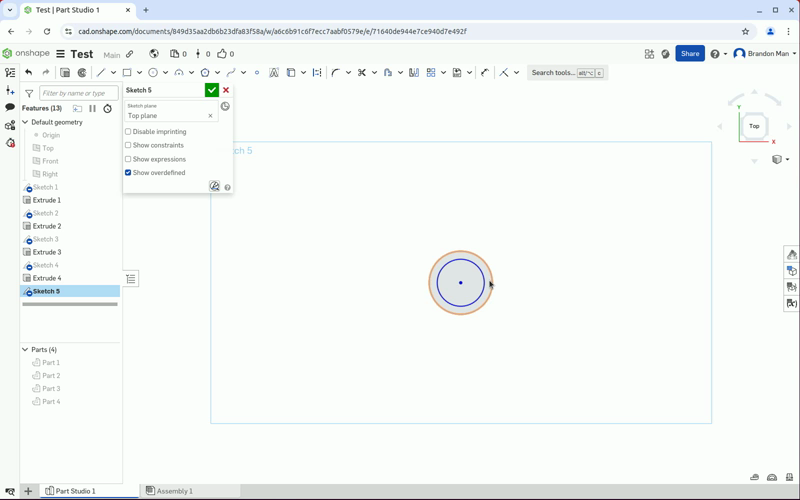
scroll(6)
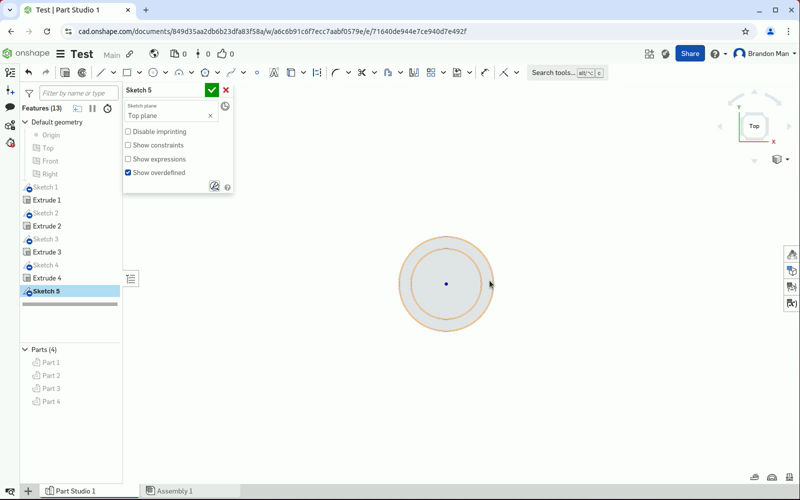
scroll(6)
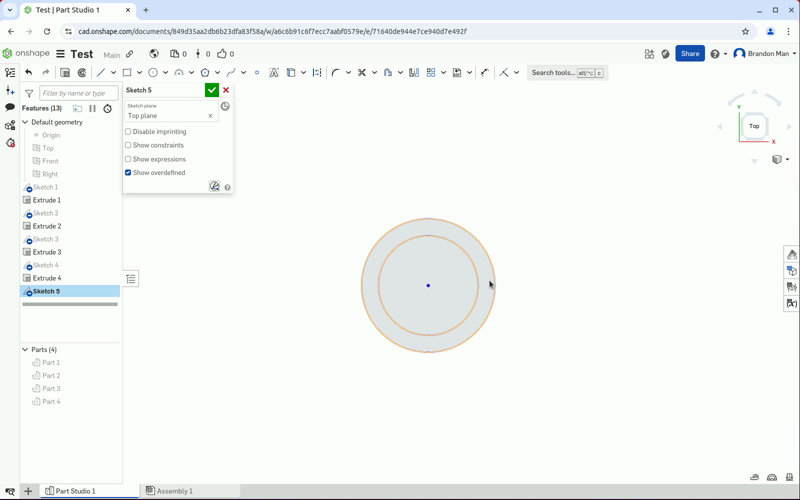
scroll(6)
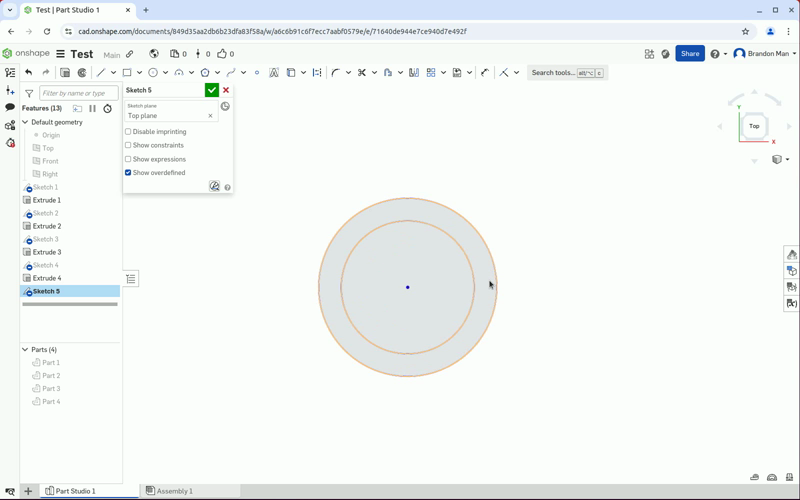
scroll(6)
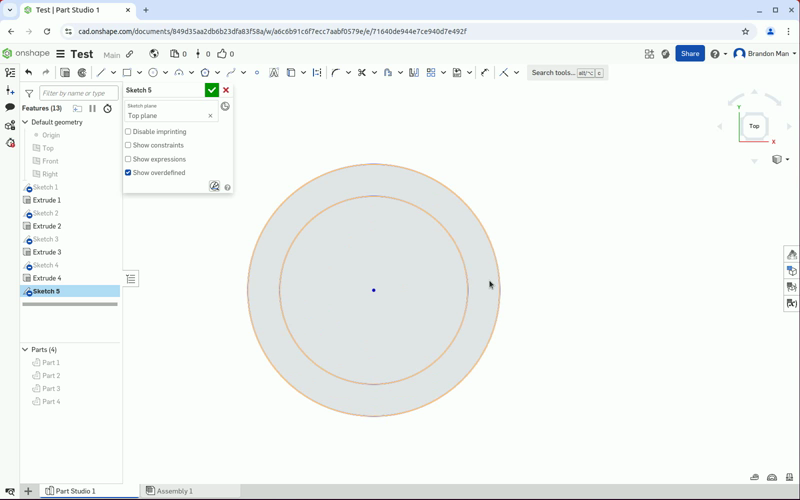
scroll(6)
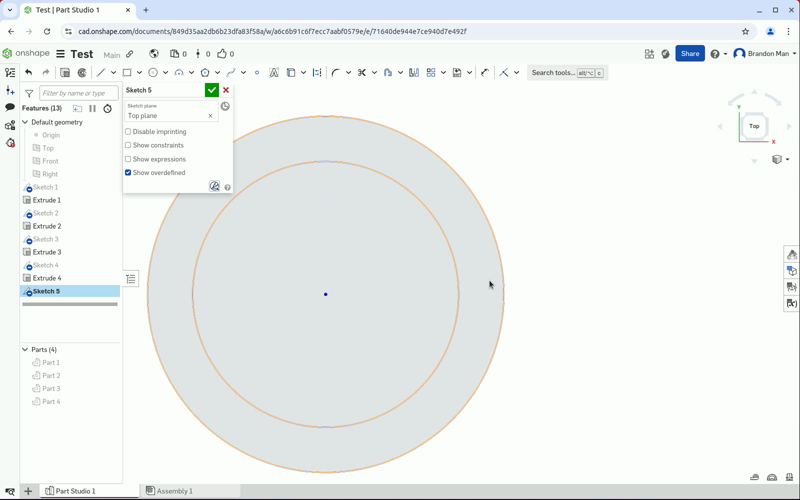
scroll(6)
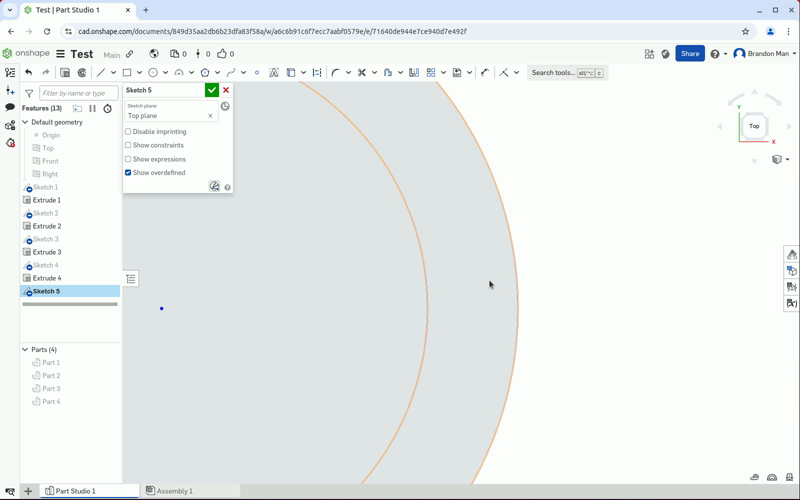
click(489, 280)
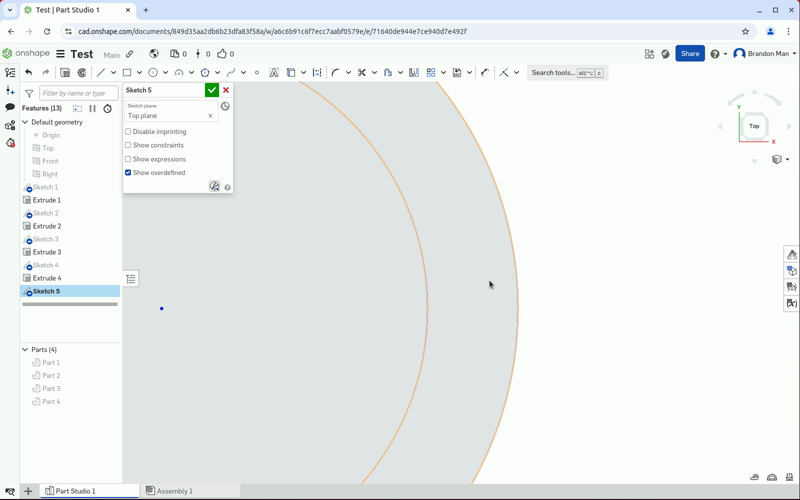
scroll(-6)
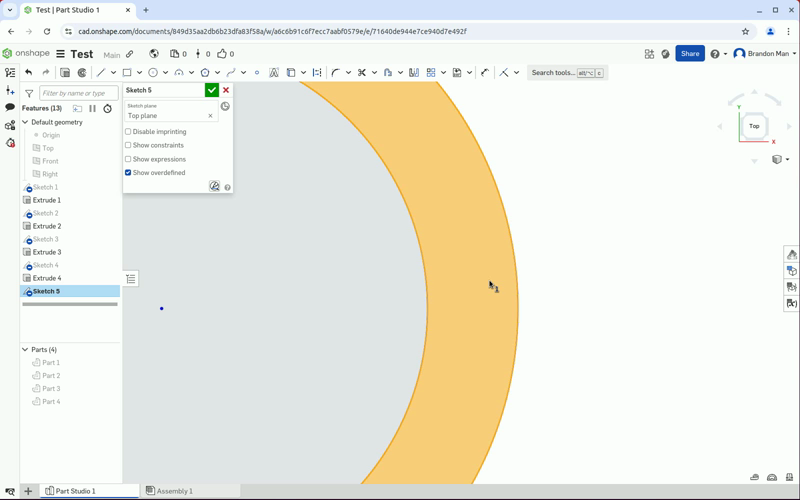
scroll(-6)
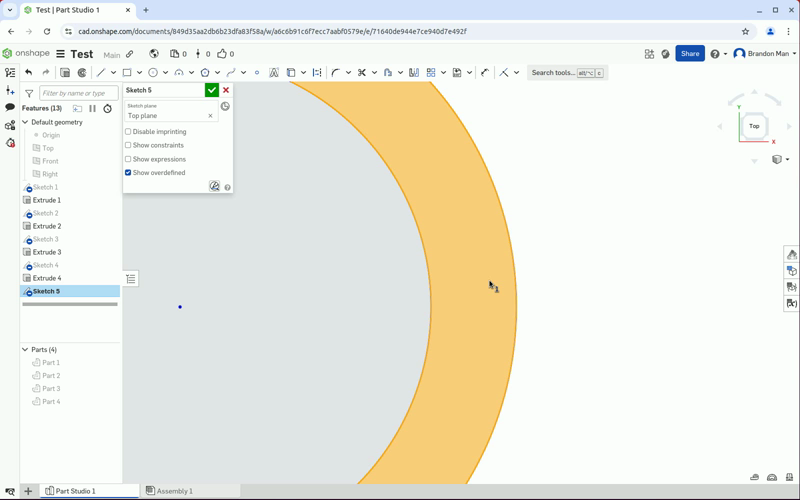
scroll(-6)
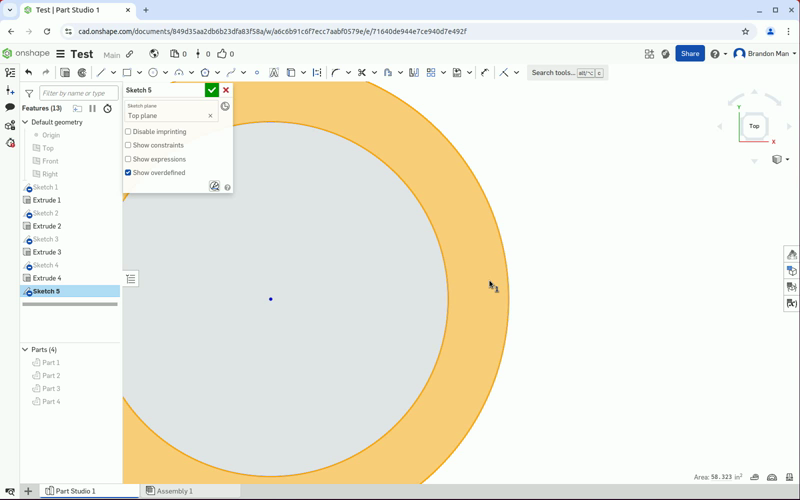
scroll(-6)
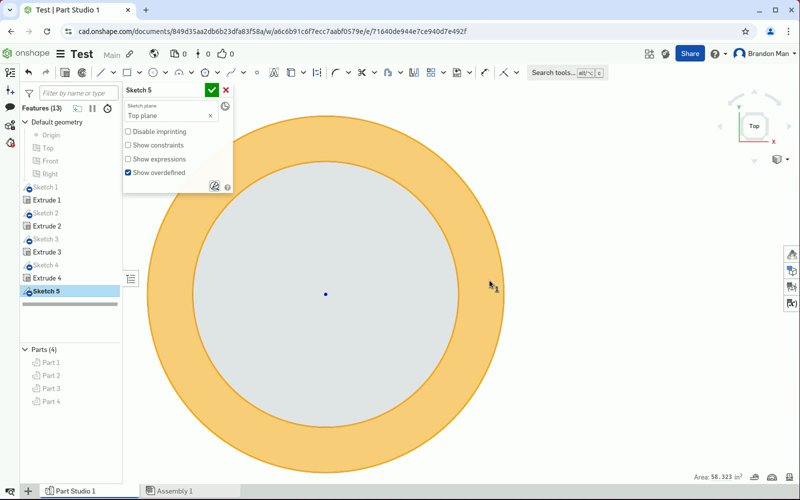
scroll(-6)
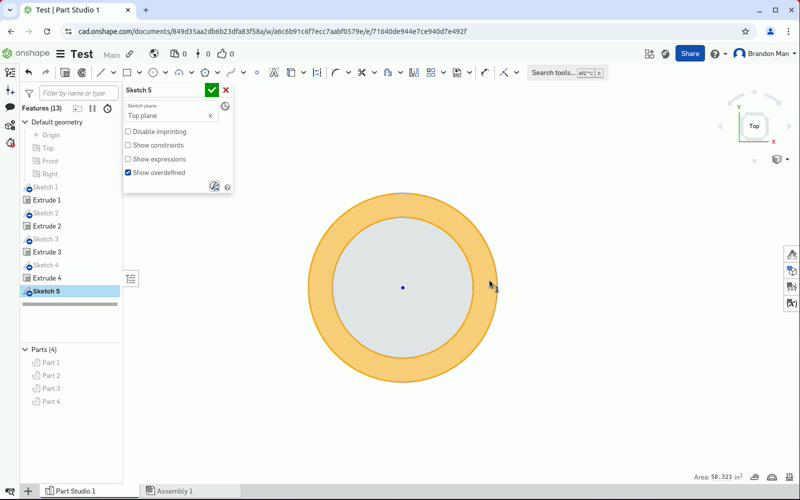
scroll(-6)
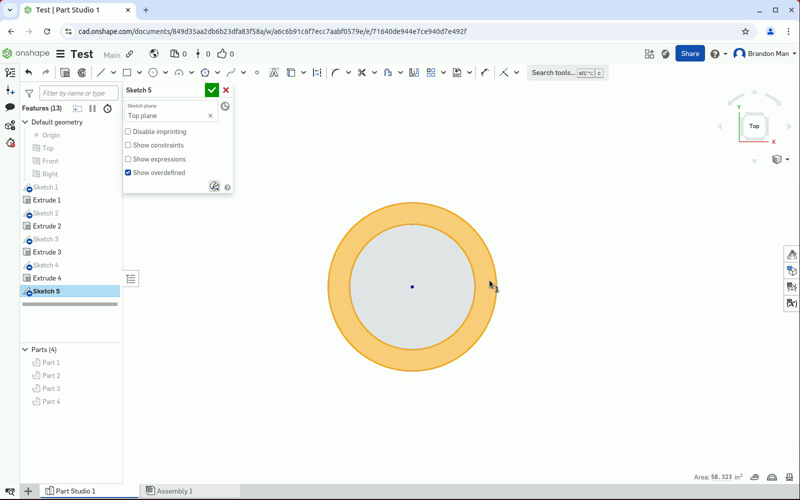
scroll(-6)
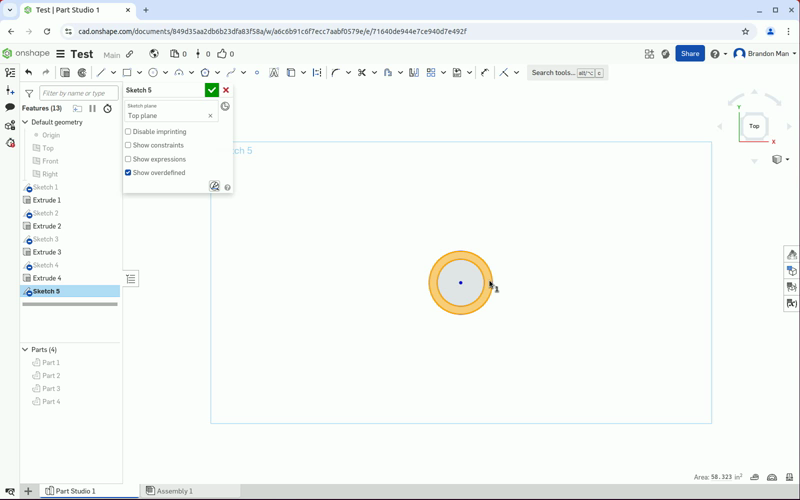
mouse_move(73, 352)
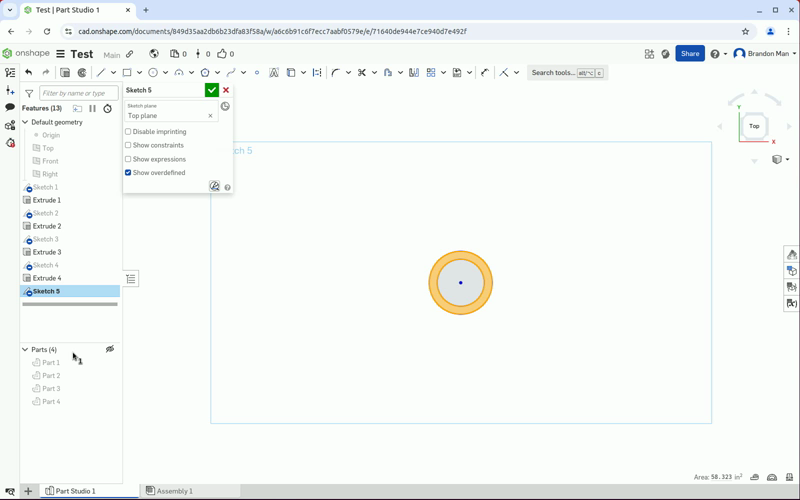
key(shift+y)
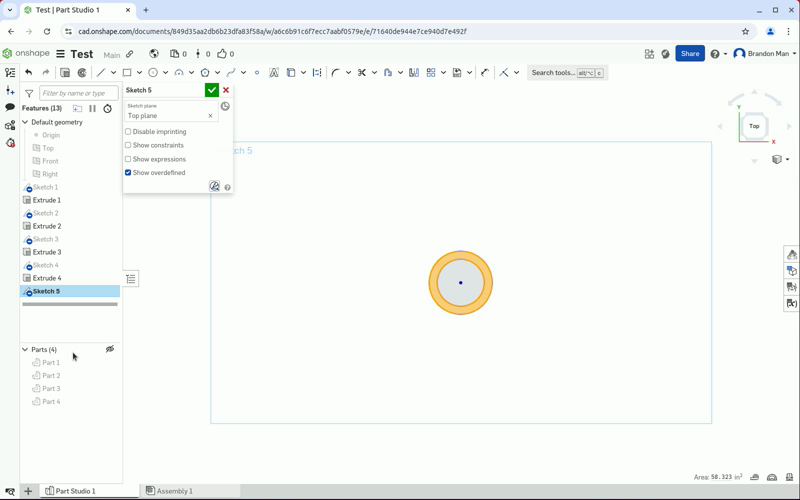
key(shift+e)
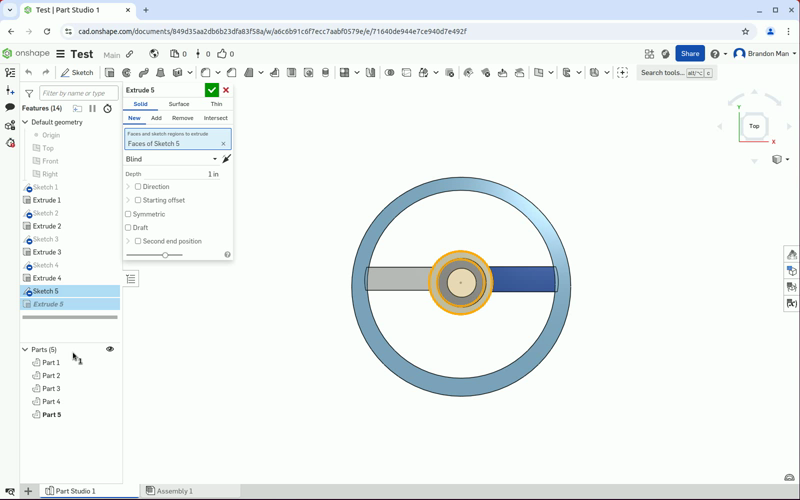
mouse_move(143, 106)
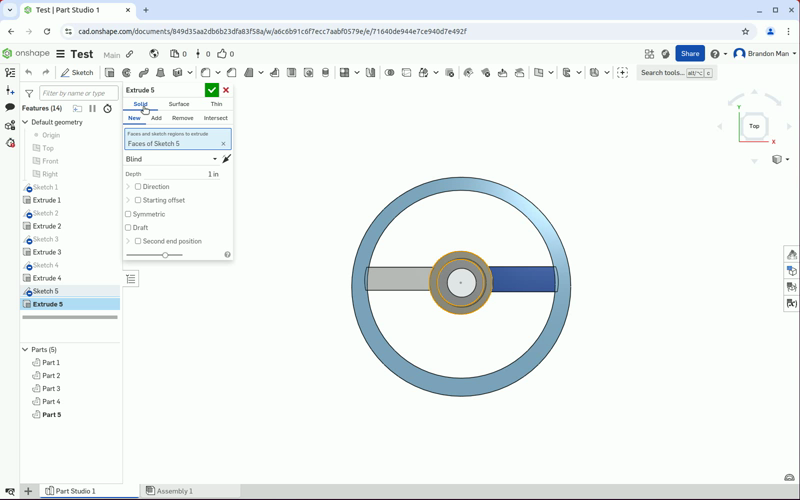
click(143, 106)
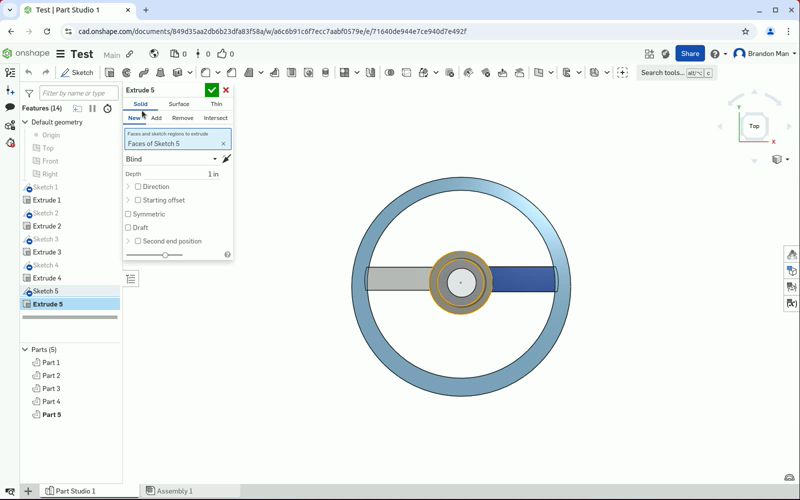
mouse_move(137, 120)
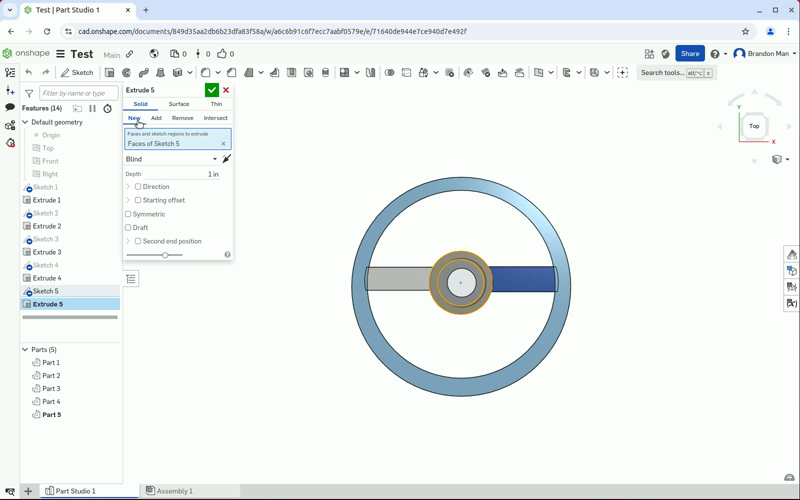
click(137, 120)
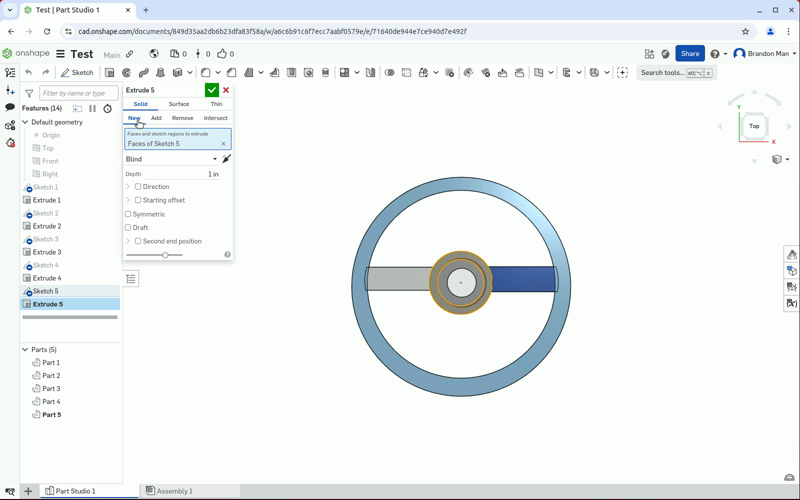
key(tab, 4)
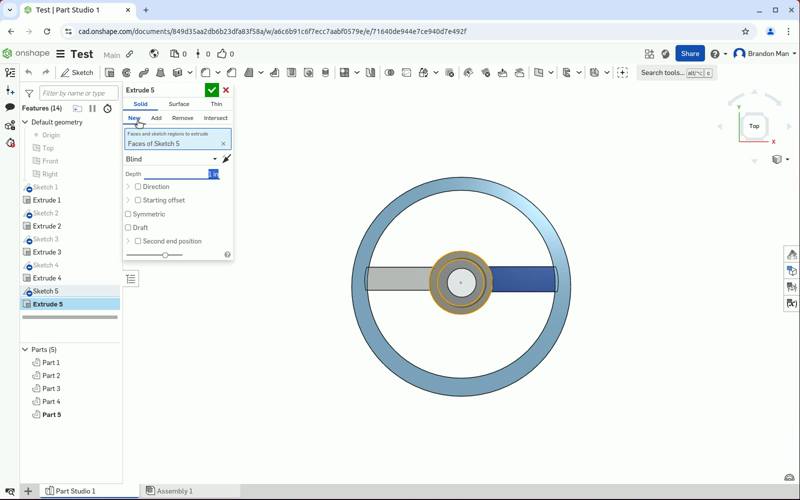
text(4.574)
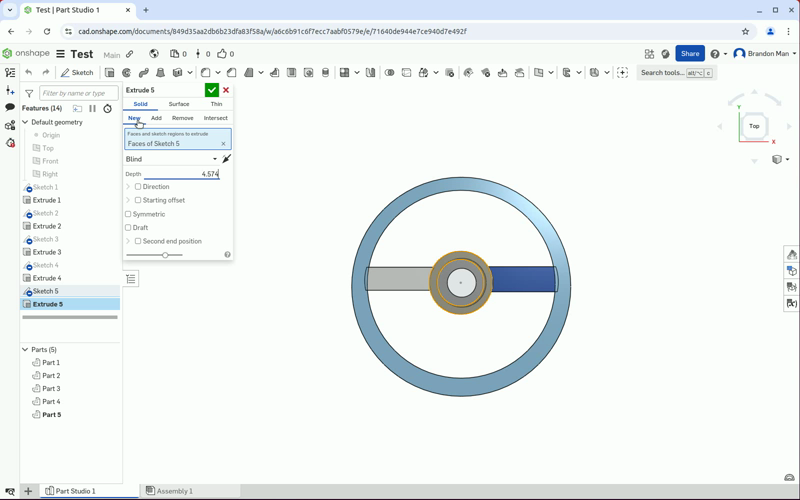
key(enter)
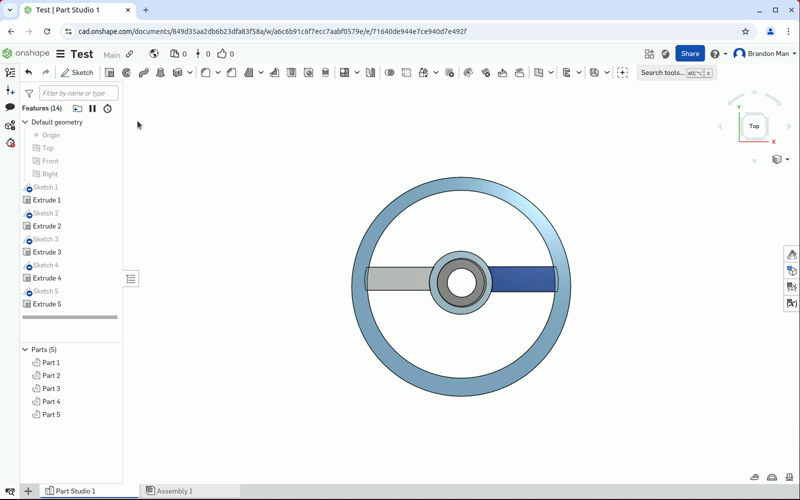
key(shift+h)
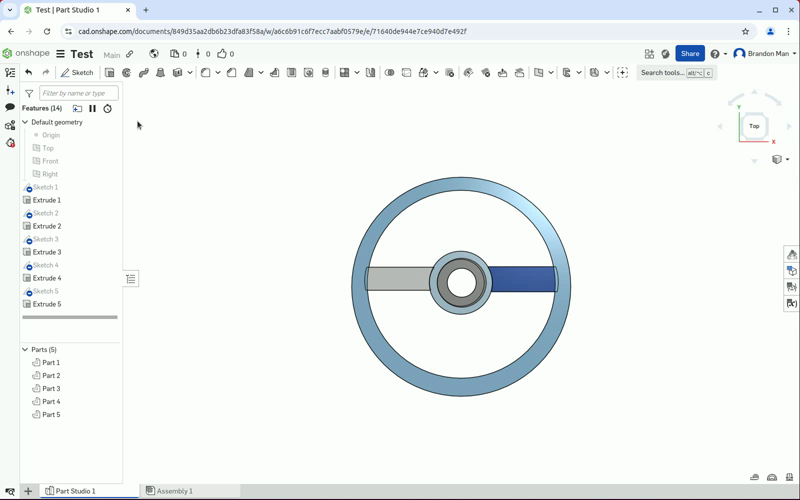
key(shift+h)
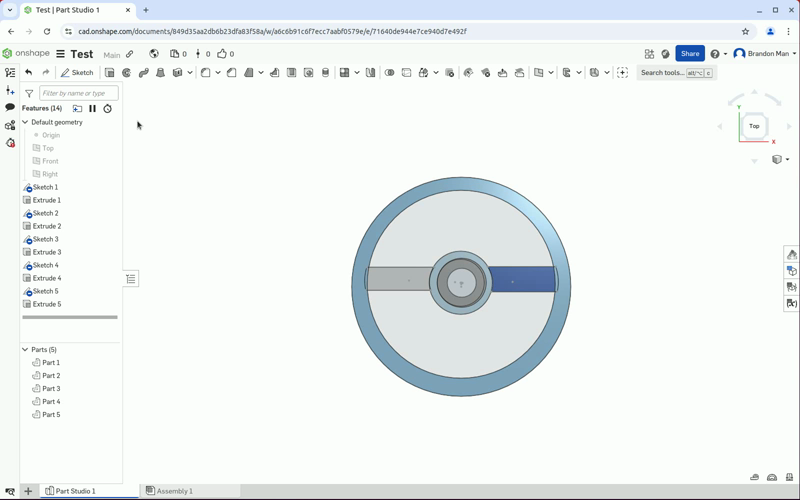
key(shift+7)
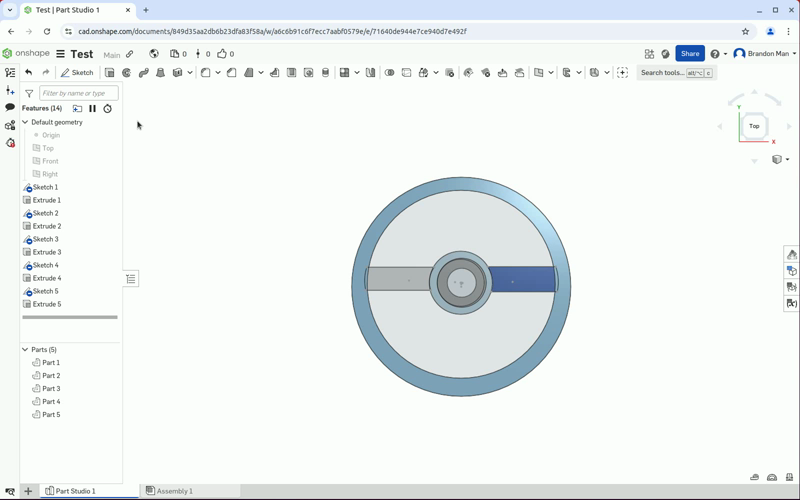
key(up, 3)
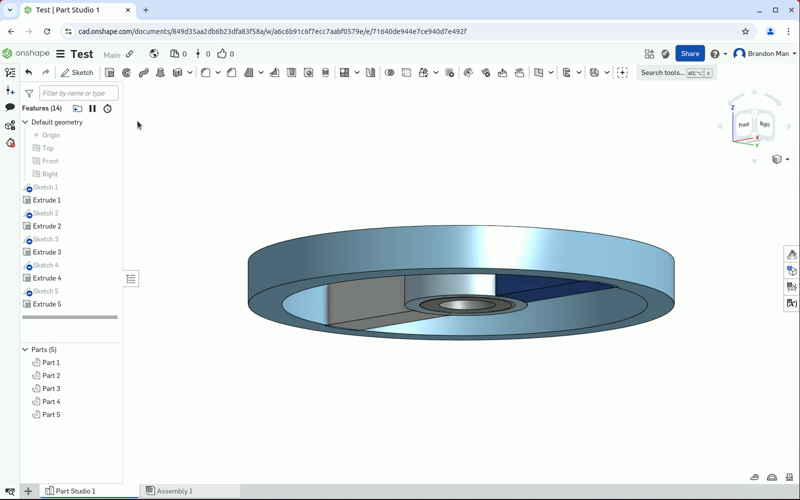
key(left, 3)
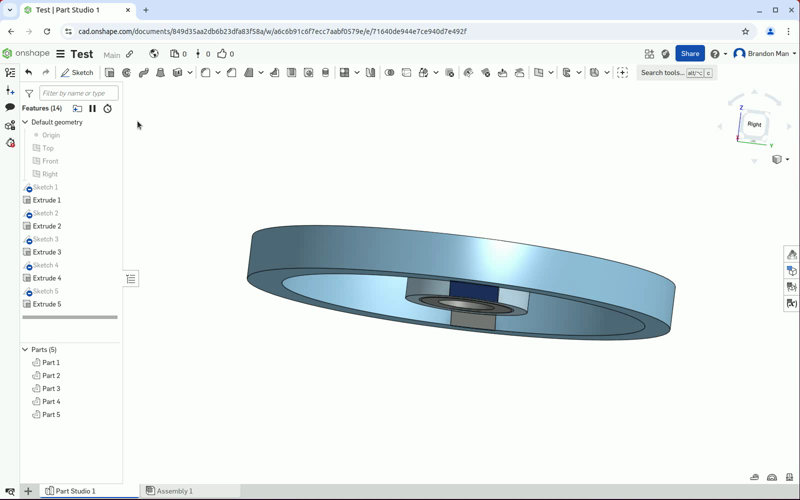
key(right, 3)
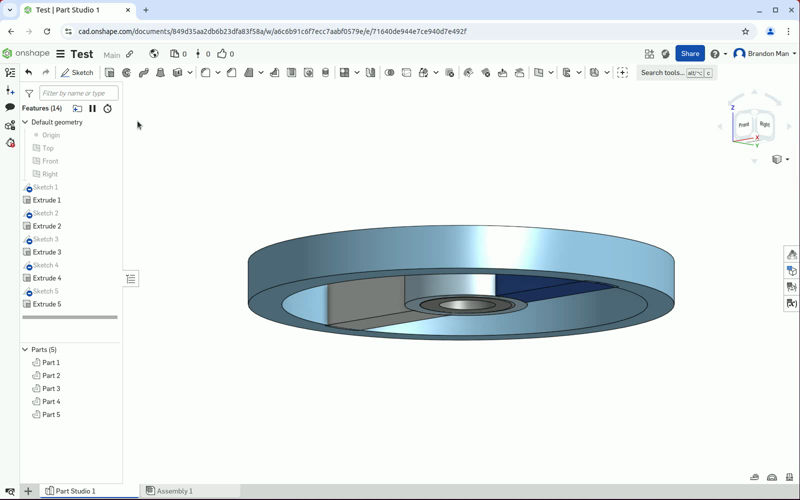
key(down, 3)
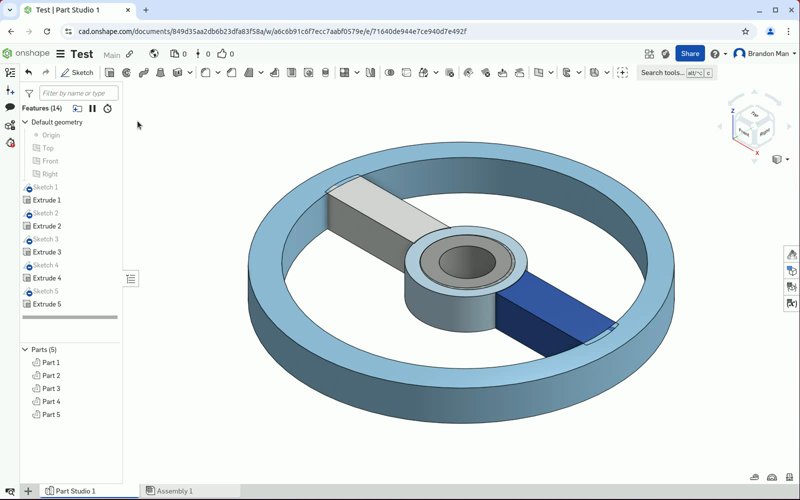
mouse_move(73, 189)
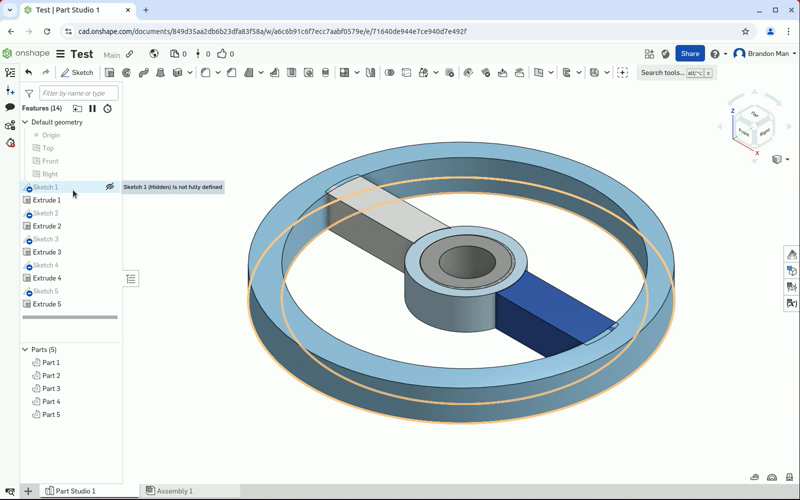
click(73, 189)